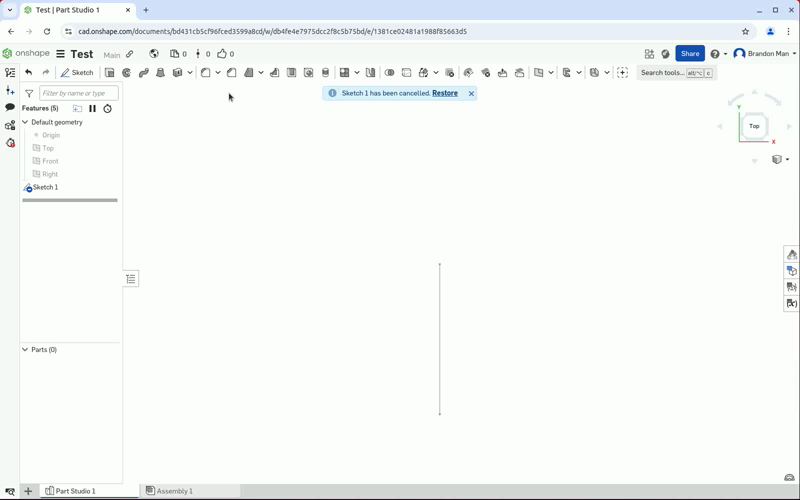
key(shift+h)
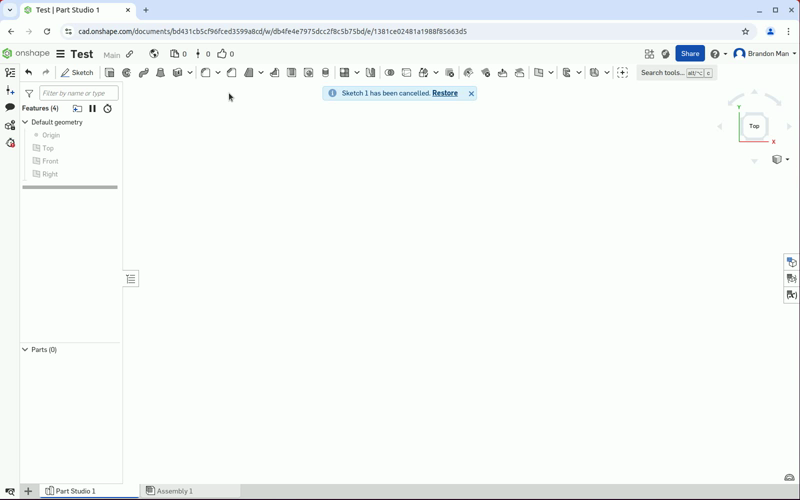
mouse_move(73, 352)
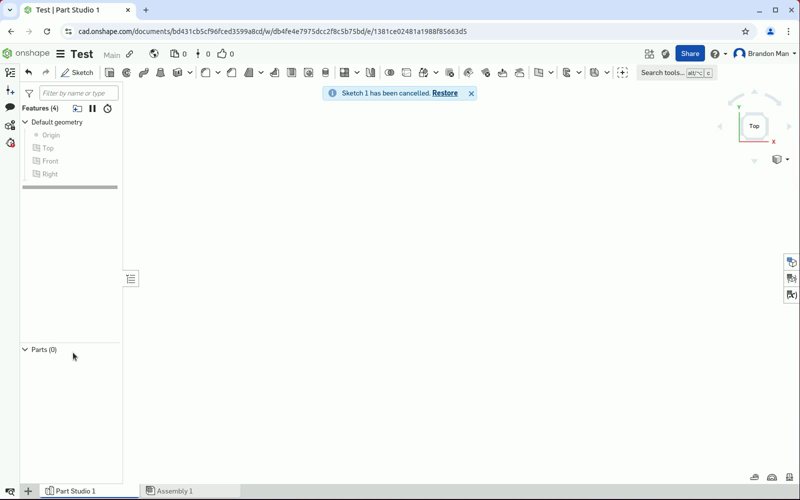
key(y)
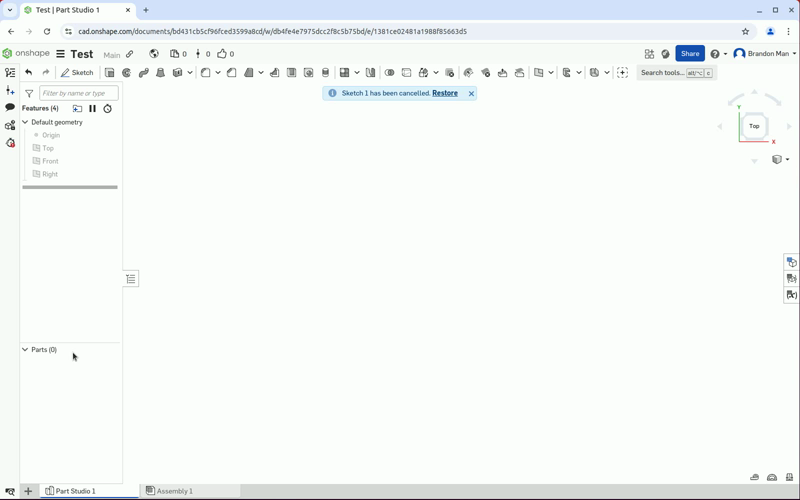
key(shift+p)
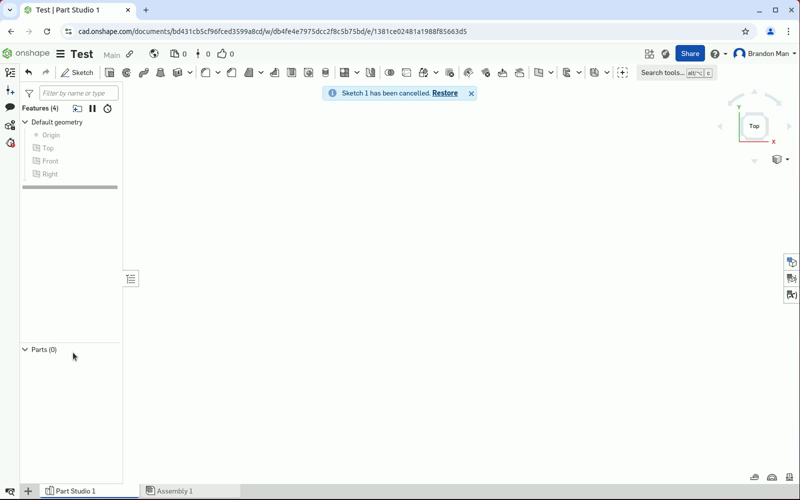
key(space)
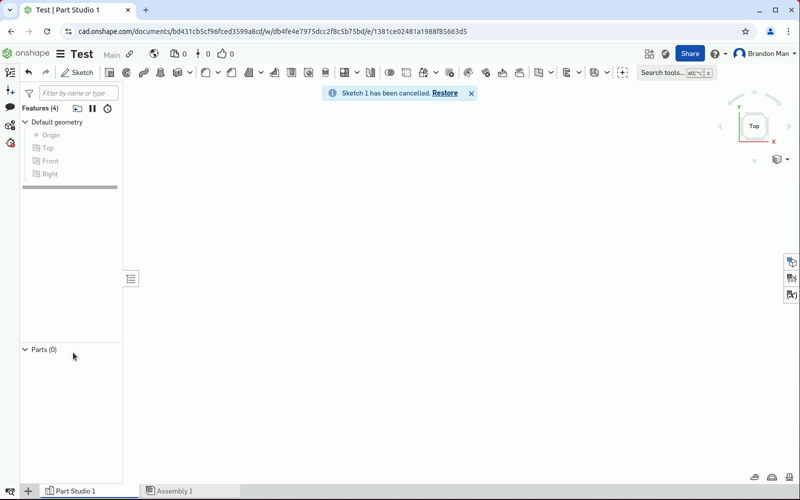
key_down(shift)
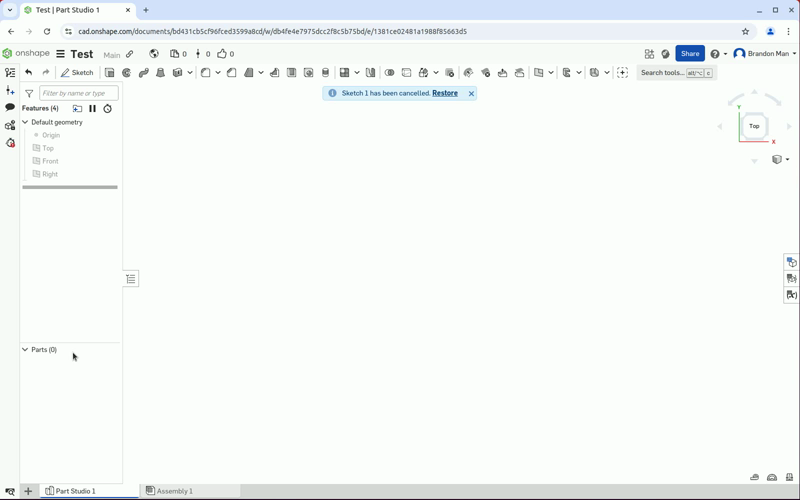
key(up)
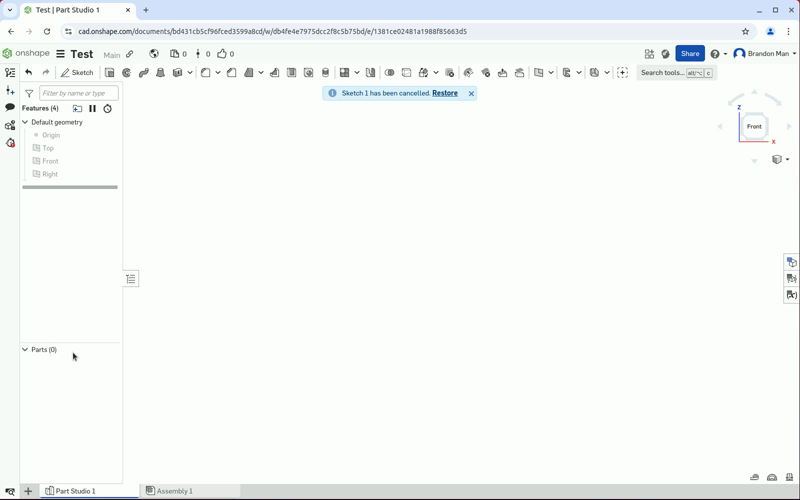
key_up(shift)
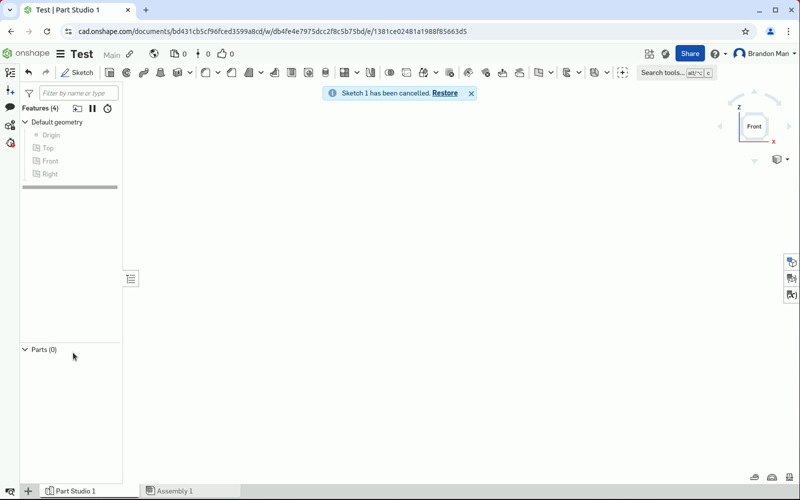
mouse_move(73, 352)
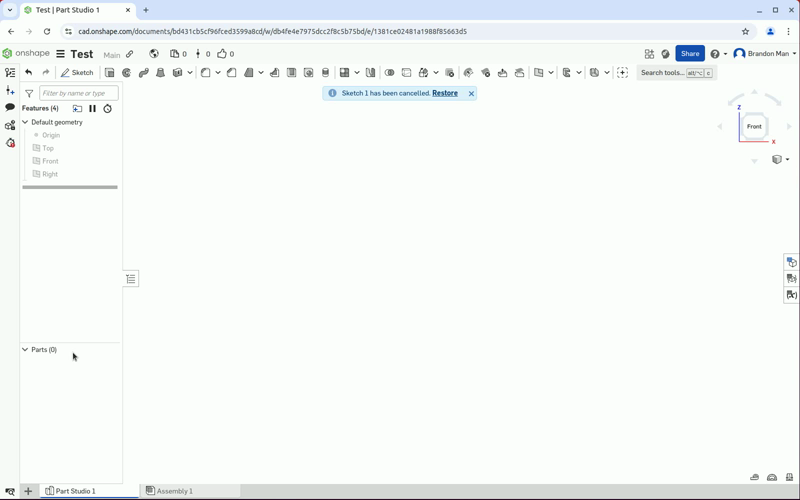
key(shift+y)
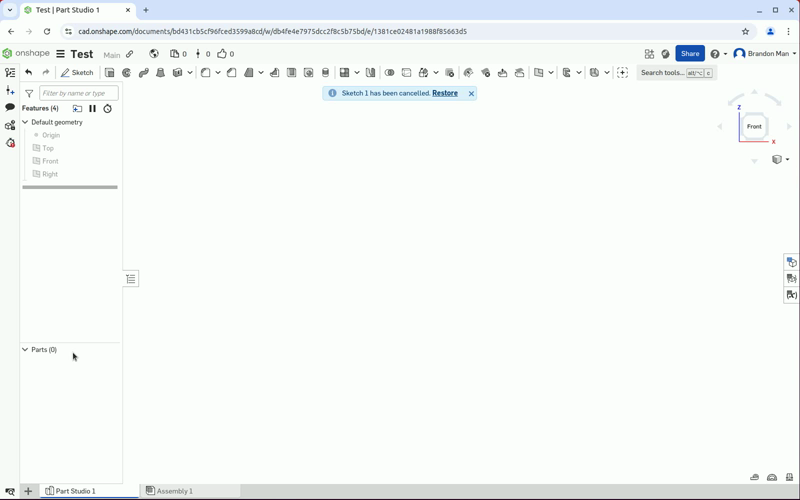
key(shift+s)
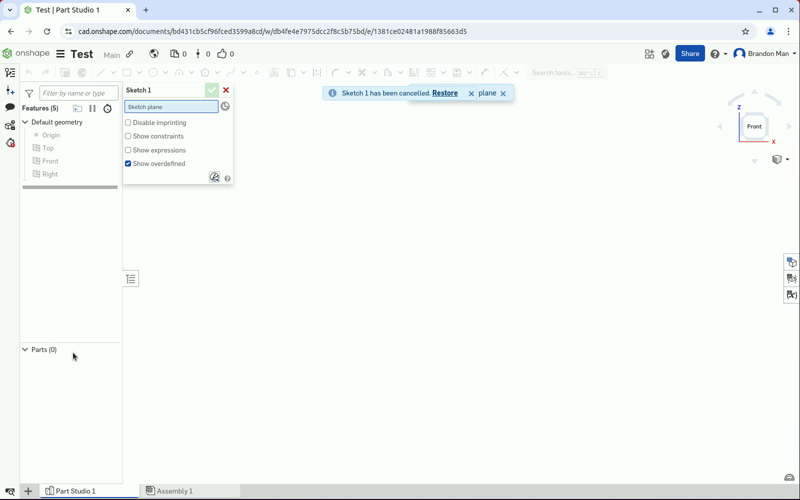
mouse_move(73, 163)
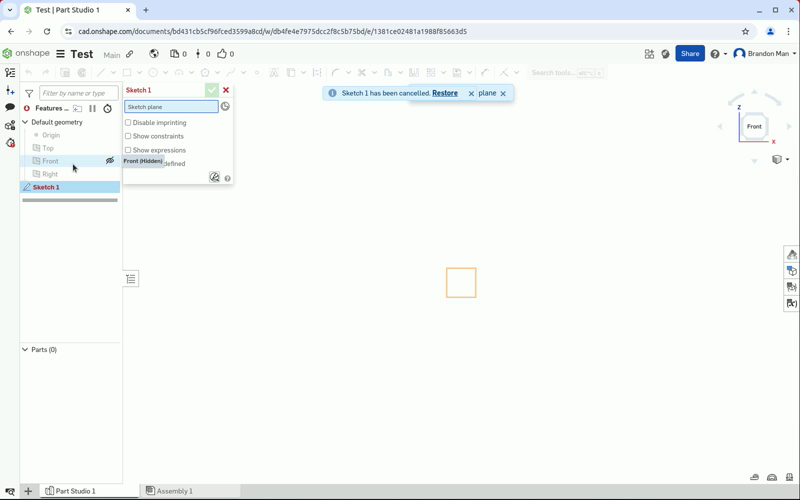
click(73, 163)
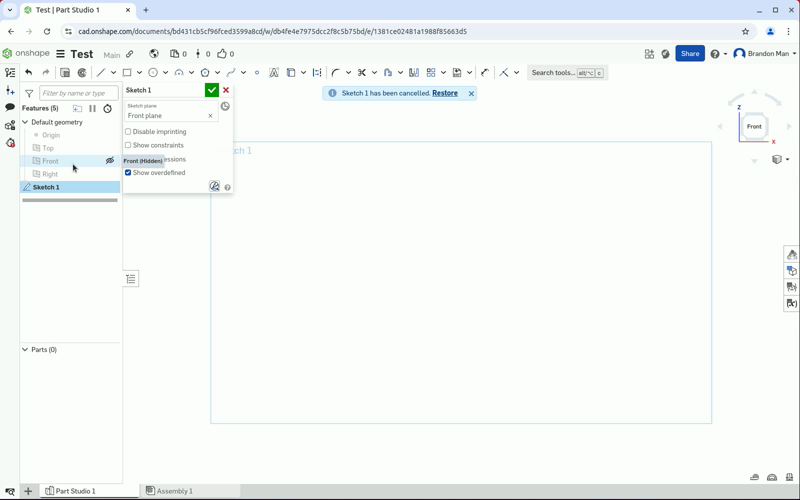
mouse_move(73, 352)
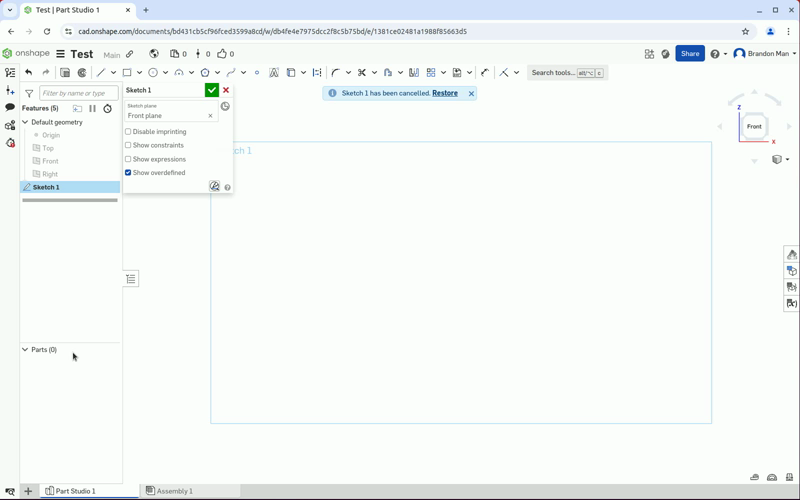
key(y)
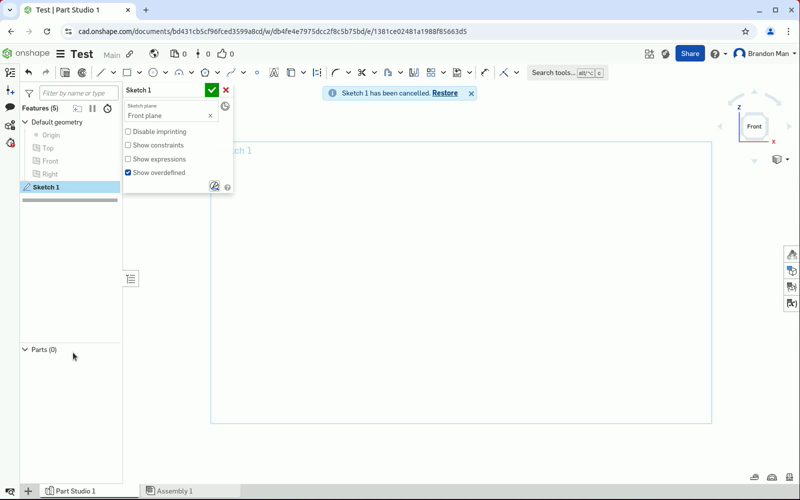
key(l)
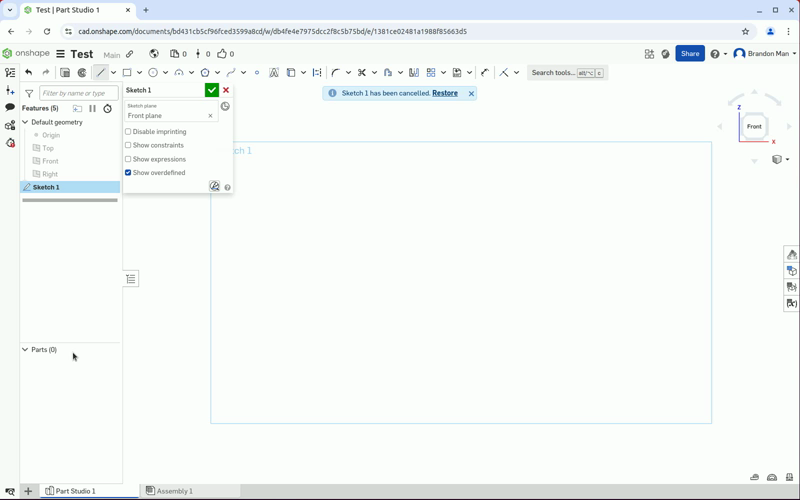
key_down(shift)
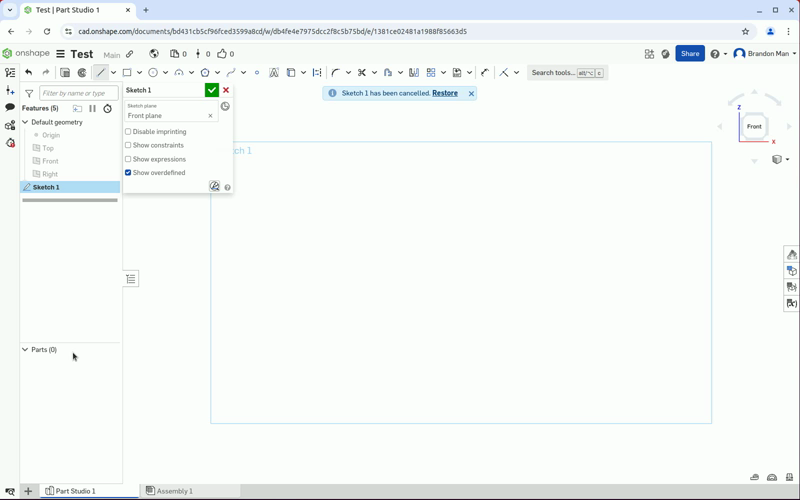
mouse_move(444, 282)
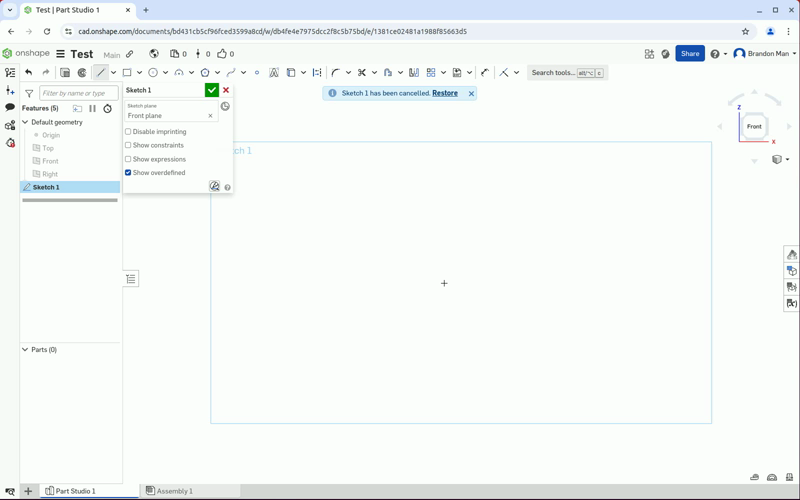
click(444, 282)
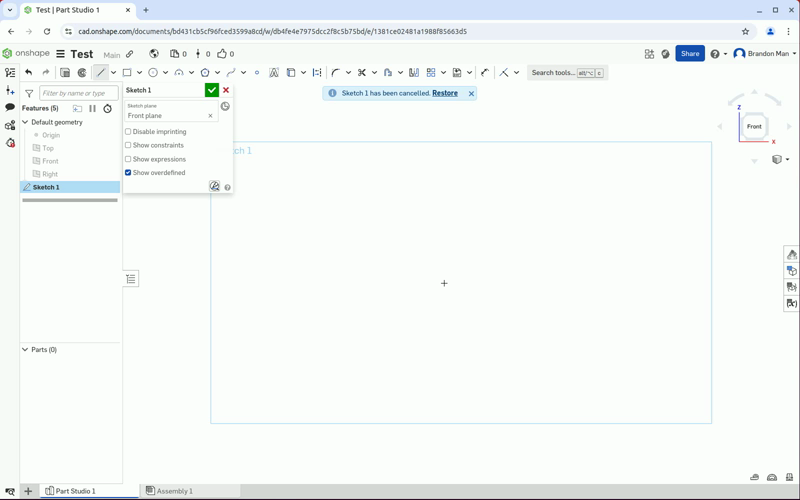
key_up(shift)
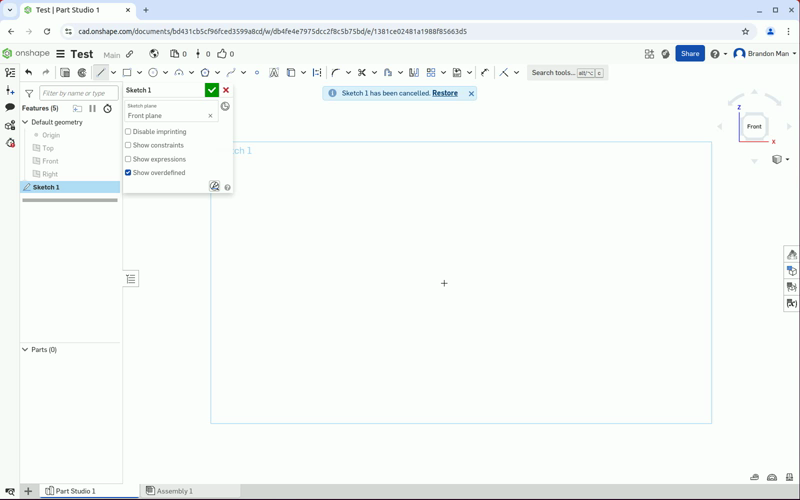
key_down(shift)
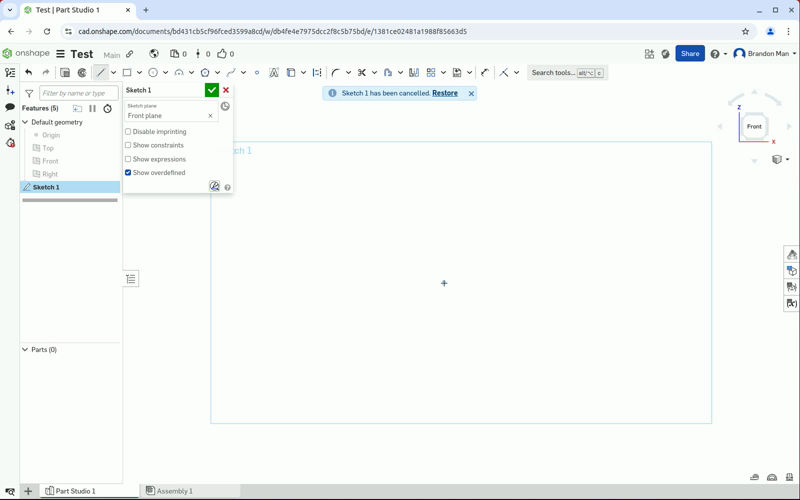
mouse_move(474, 282)
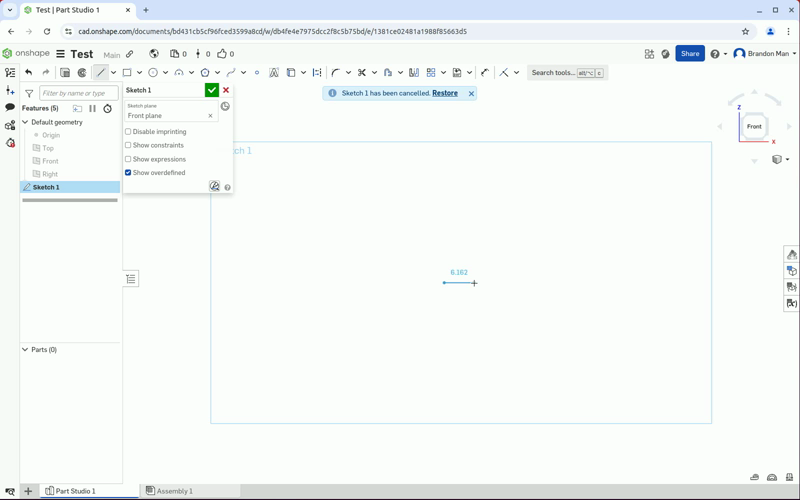
mouse_move(461, 282)
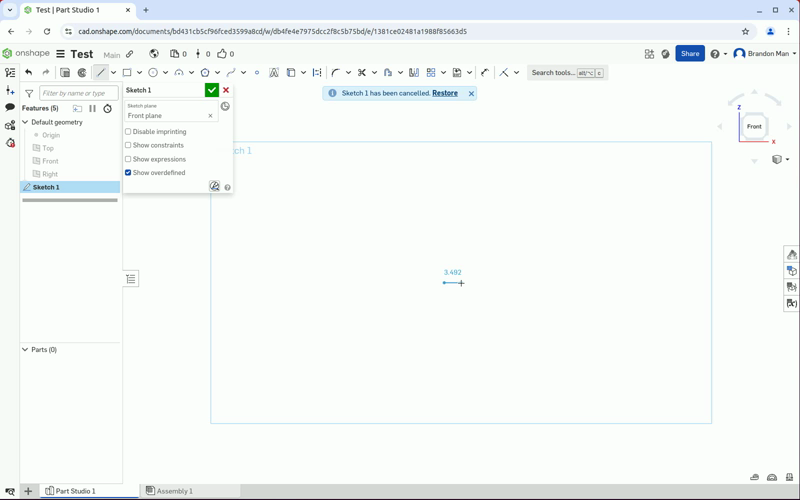
click(461, 282)
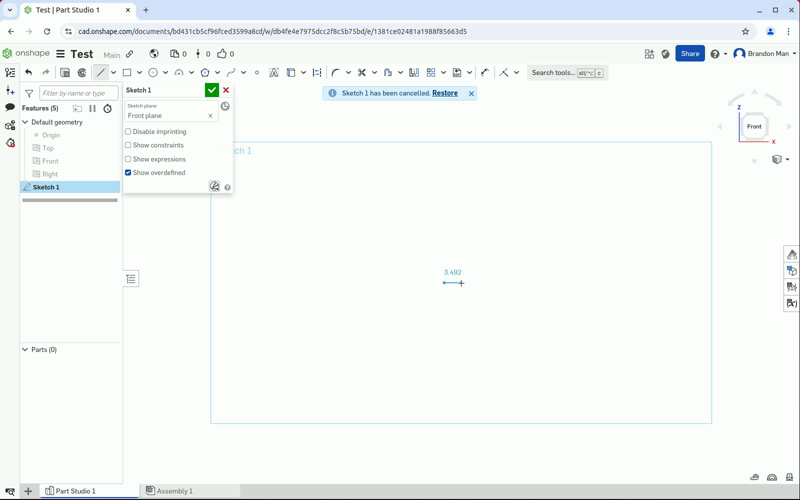
key_up(shift)
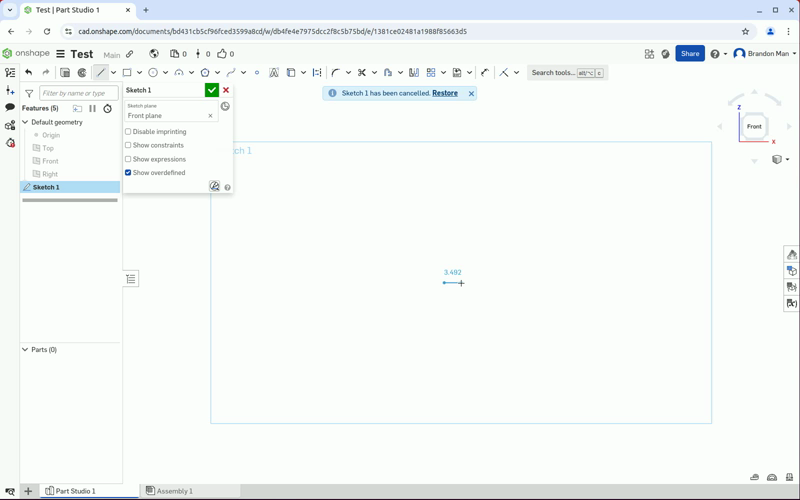
key_down(shift)
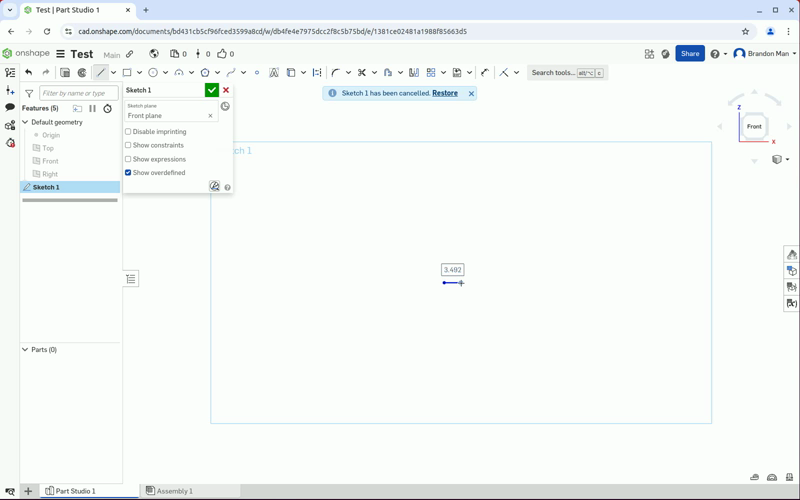
mouse_move(461, 170)
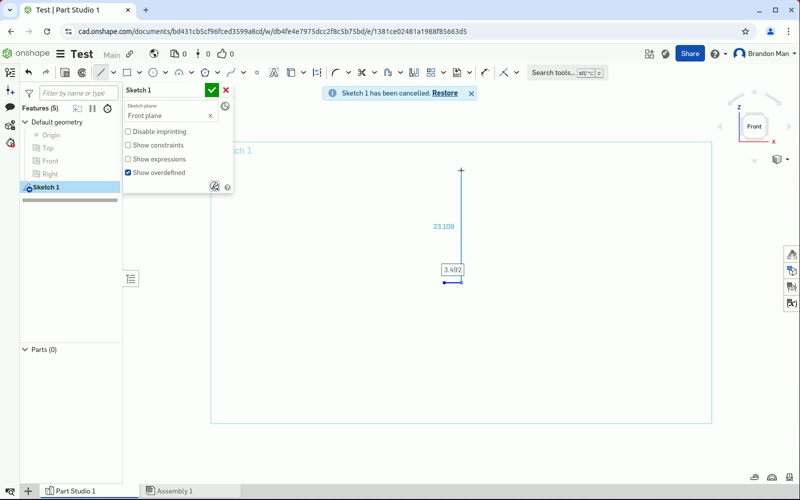
click(461, 170)
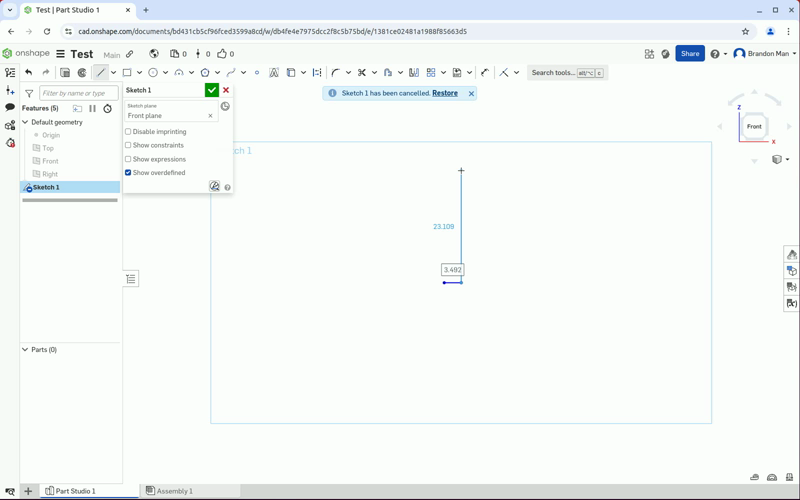
key_up(shift)
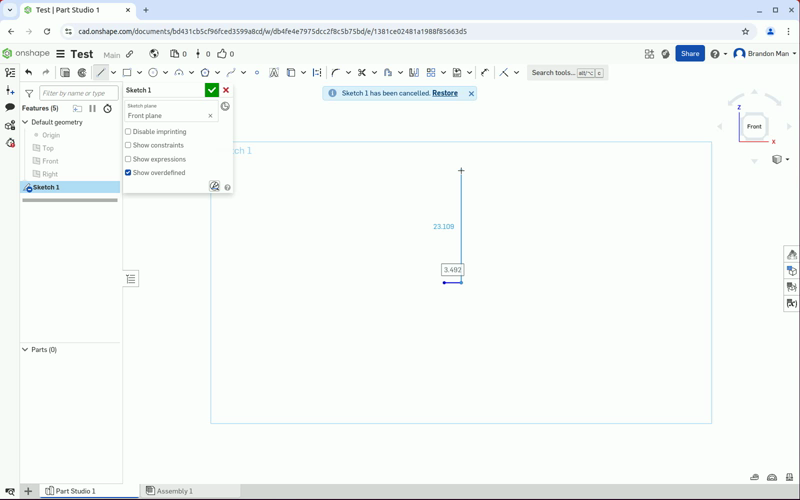
key_down(shift)
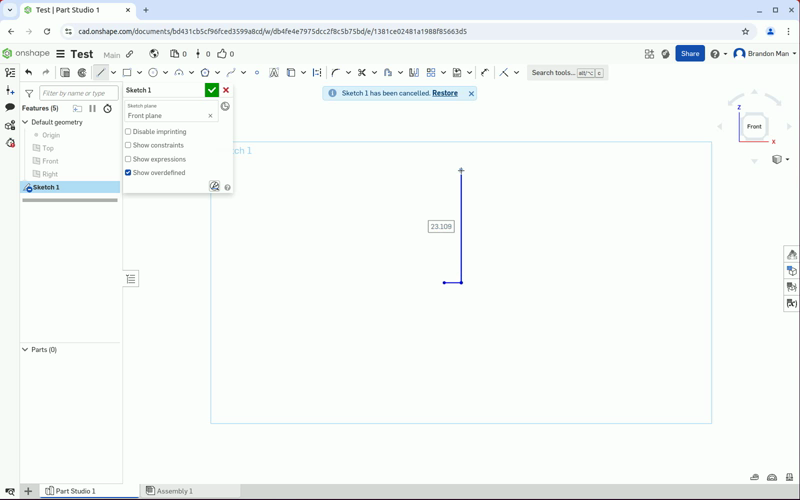
mouse_move(491, 170)
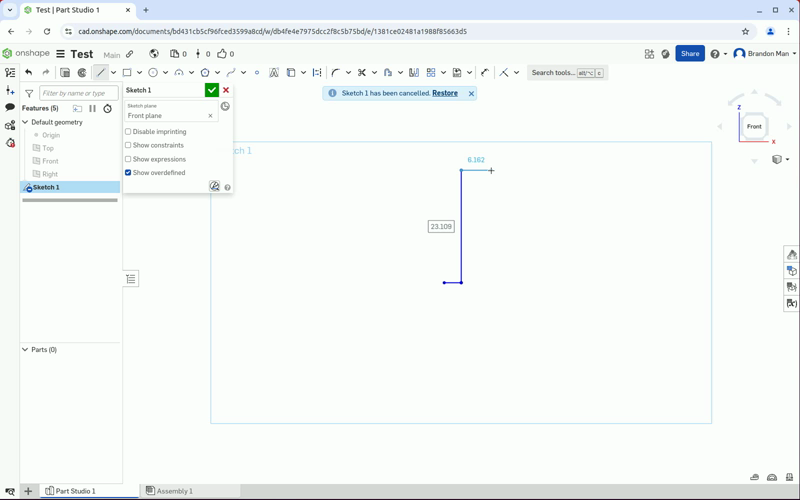
mouse_move(444, 170)
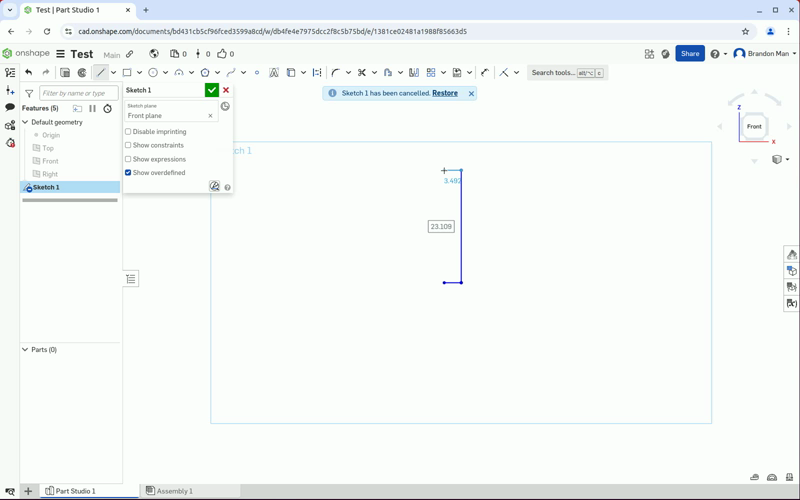
click(444, 170)
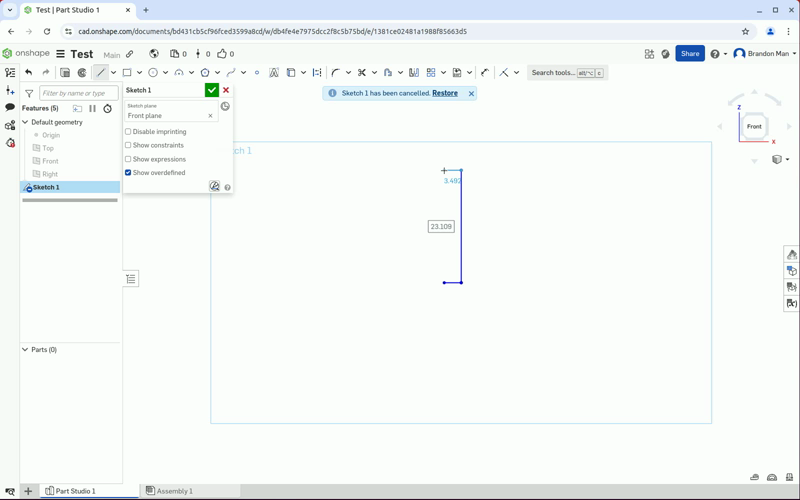
key_up(shift)
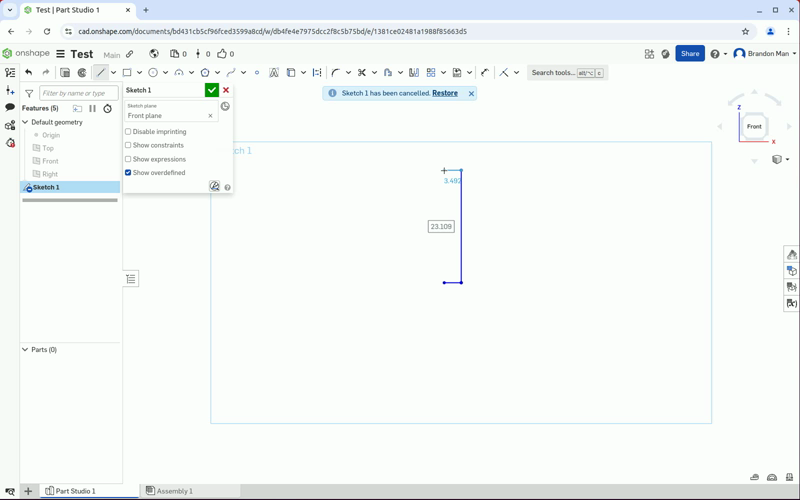
key_down(shift)
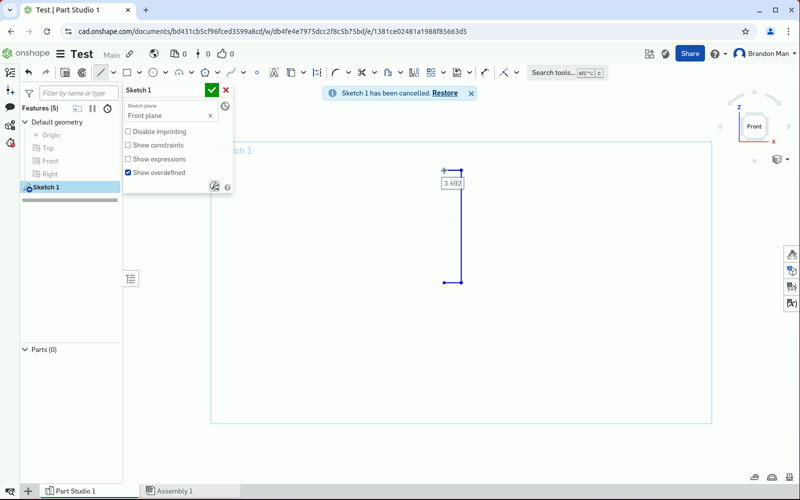
mouse_move(474, 170)
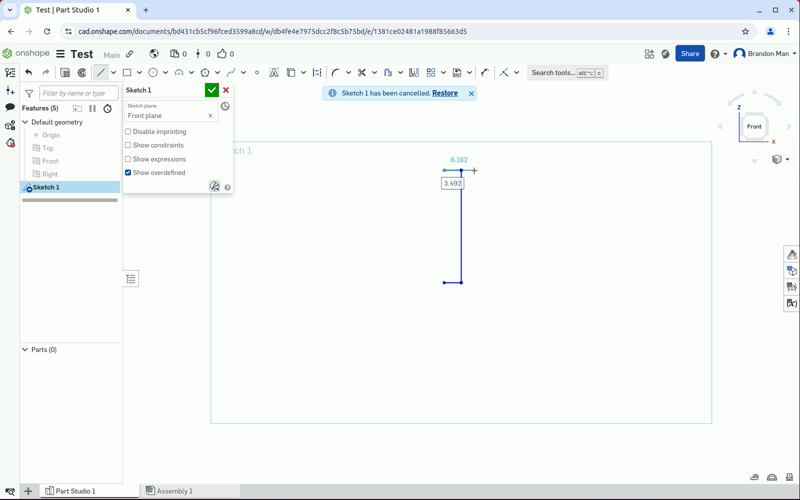
mouse_move(444, 210)
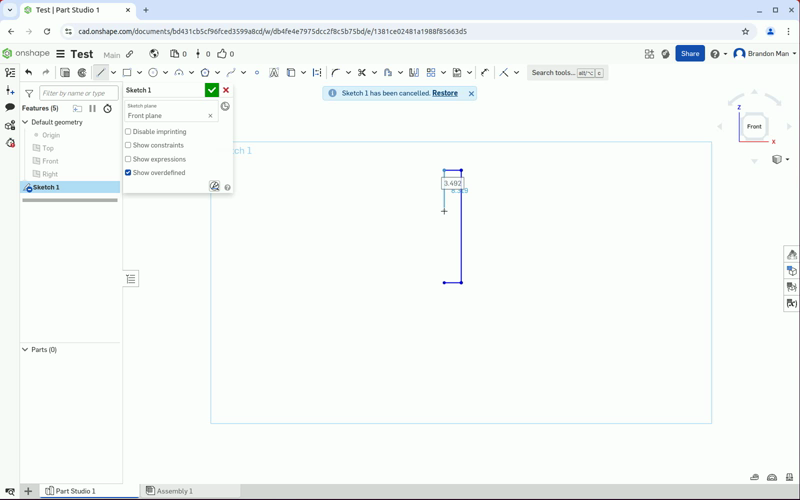
click(444, 210)
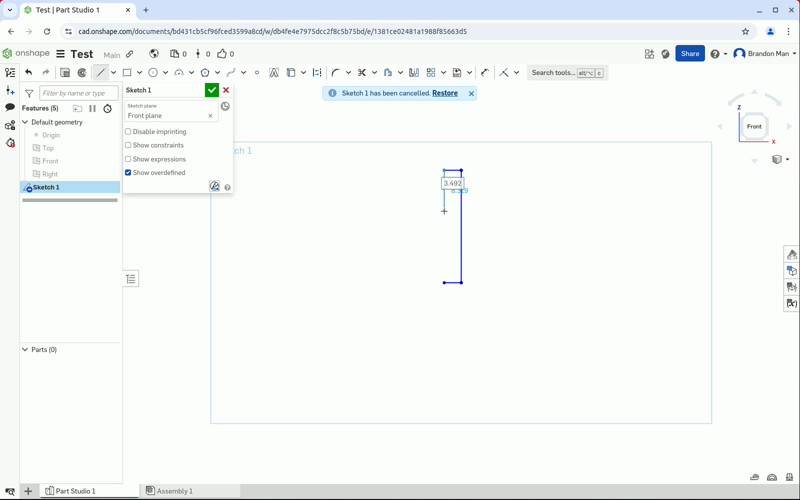
key_up(shift)
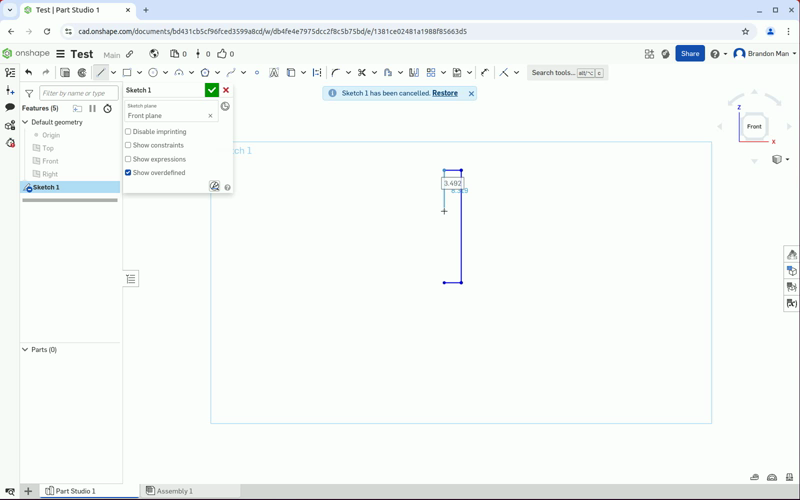
key_down(shift)
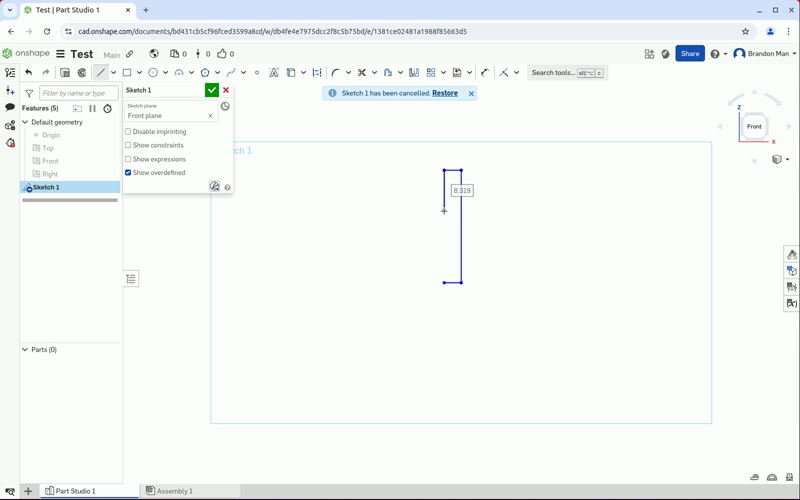
mouse_move(474, 210)
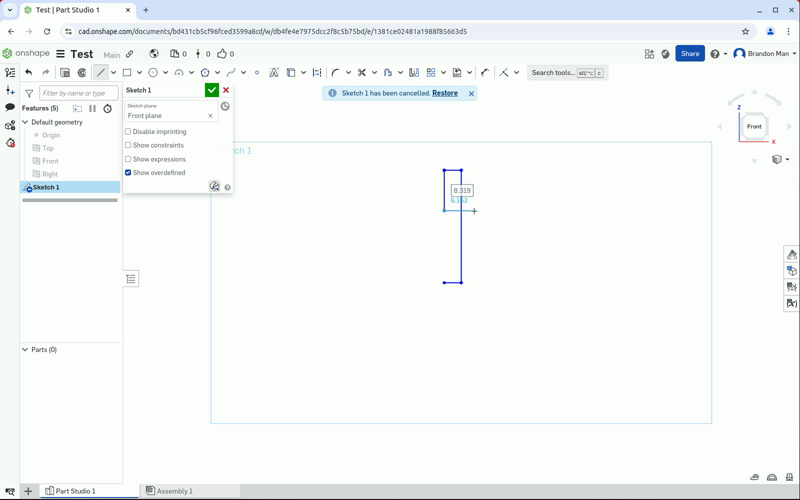
mouse_move(444, 226)
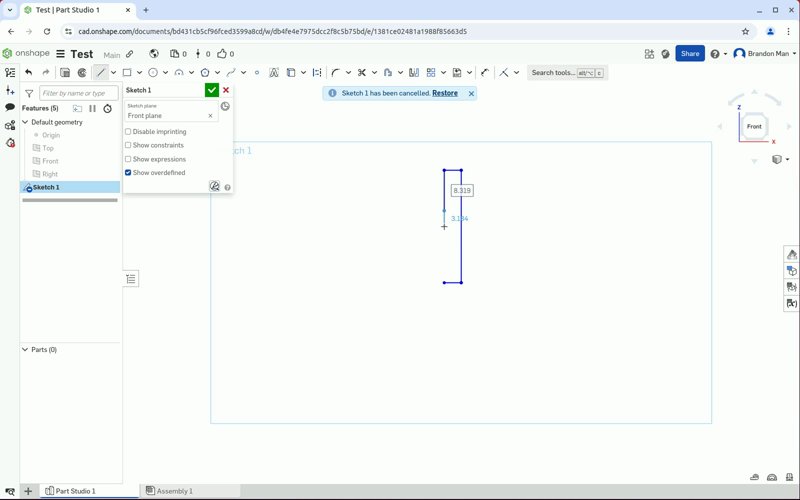
click(444, 226)
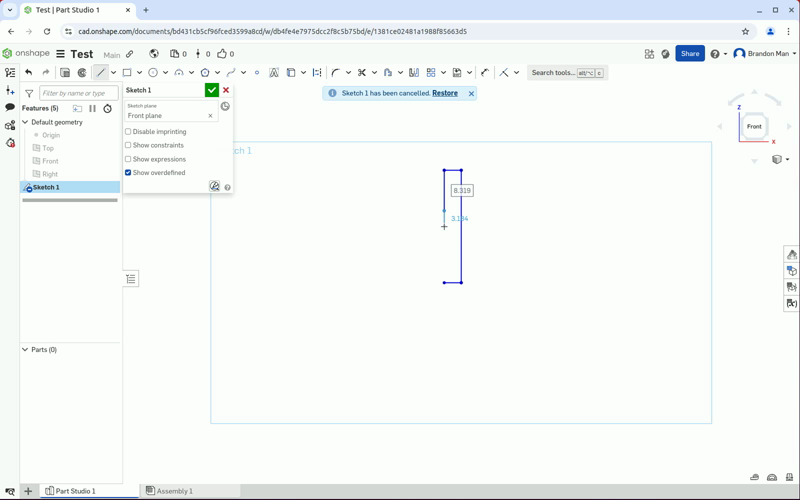
key_up(shift)
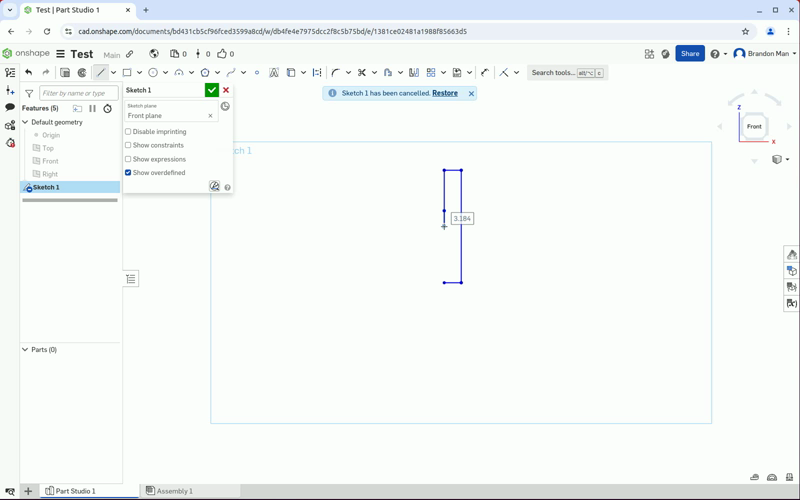
mouse_move(474, 226)
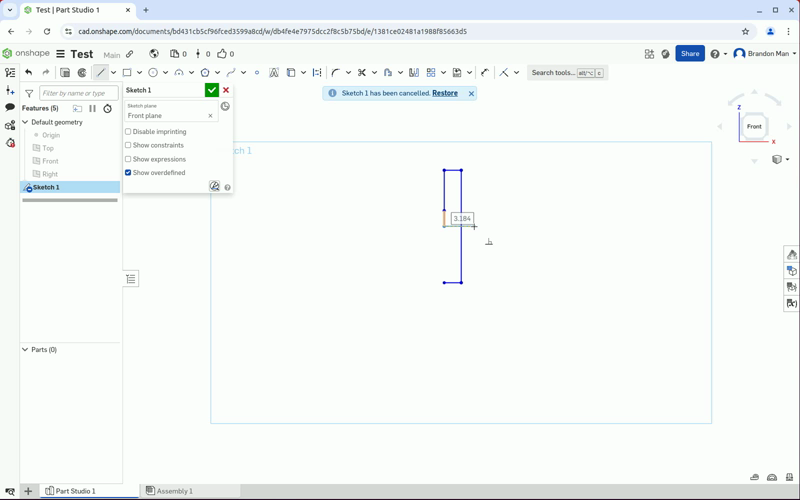
key_down(shift)
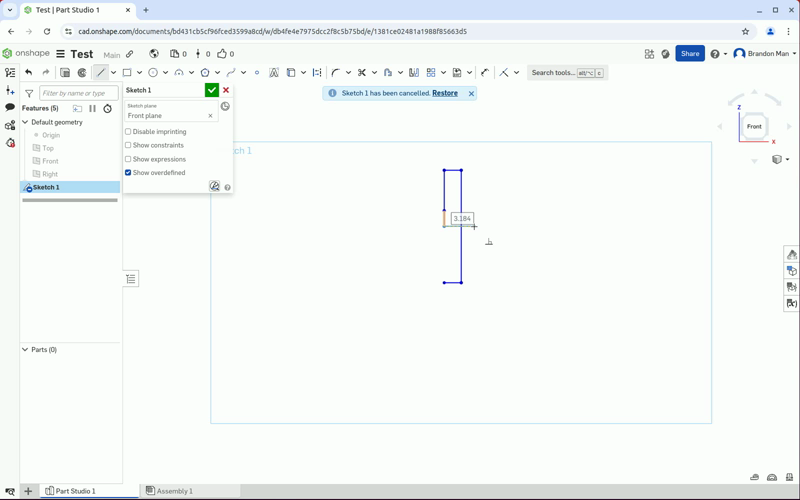
mouse_move(444, 282)
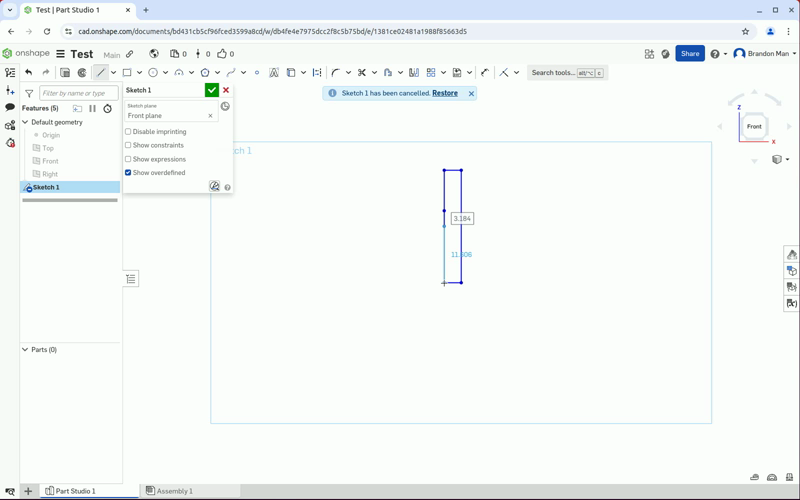
key_up(shift)
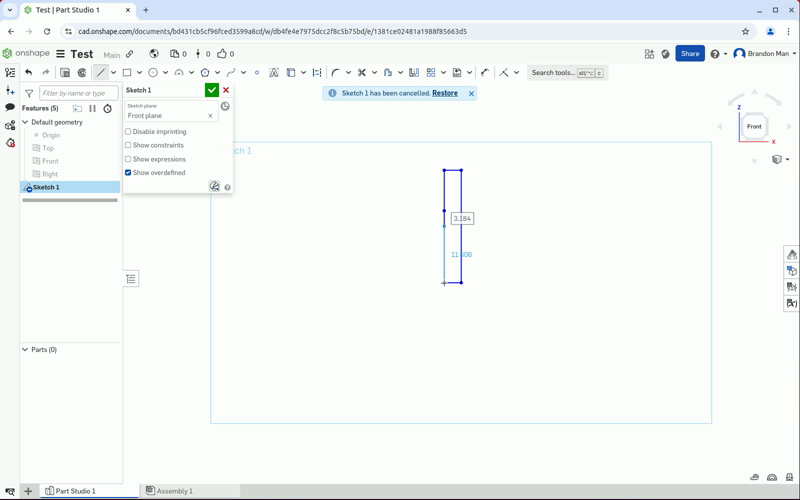
click(444, 282)
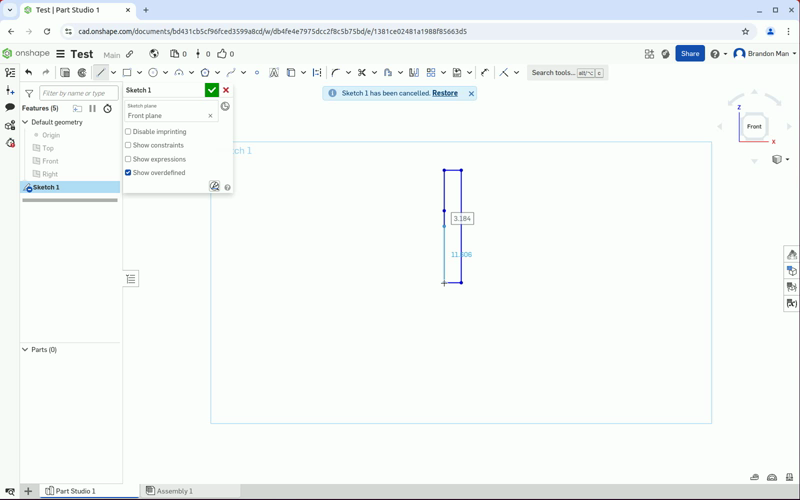
key(esc)
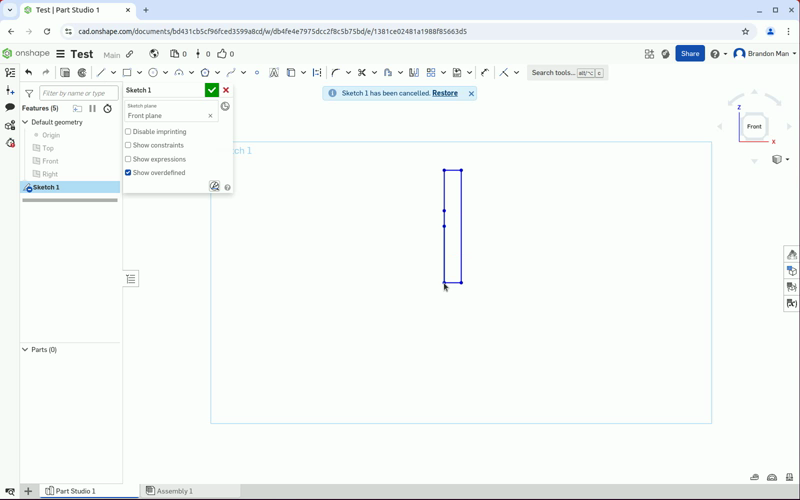
mouse_move(456, 257)
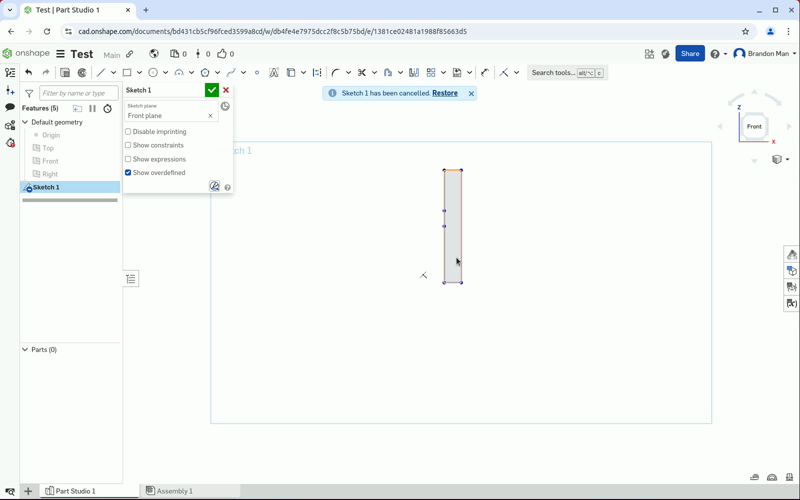
click(456, 257)
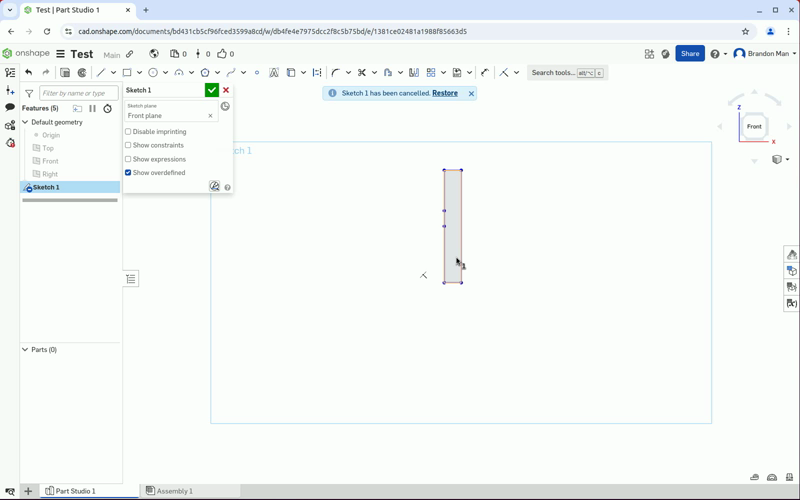
mouse_move(73, 352)
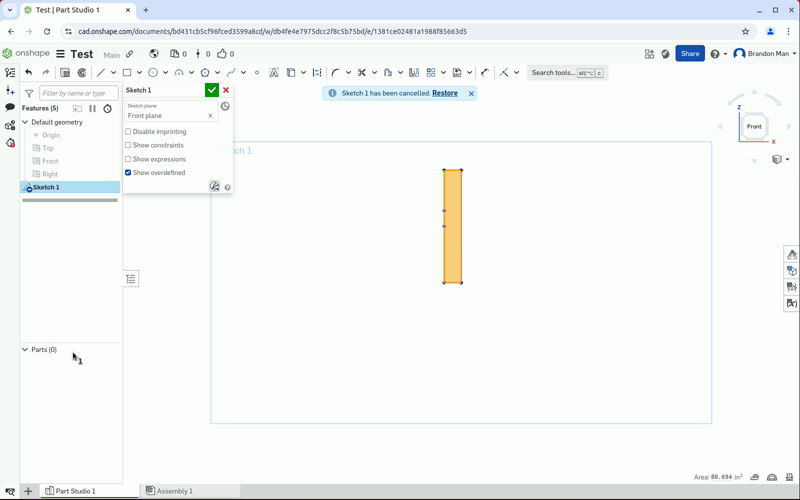
key(shift+y)
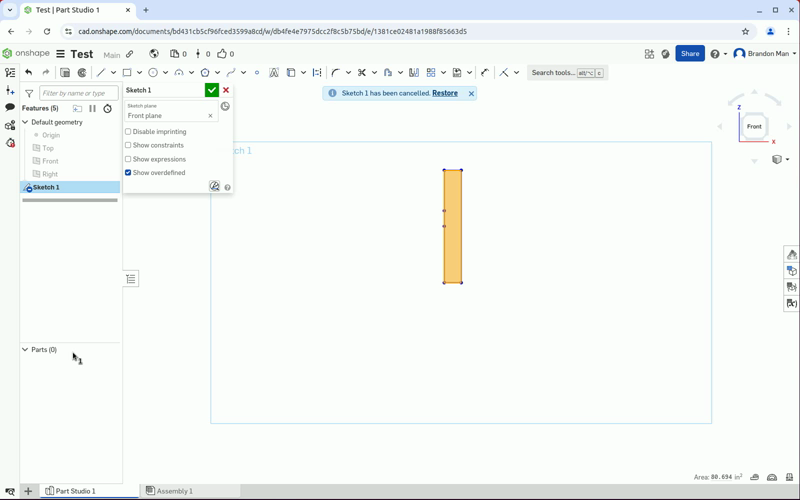
key(shift+e)
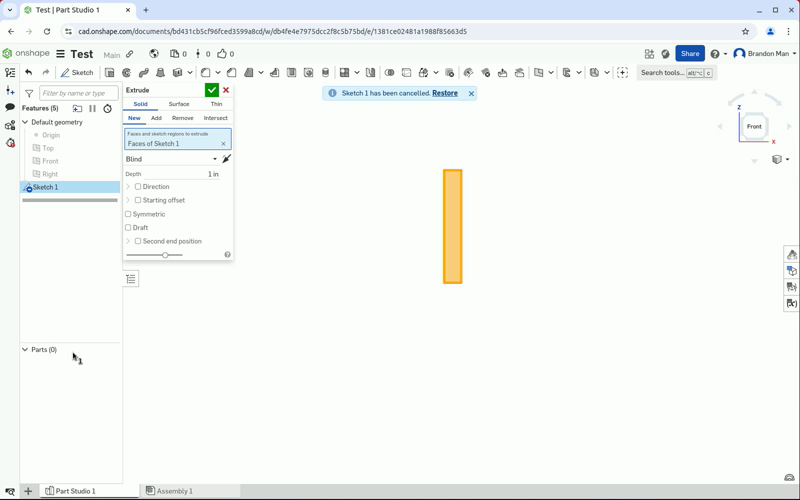
mouse_move(143, 106)
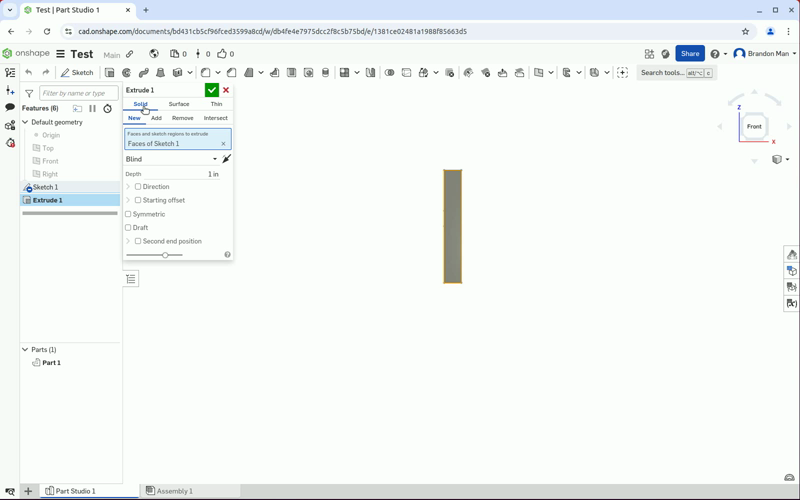
click(143, 106)
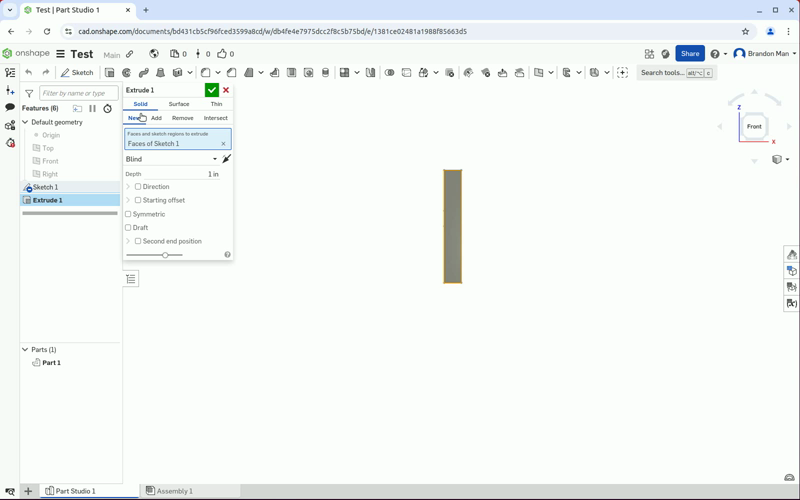
mouse_move(137, 120)
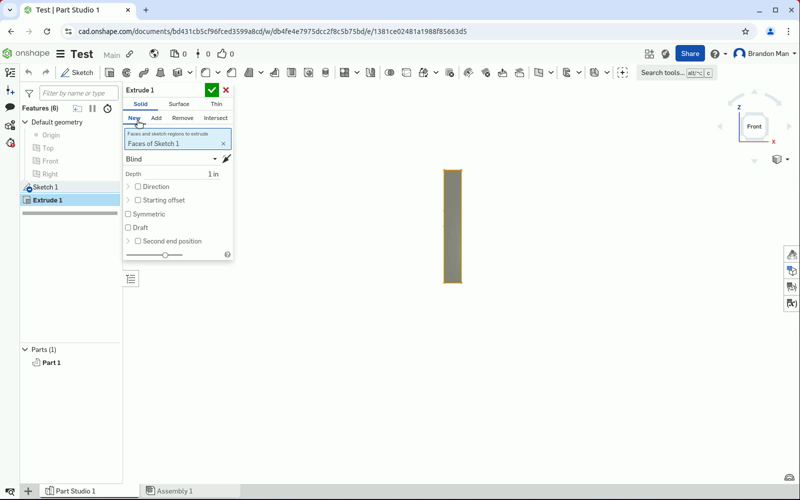
click(137, 120)
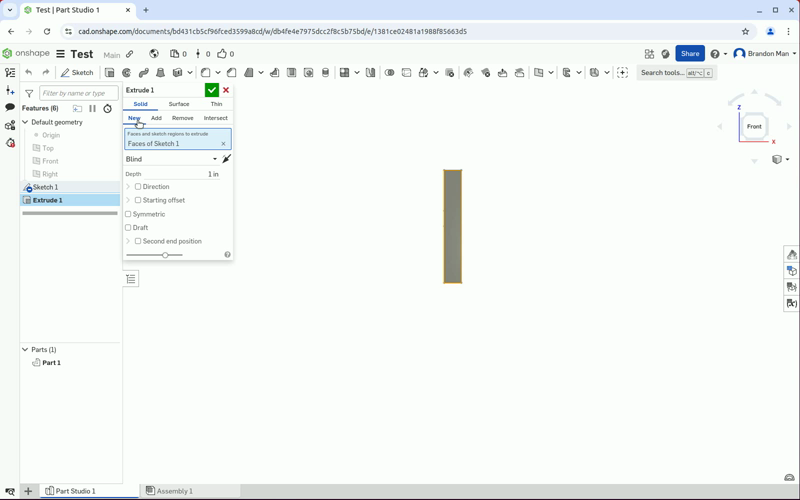
key(tab, 4)
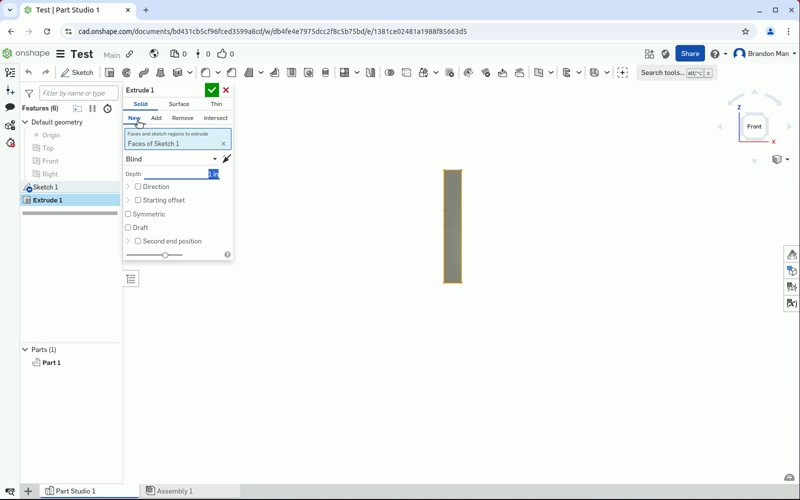
text(-0.241)
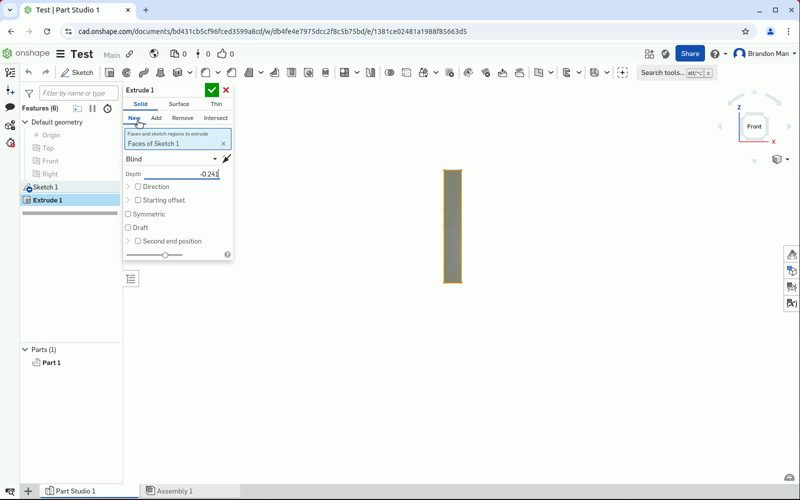
key(enter)
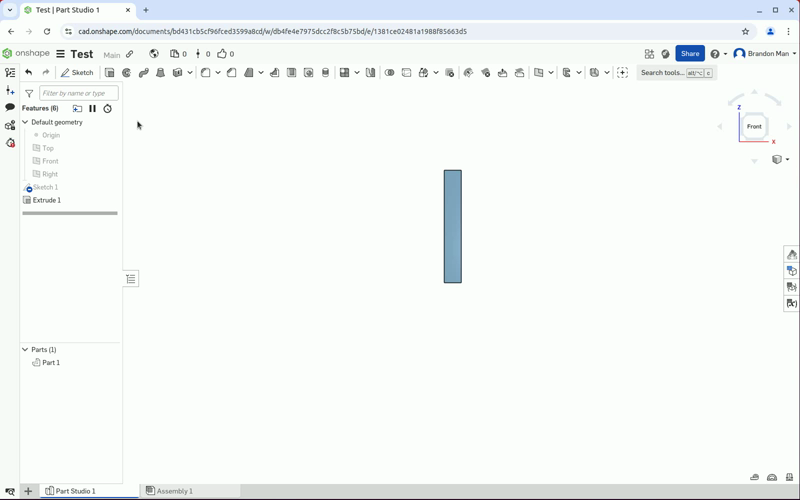
key(shift+h)
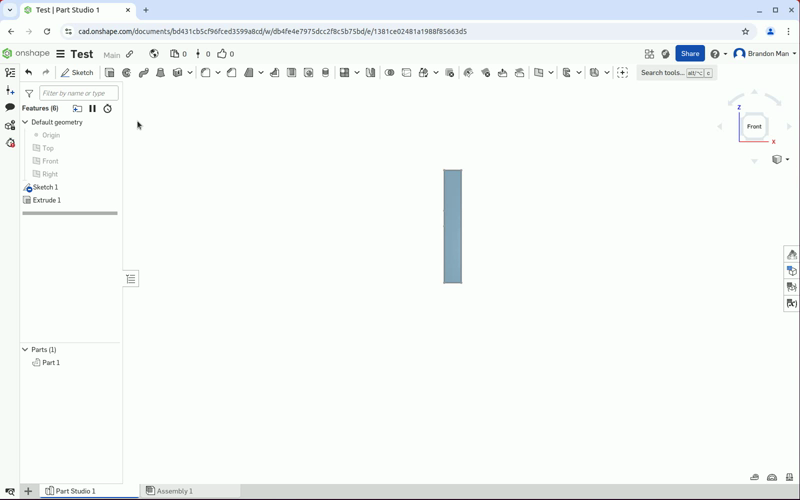
key(shift+h)
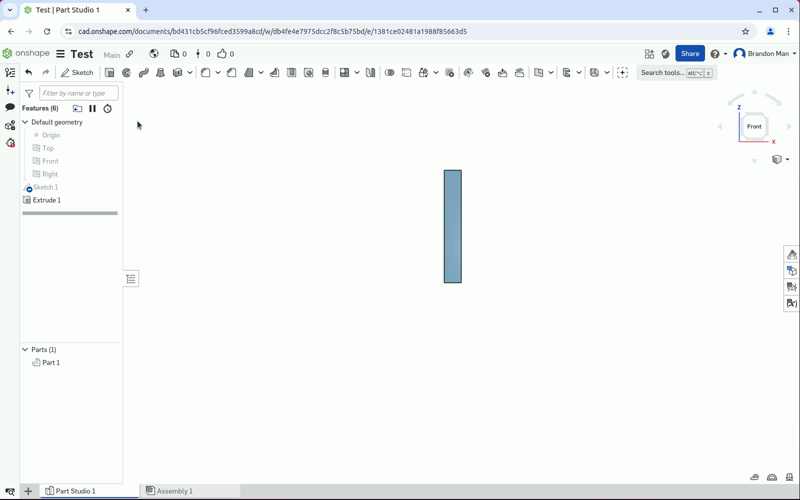
mouse_move(73, 189)
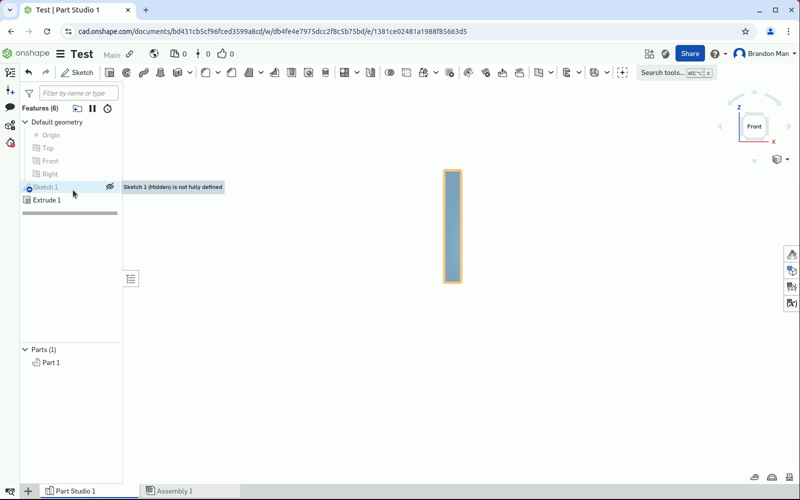
click(73, 189)
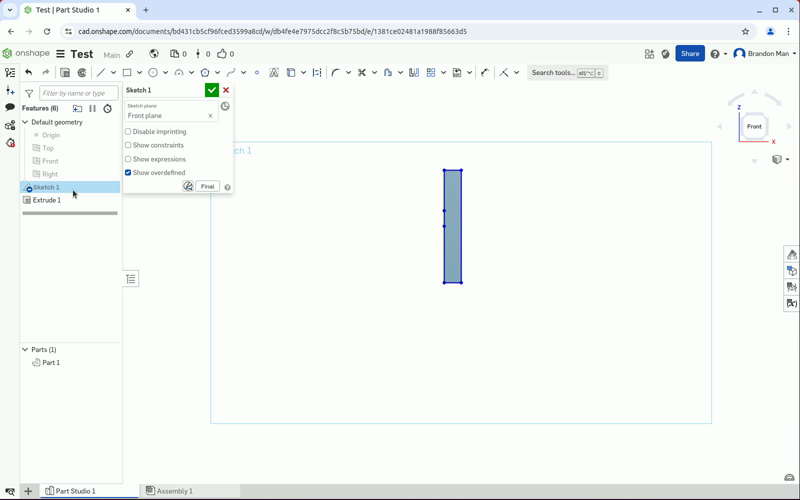
mouse_move(229, 92)
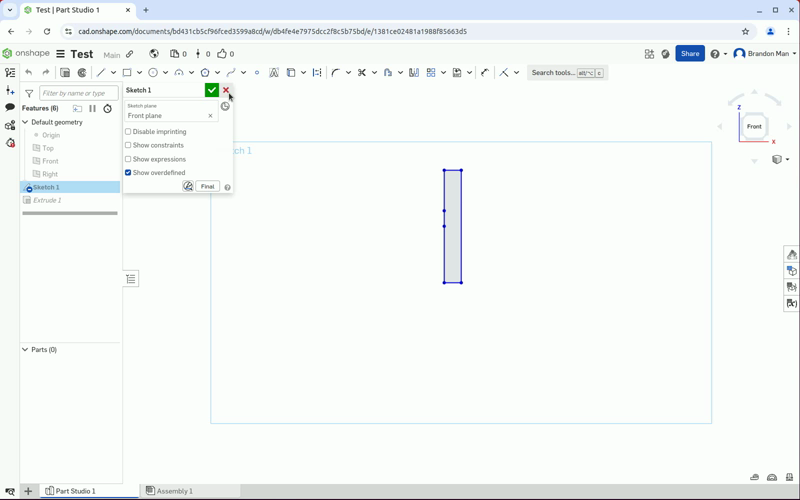
click(229, 92)
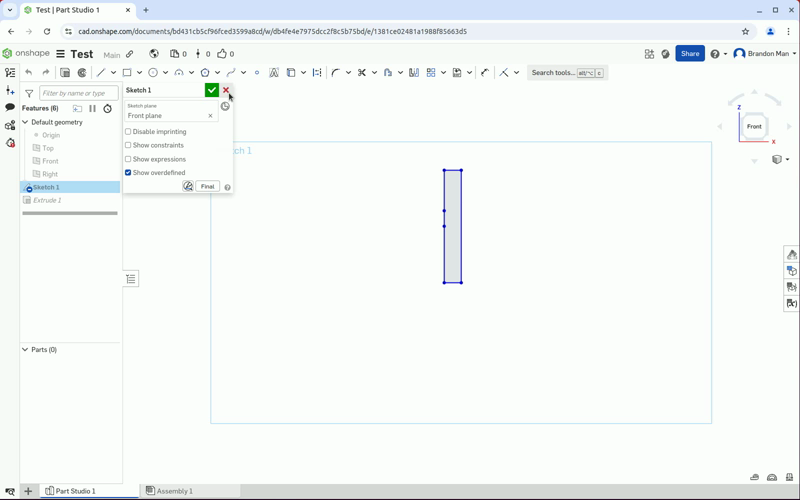
key(shift+s)
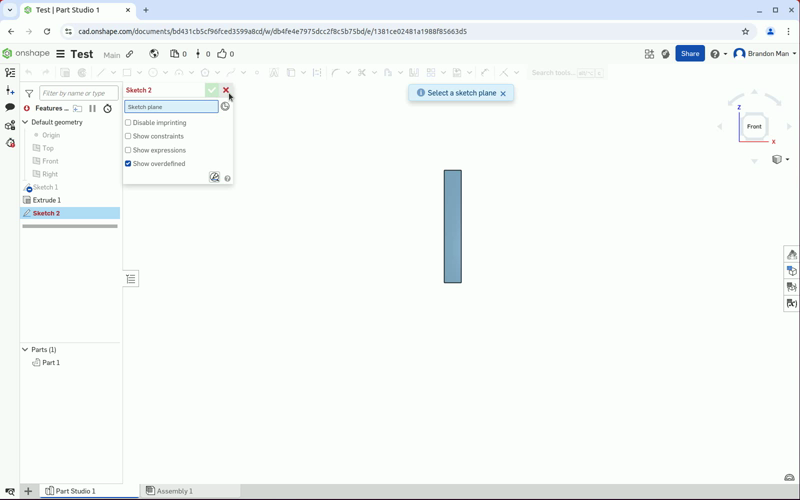
mouse_move(73, 163)
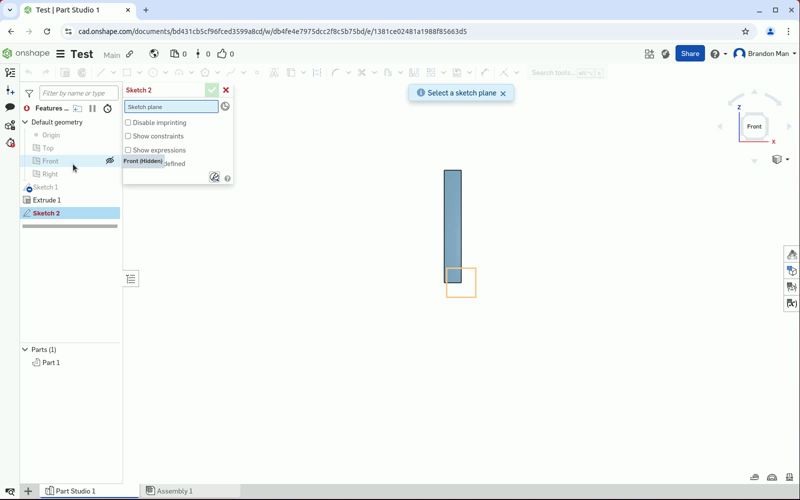
click(73, 163)
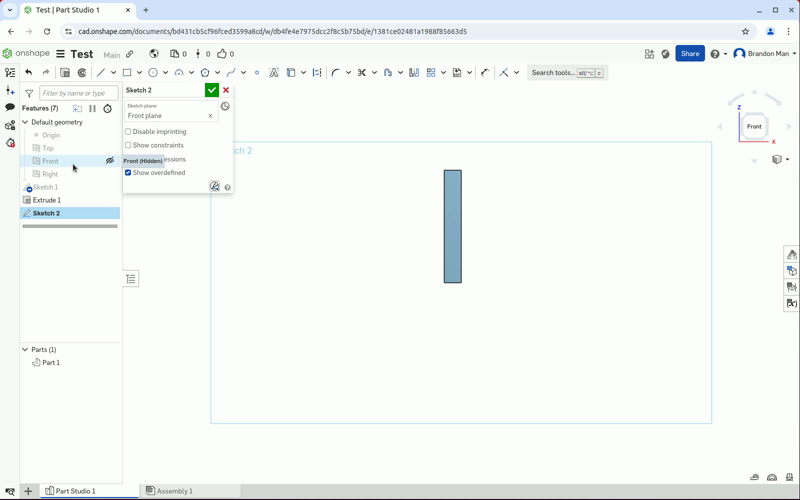
mouse_move(73, 352)
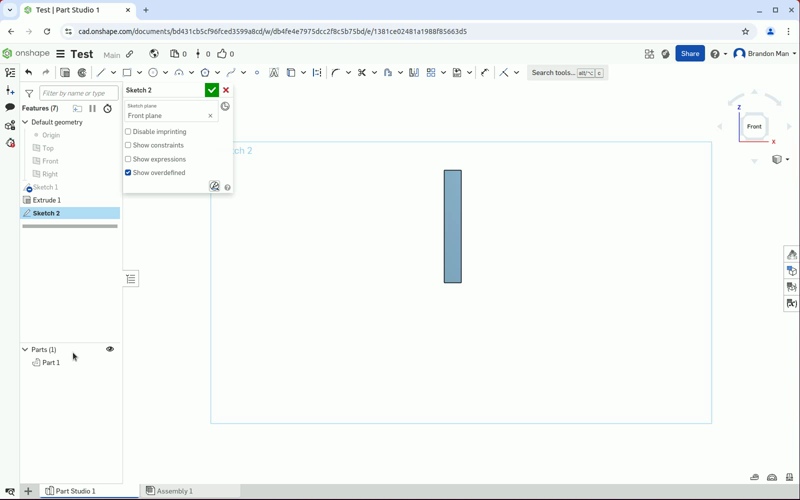
key(y)
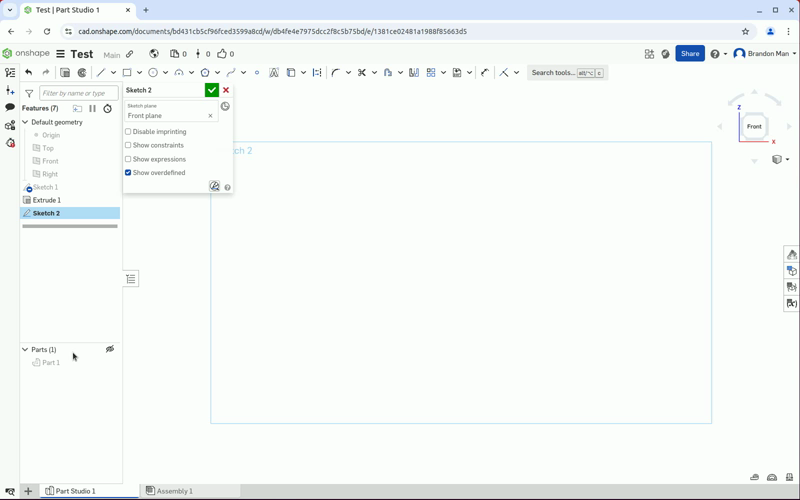
key(l)
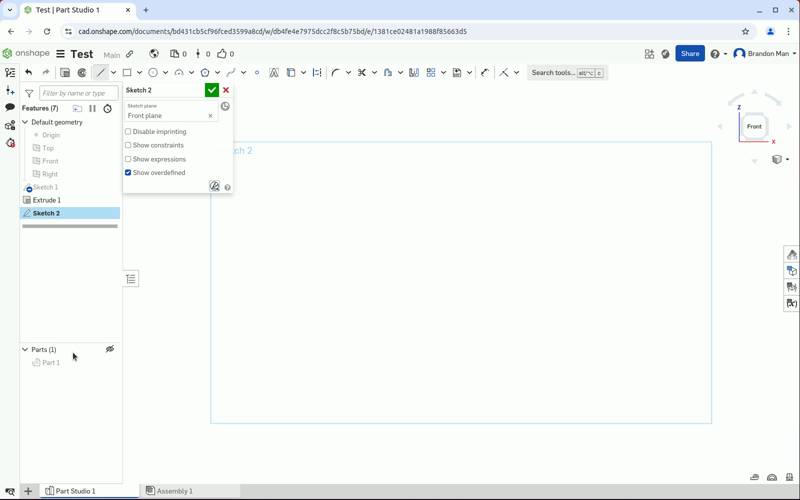
key_down(shift)
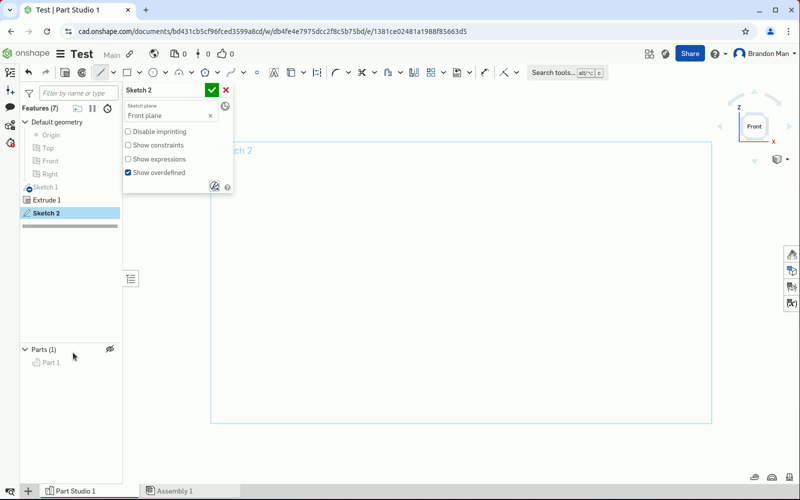
mouse_move(379, 210)
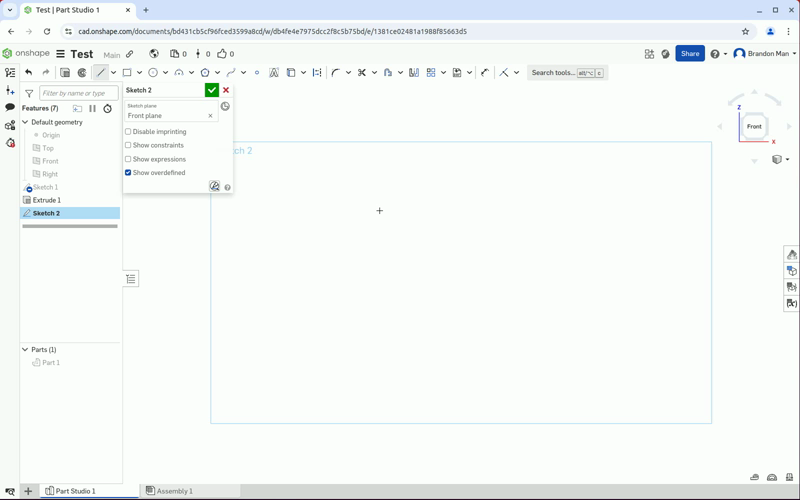
click(379, 210)
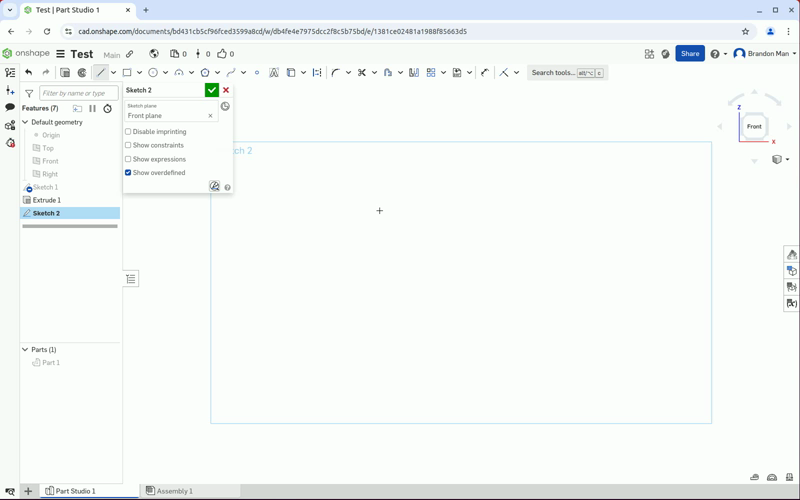
key_up(shift)
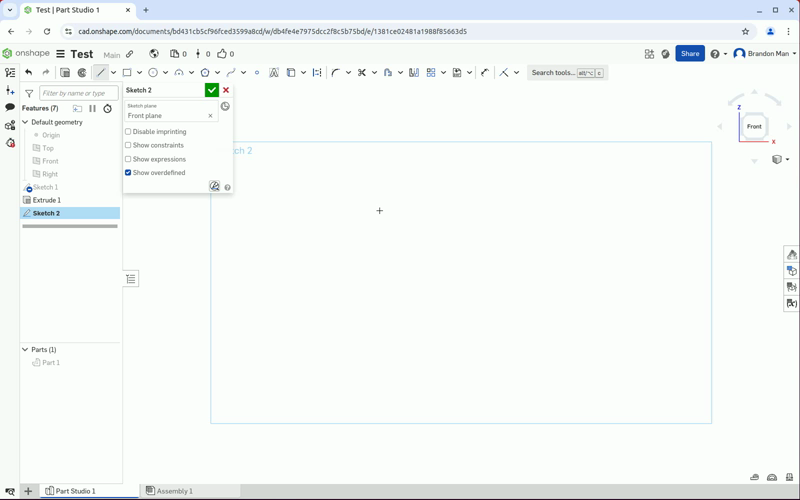
key_down(shift)
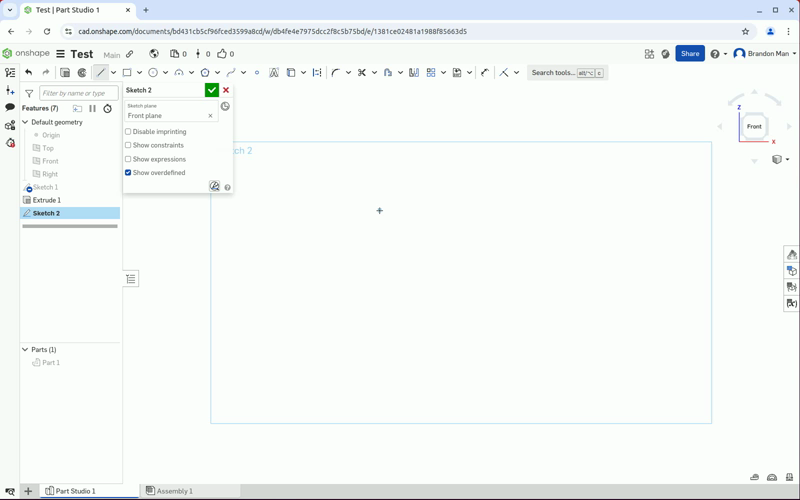
mouse_move(409, 210)
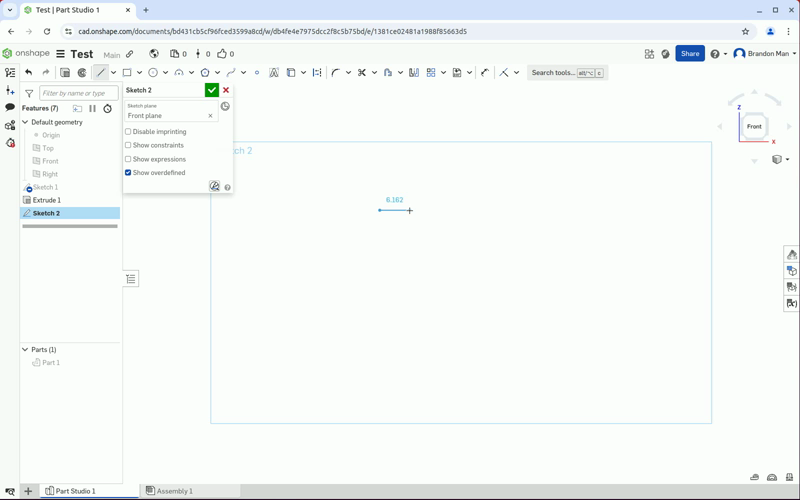
mouse_move(396, 210)
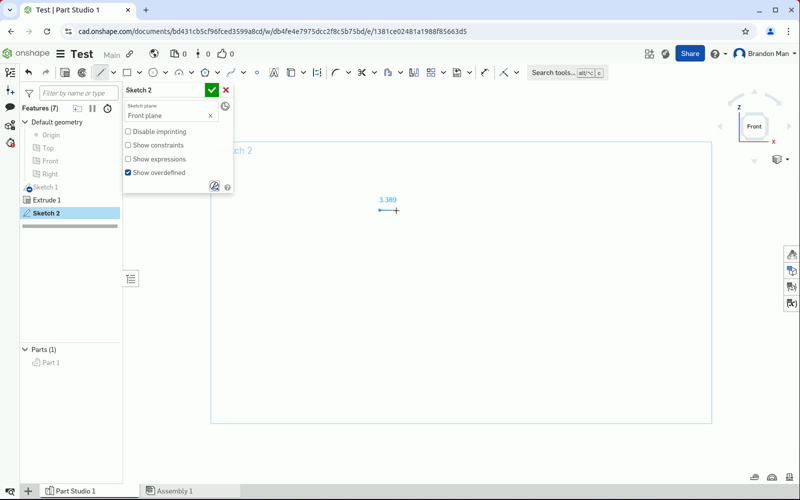
click(396, 210)
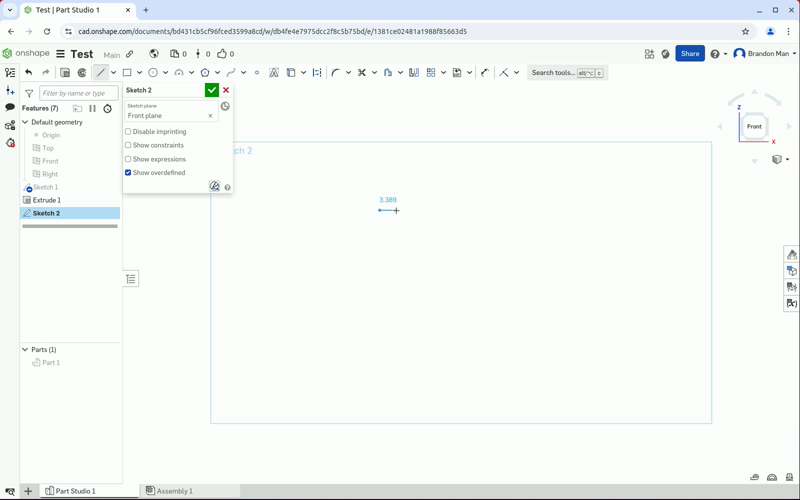
key_up(shift)
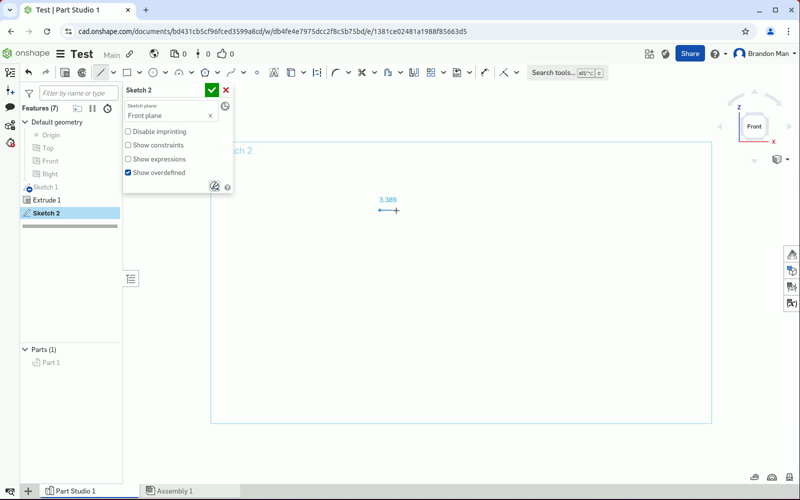
key_down(shift)
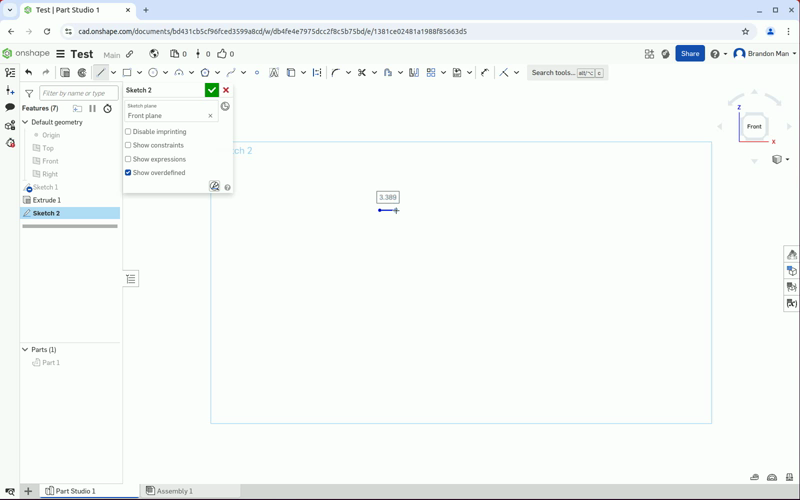
mouse_move(426, 210)
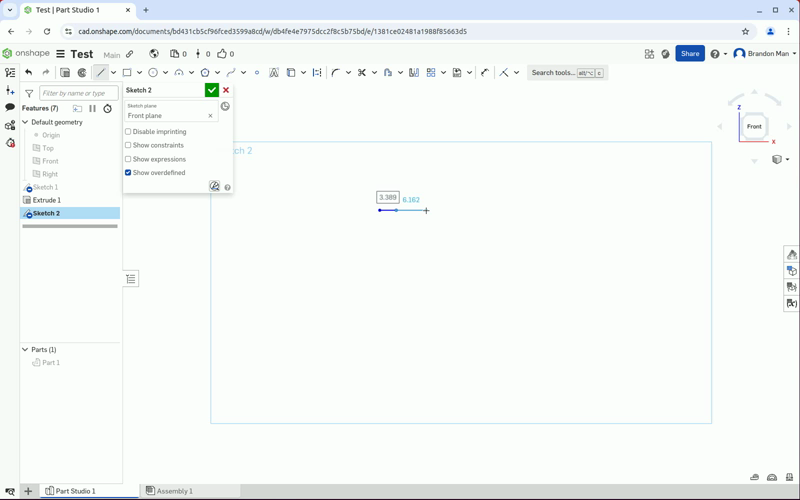
mouse_move(396, 169)
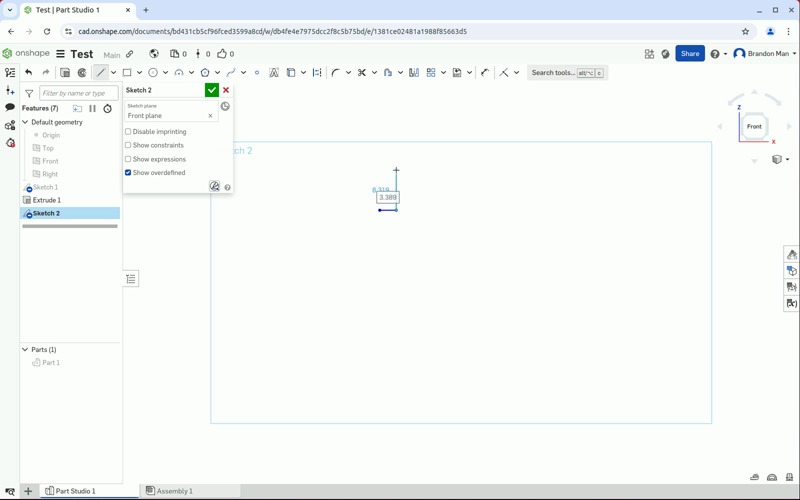
click(396, 169)
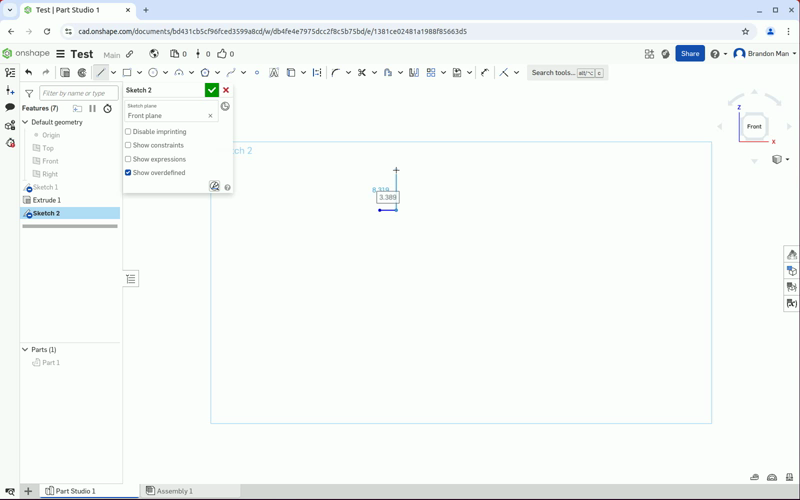
key_up(shift)
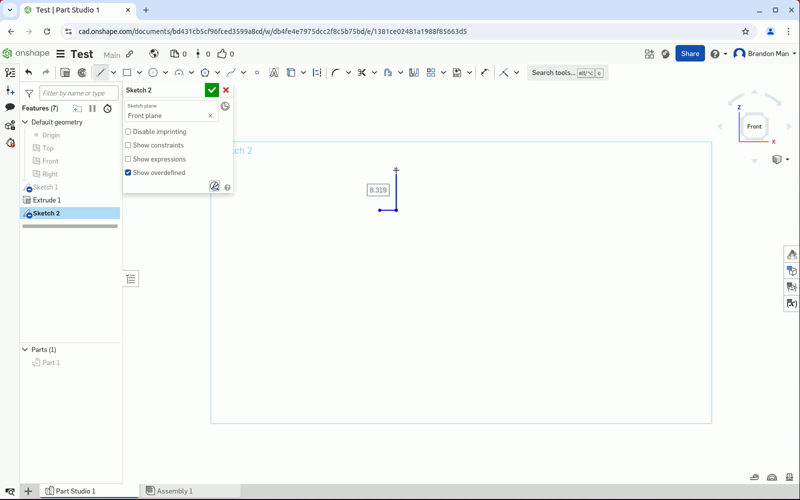
key_down(shift)
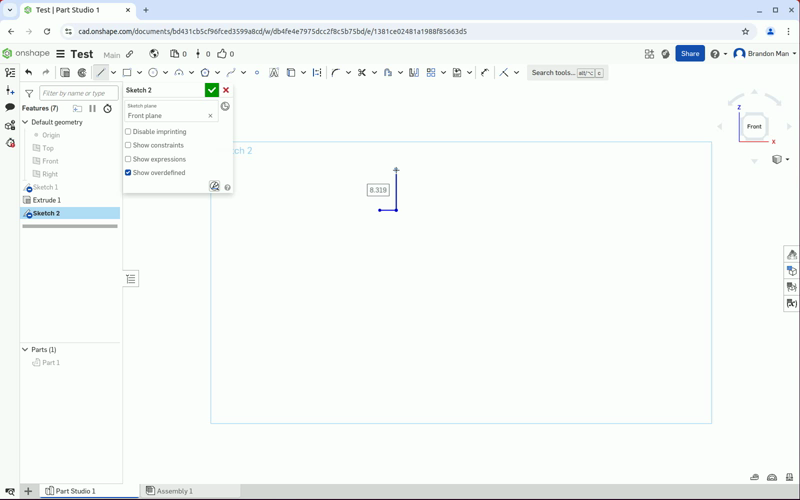
mouse_move(426, 169)
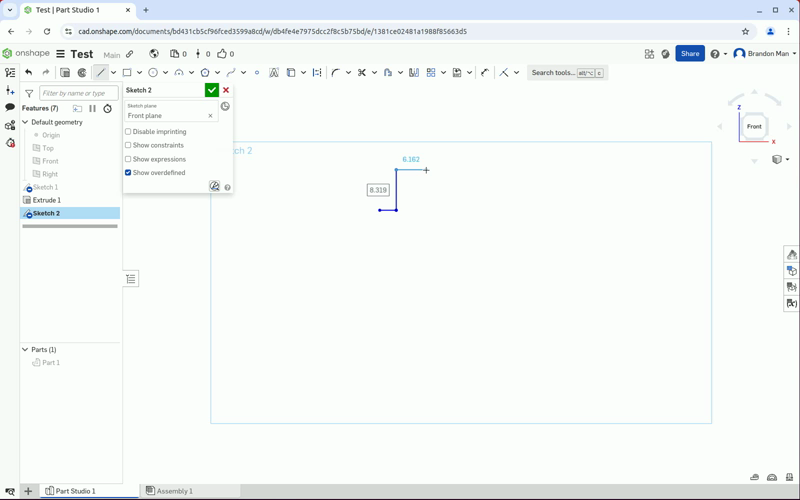
mouse_move(379, 169)
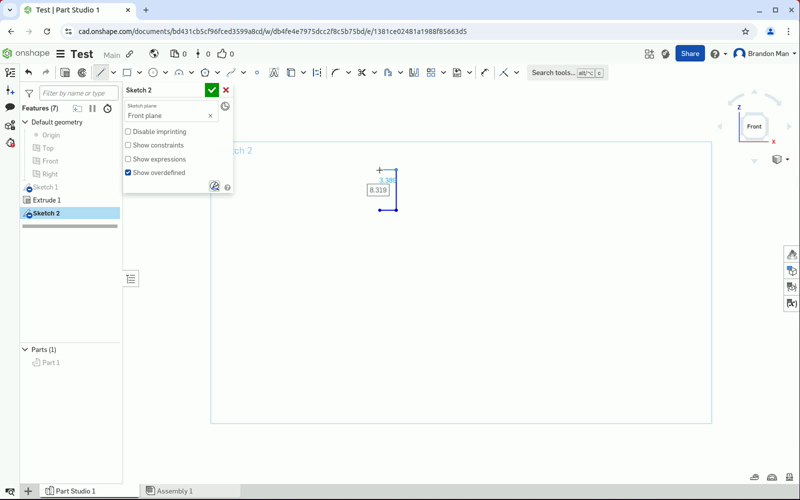
click(379, 169)
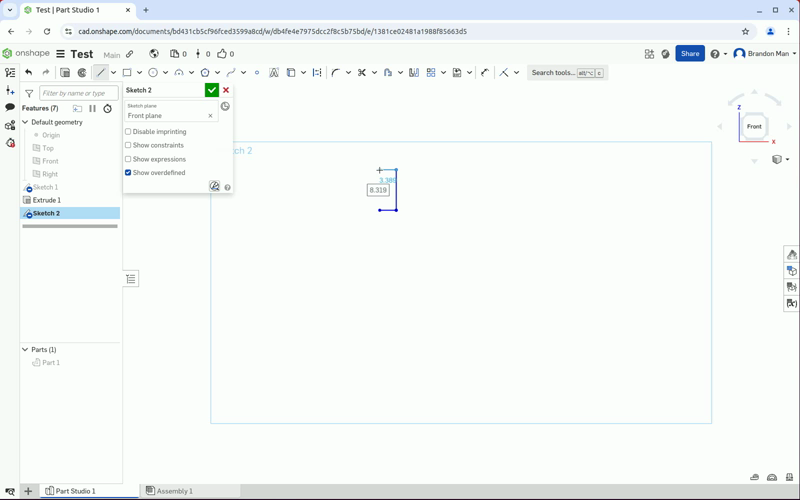
key_up(shift)
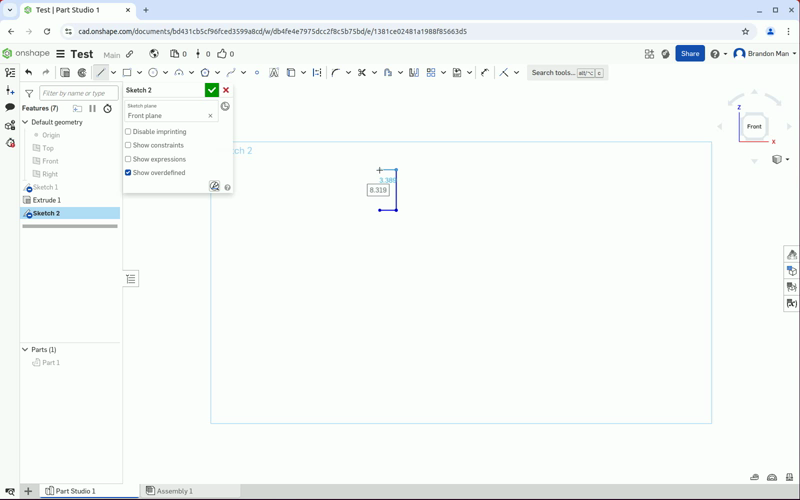
mouse_move(409, 169)
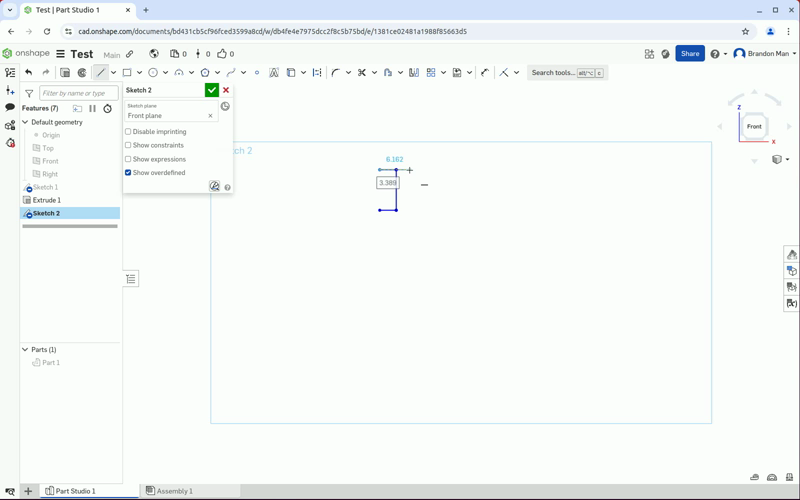
key_down(shift)
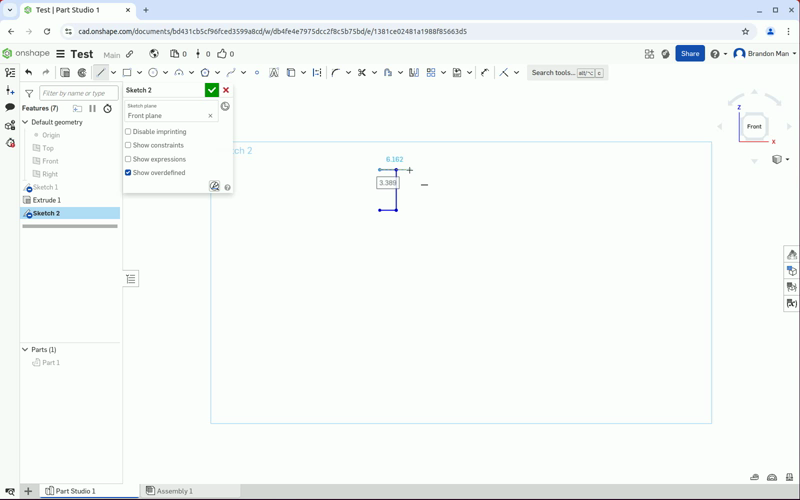
mouse_move(379, 210)
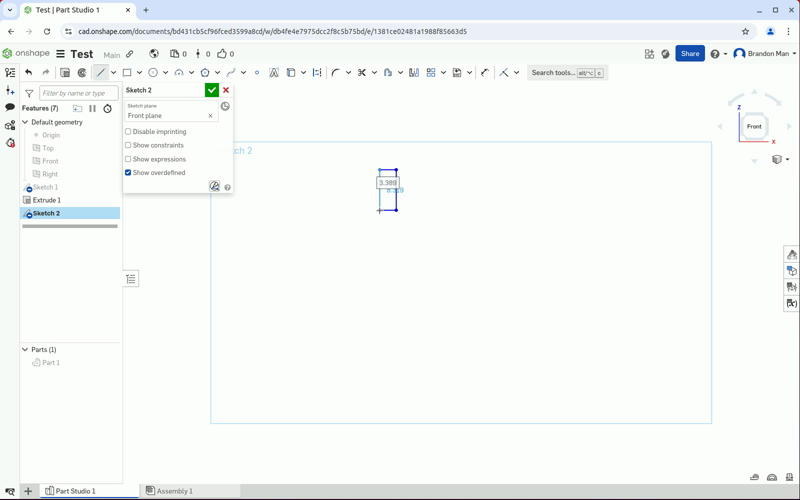
key_up(shift)
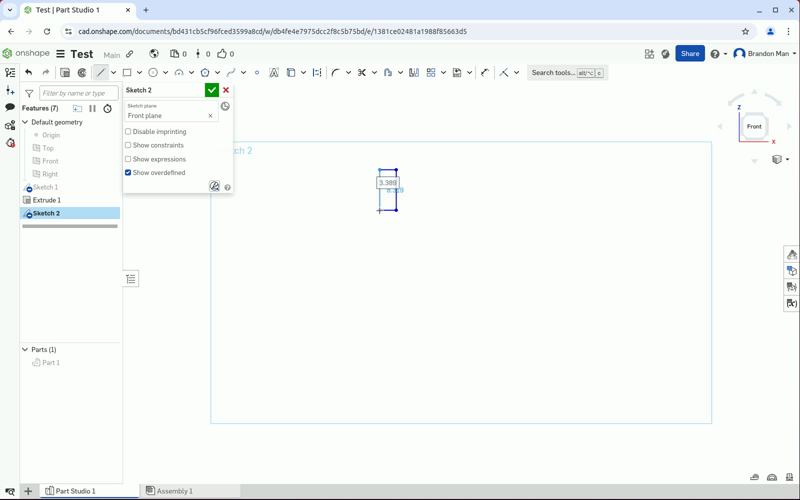
click(379, 210)
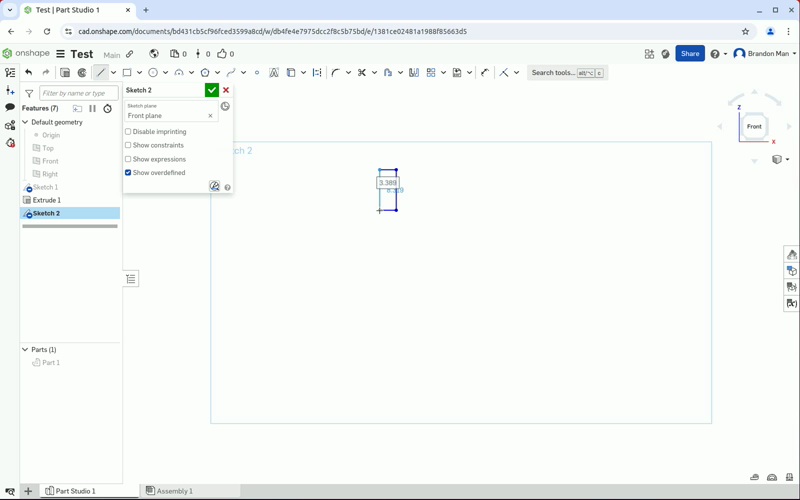
key(esc)
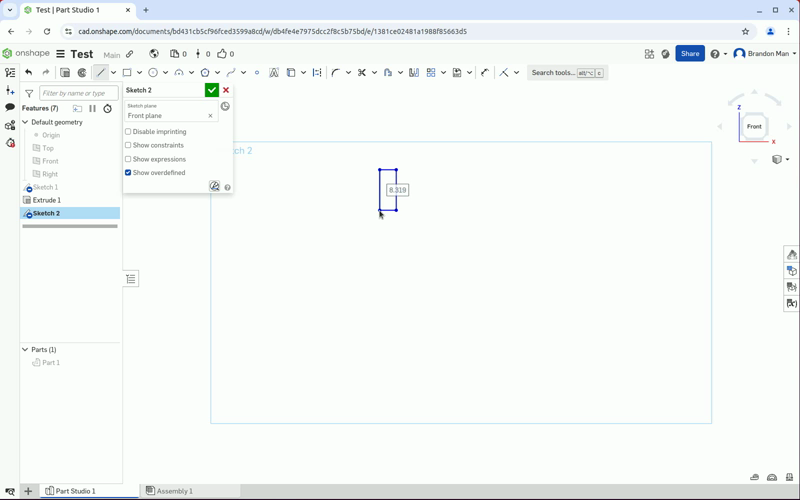
mouse_move(393, 196)
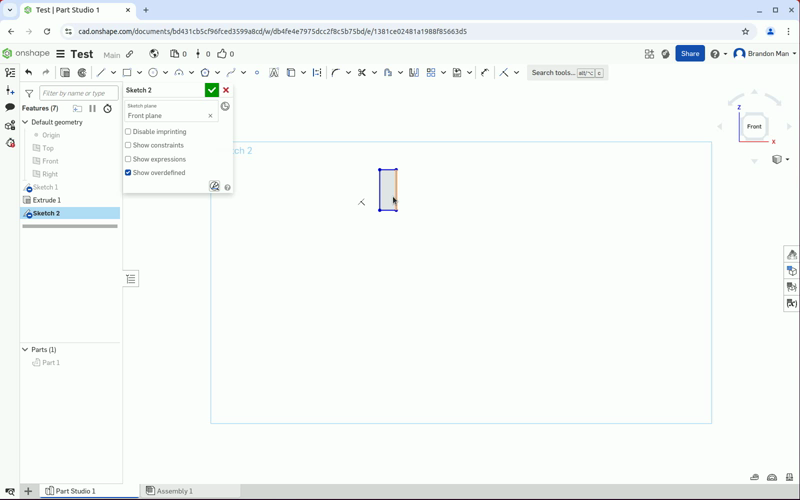
scroll(6)
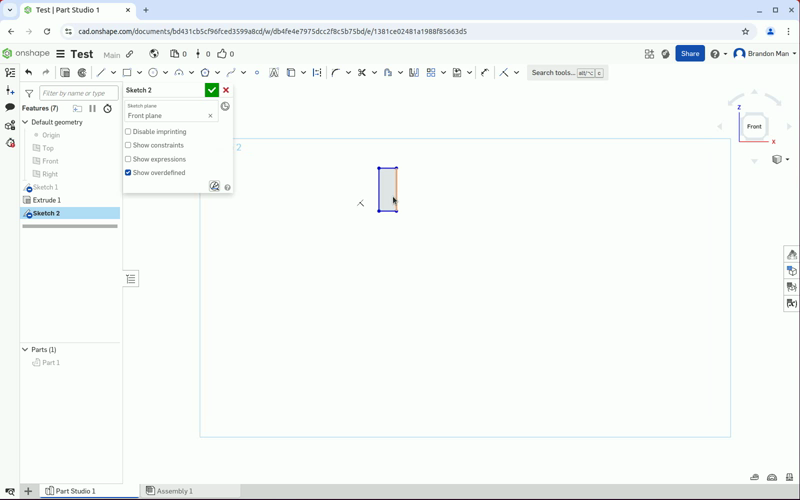
scroll(6)
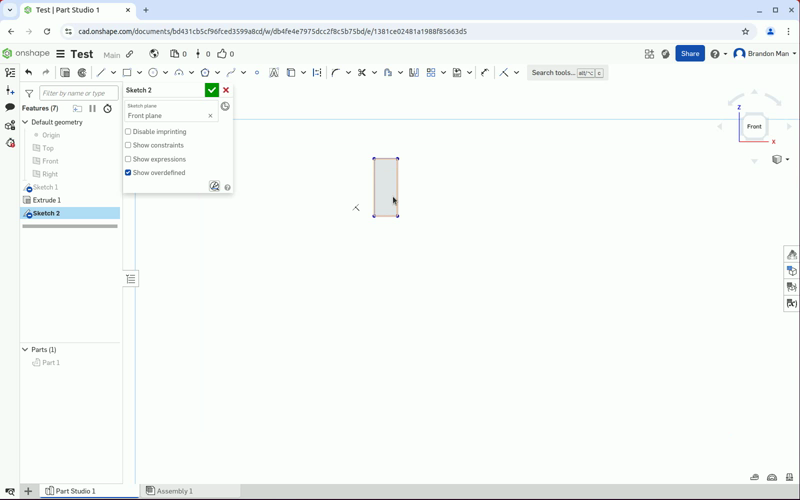
scroll(6)
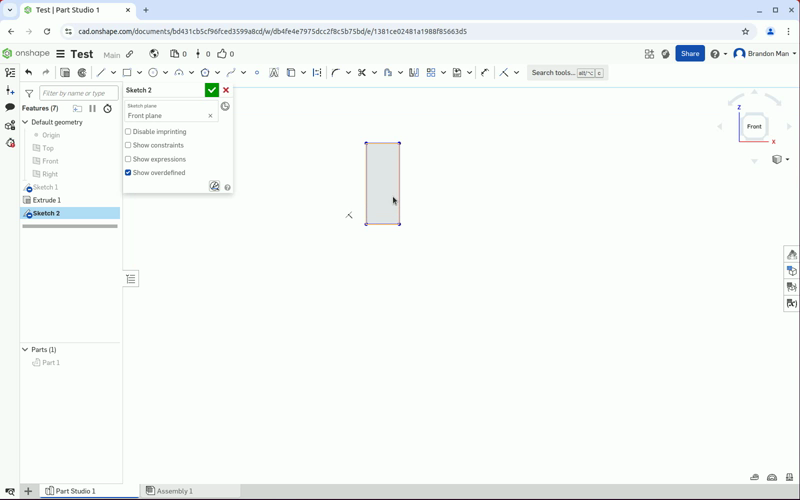
scroll(6)
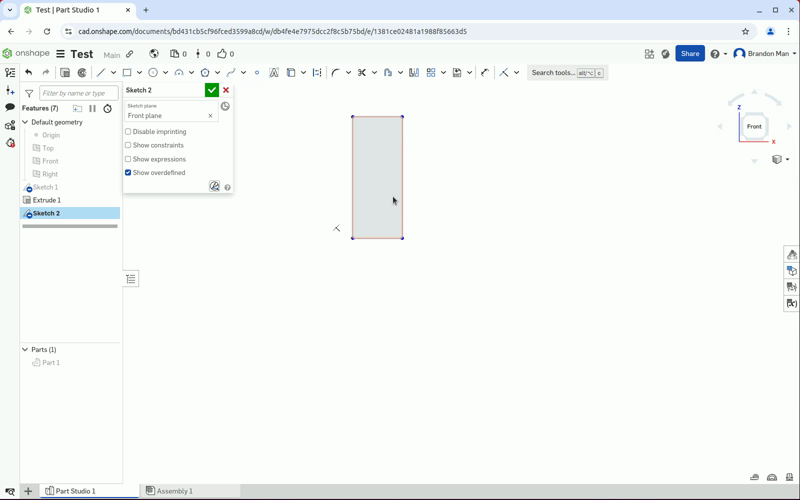
scroll(6)
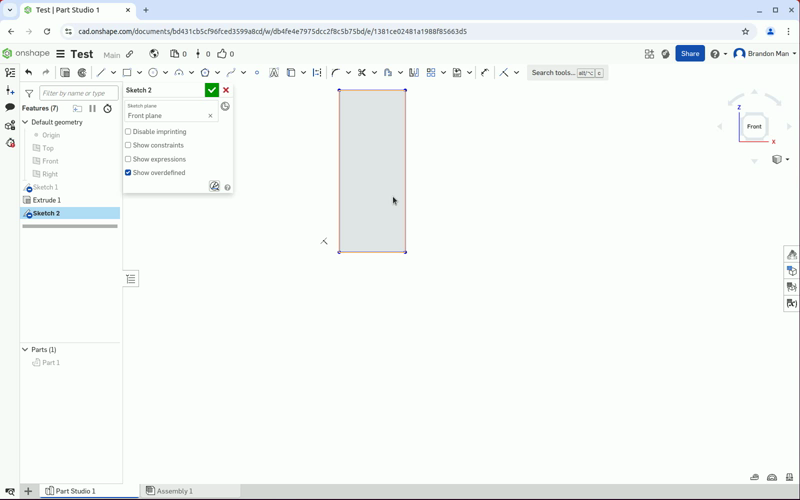
scroll(6)
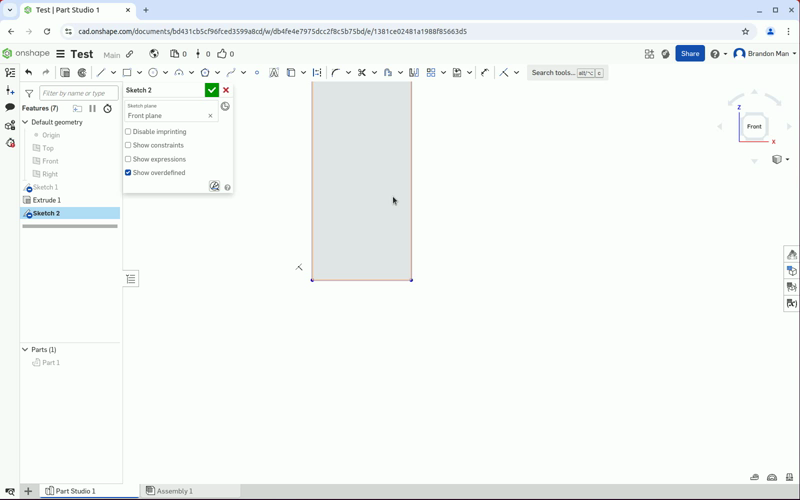
scroll(6)
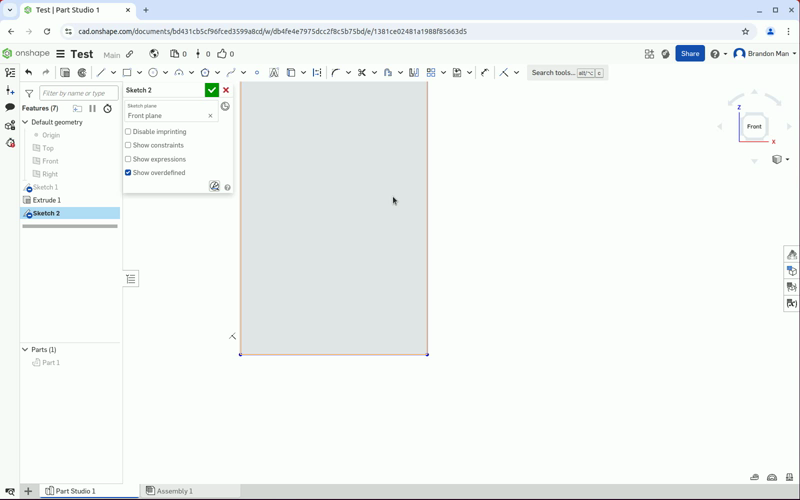
click(393, 196)
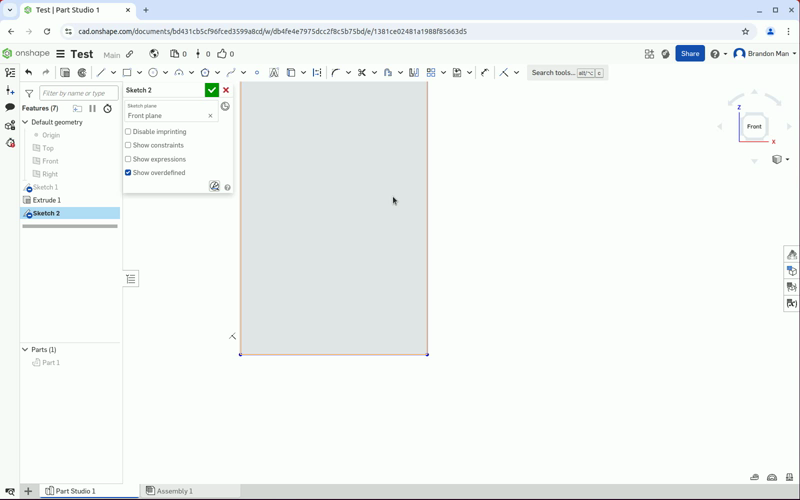
scroll(-6)
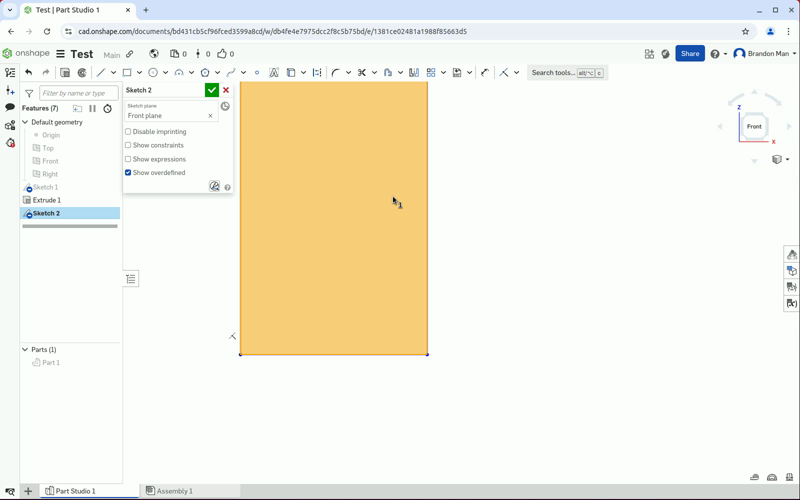
scroll(-6)
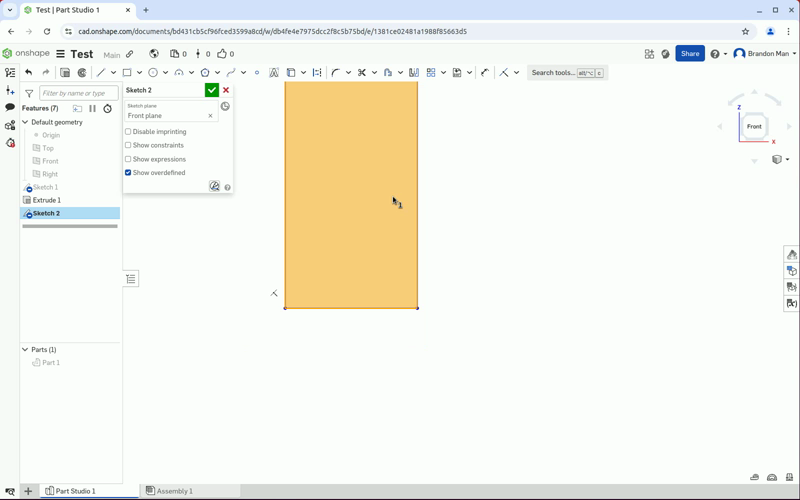
scroll(-6)
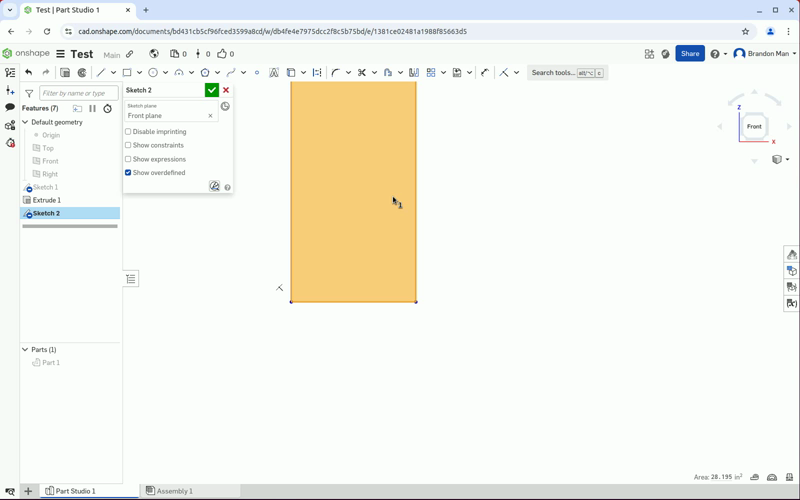
scroll(-6)
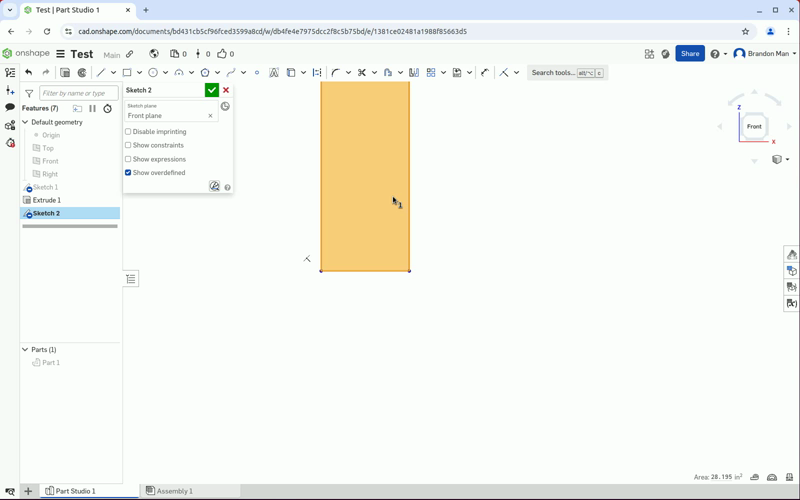
scroll(-6)
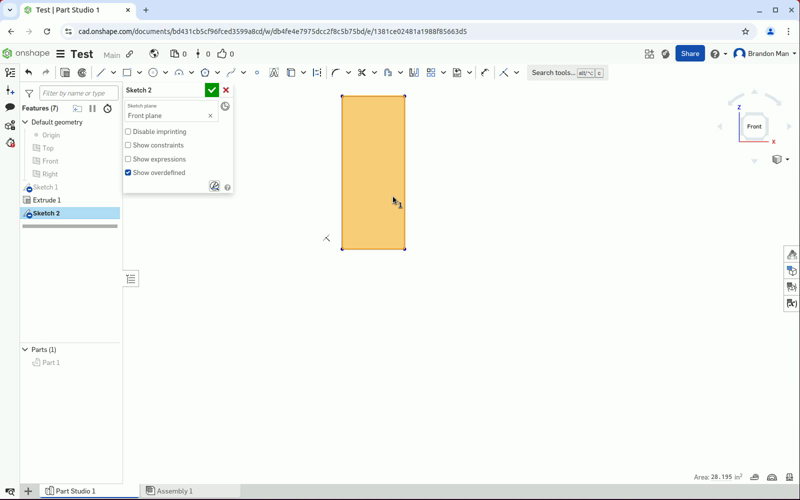
scroll(-6)
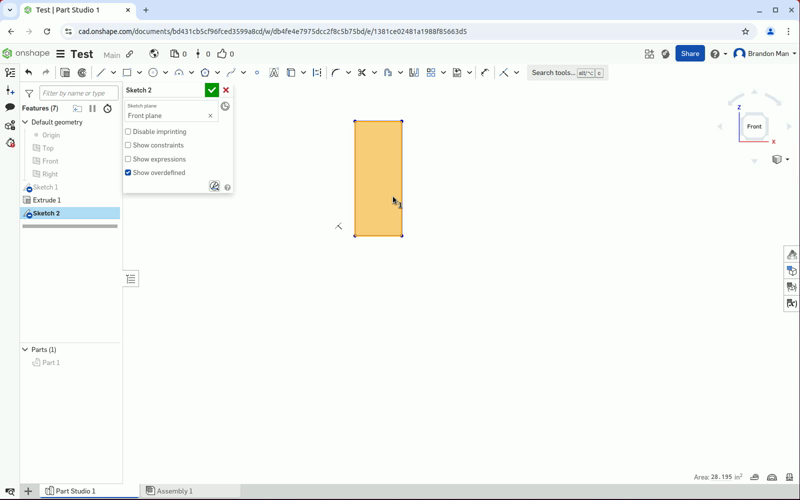
scroll(-6)
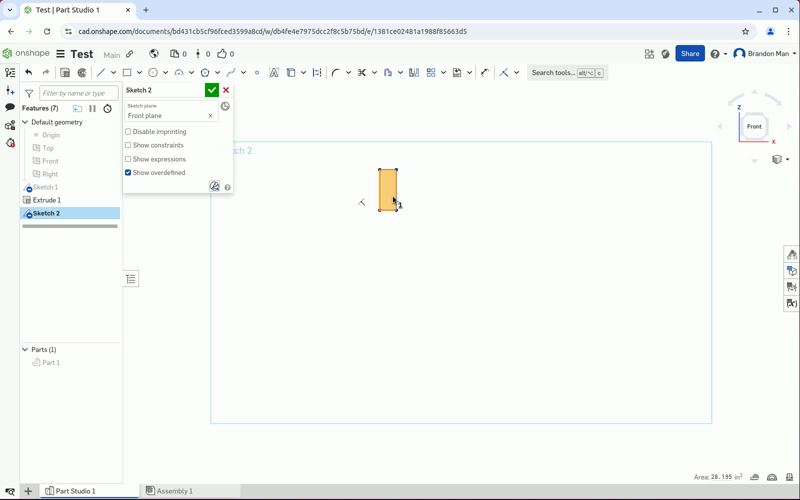
mouse_move(73, 352)
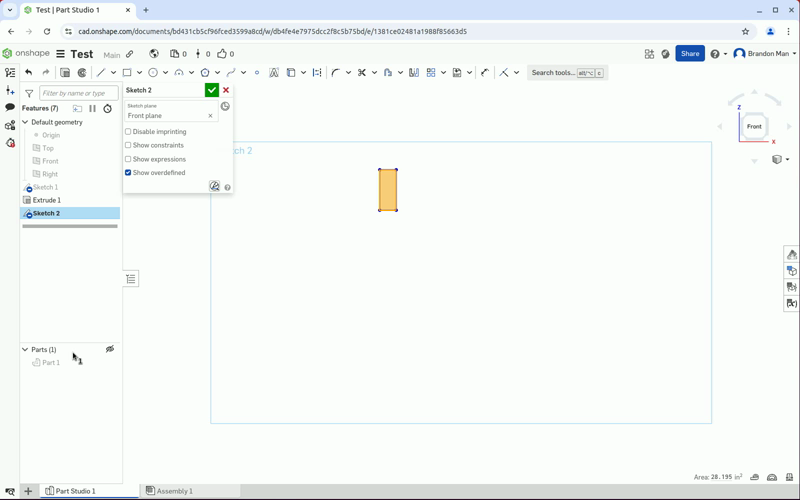
key(shift+y)
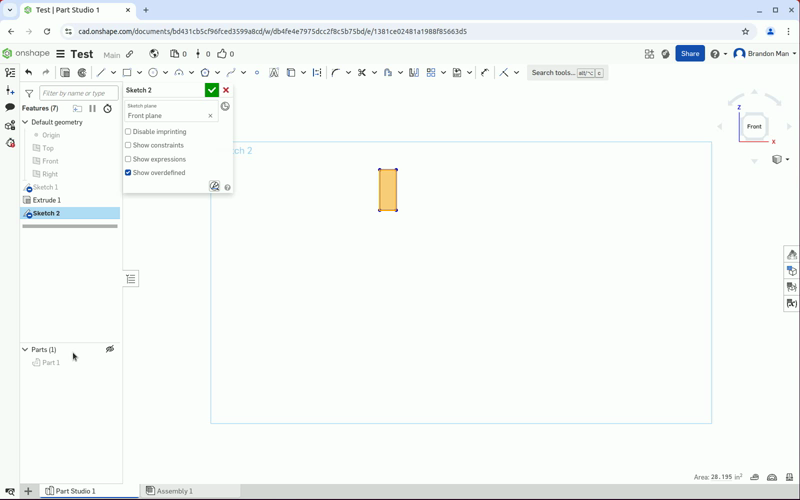
key(shift+e)
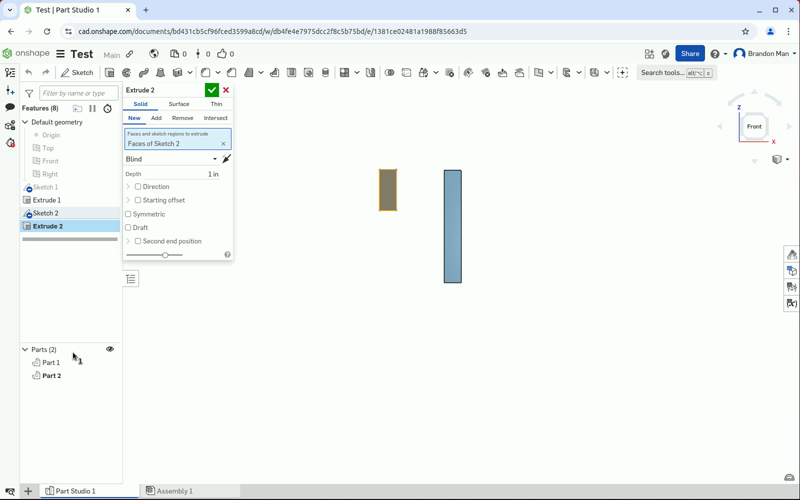
mouse_move(143, 106)
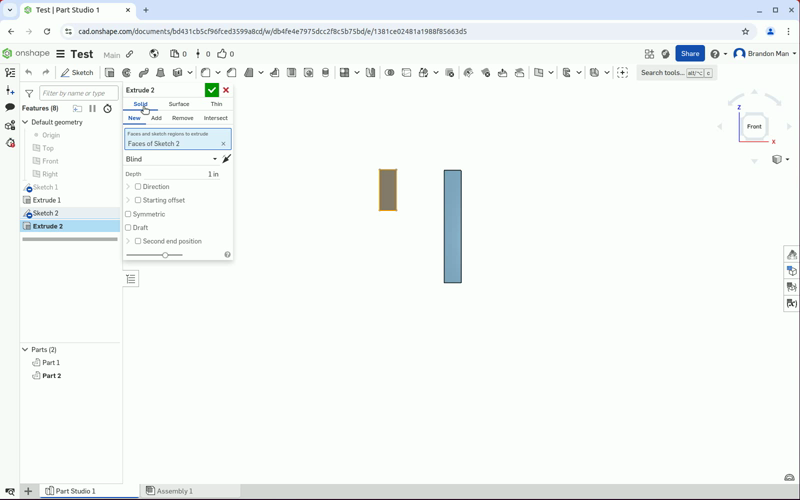
click(143, 106)
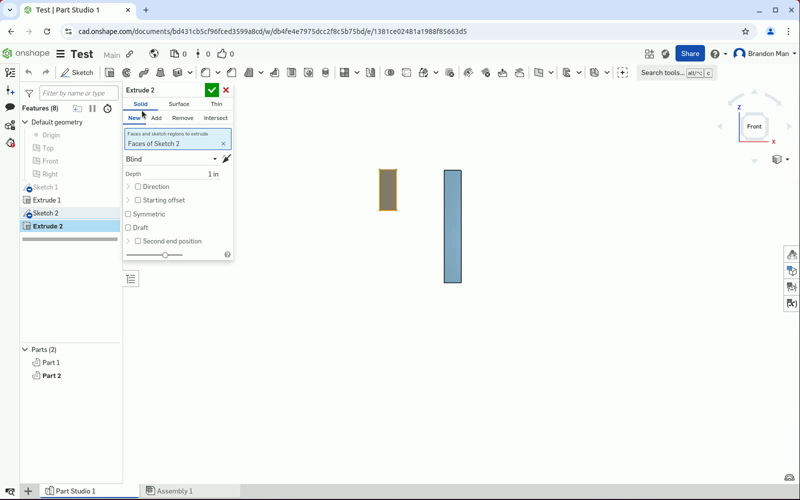
mouse_move(137, 120)
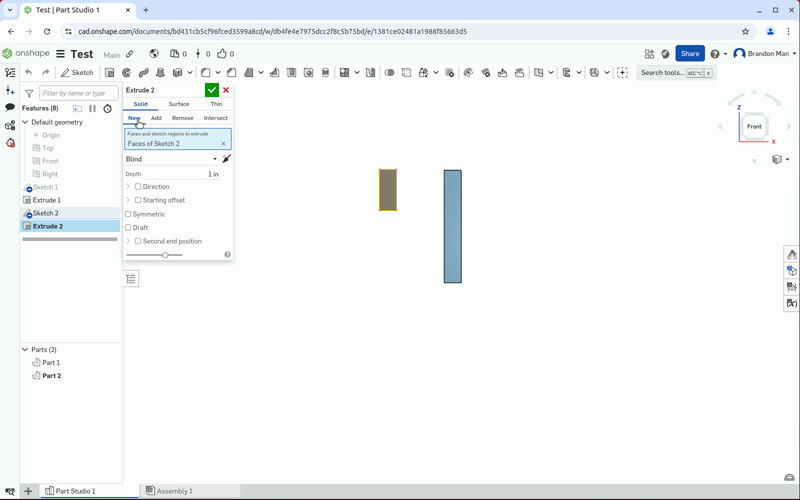
click(137, 120)
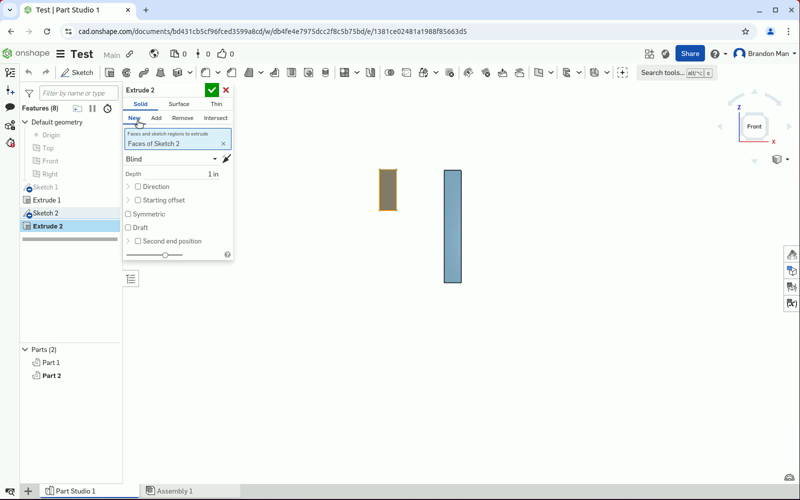
key(tab, 4)
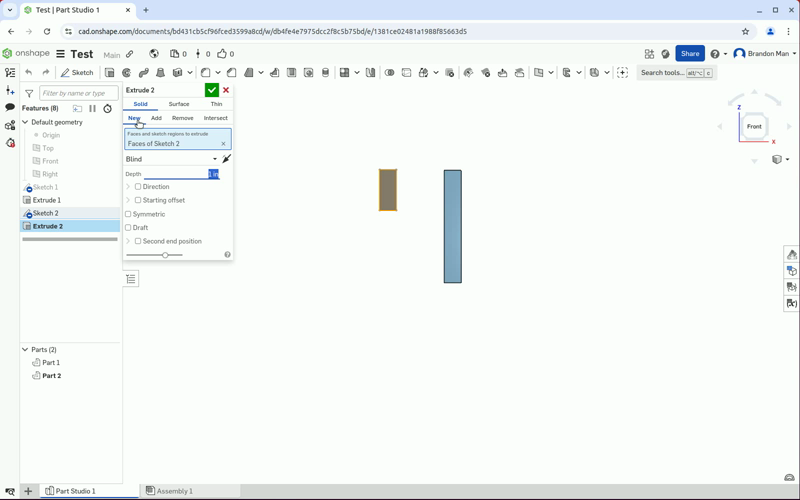
text(-0.241)
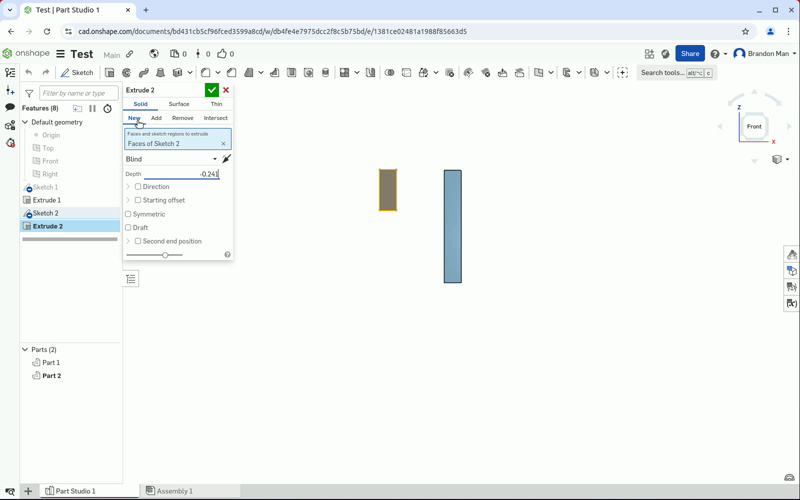
key(enter)
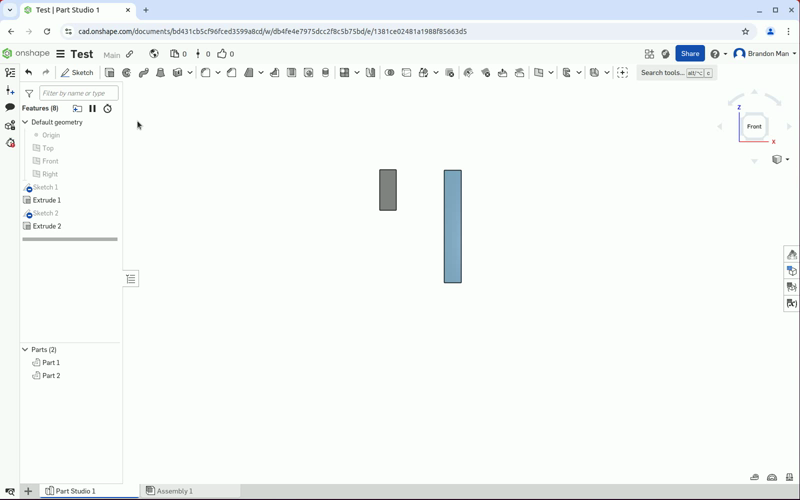
key(shift+h)
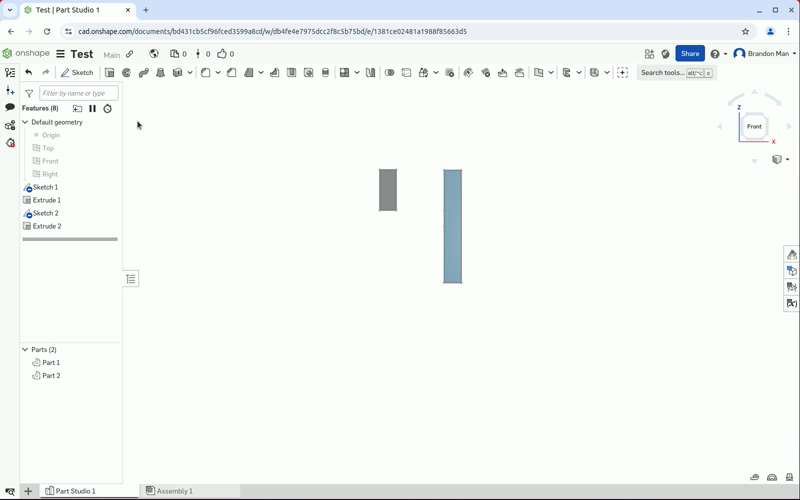
key(shift+h)
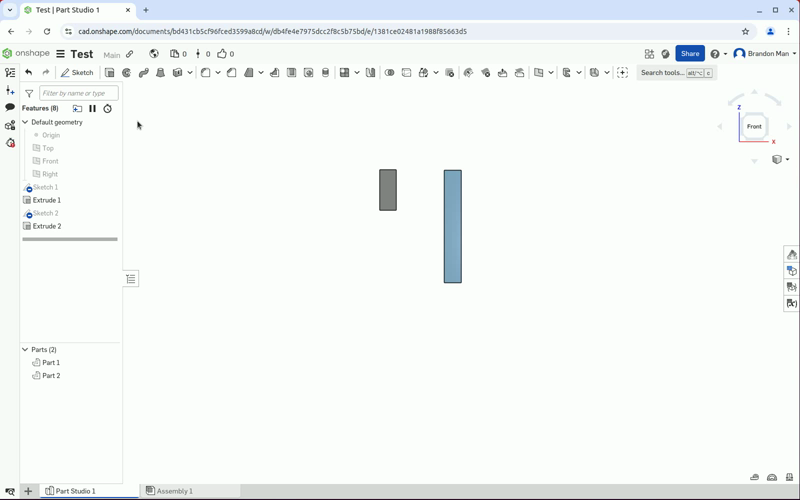
mouse_move(73, 189)
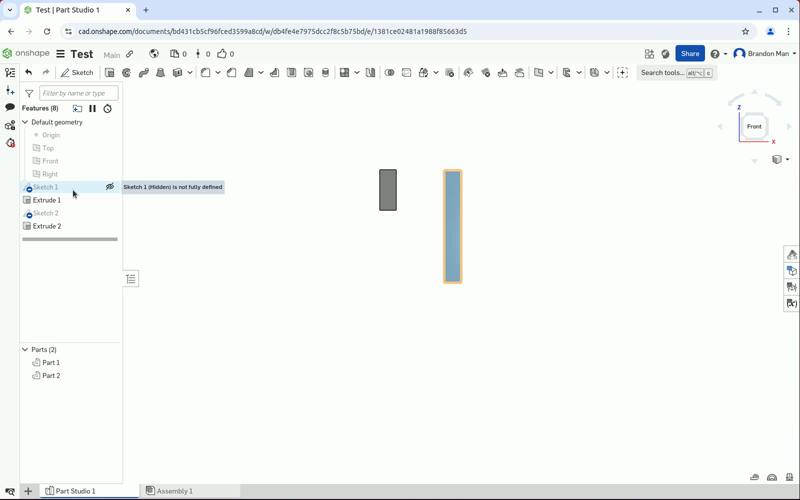
click(73, 189)
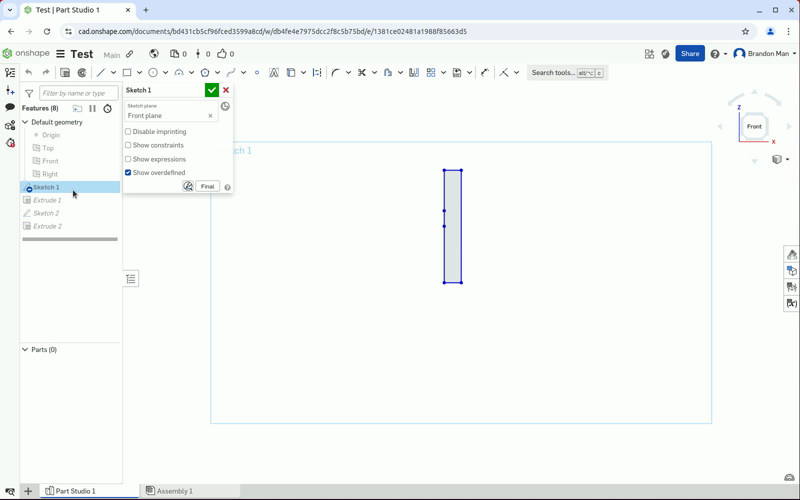
mouse_move(229, 92)
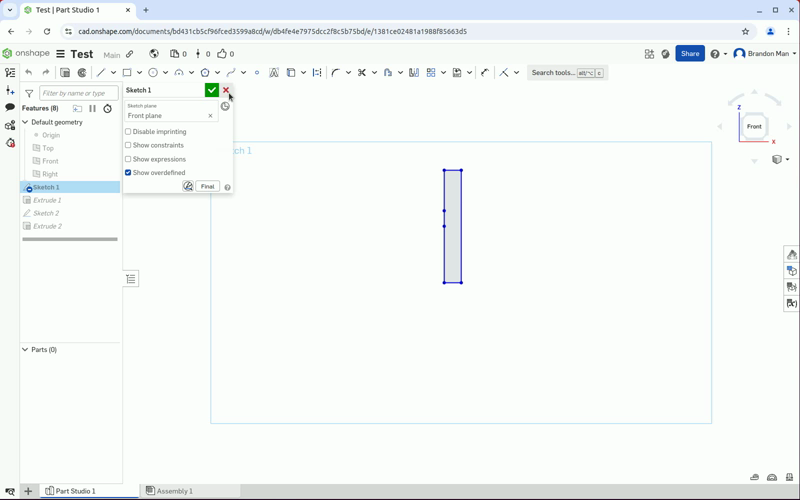
click(229, 92)
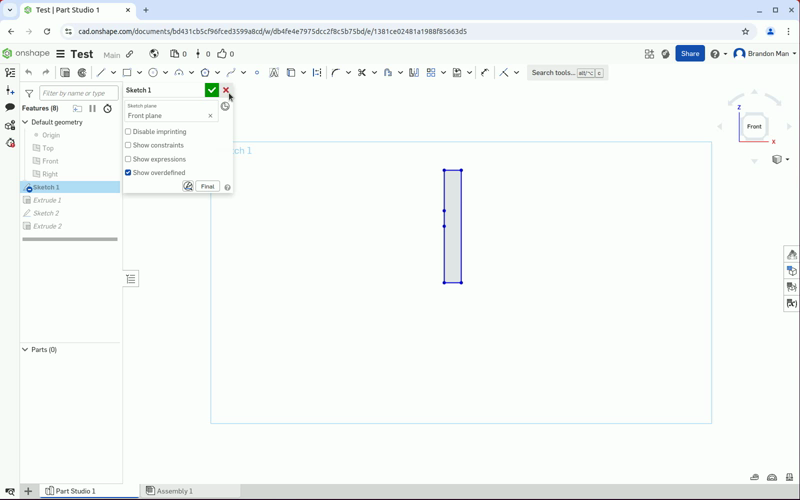
key(shift+s)
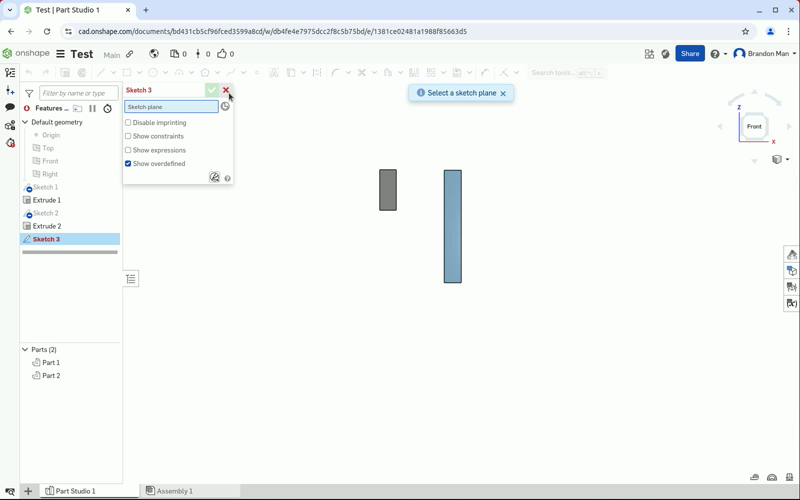
mouse_move(73, 163)
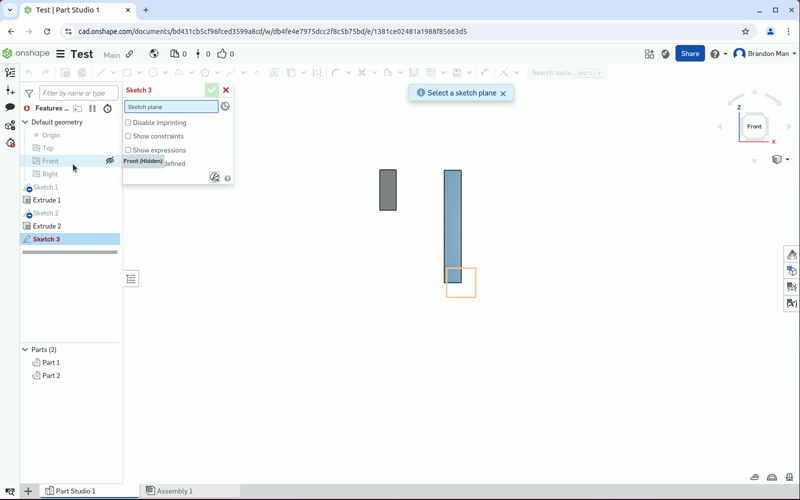
click(73, 163)
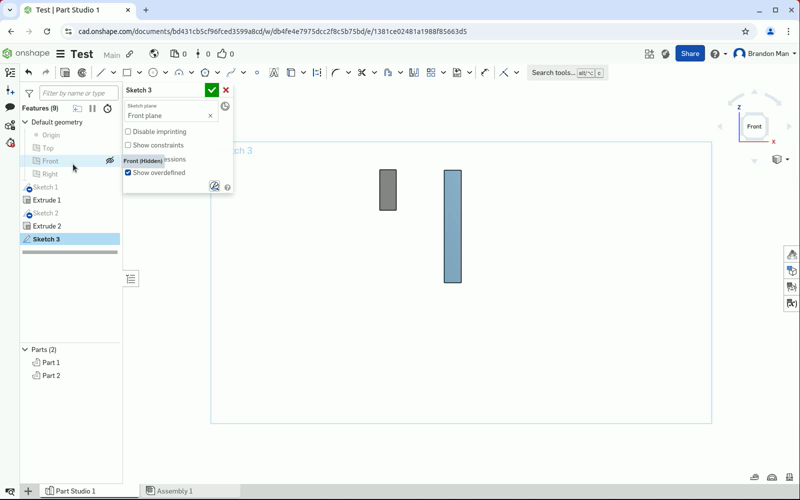
mouse_move(73, 352)
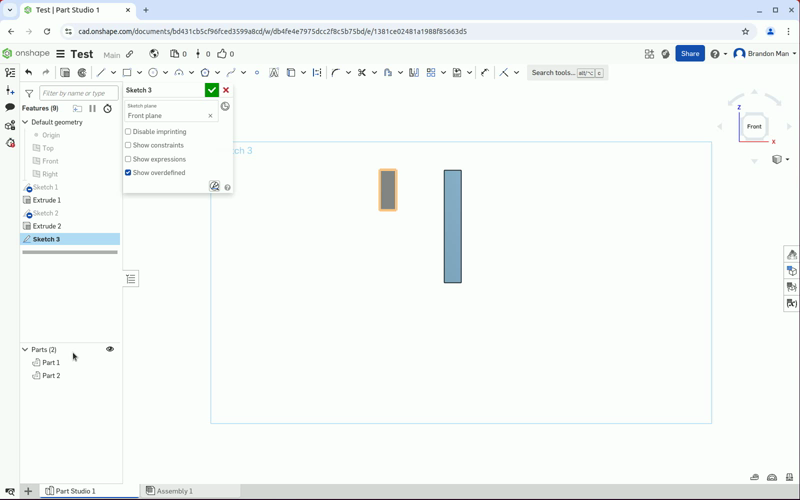
key(y)
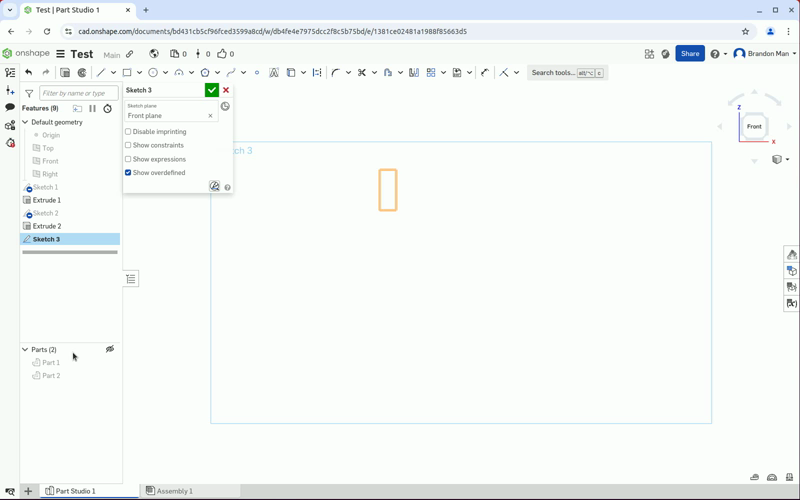
key(l)
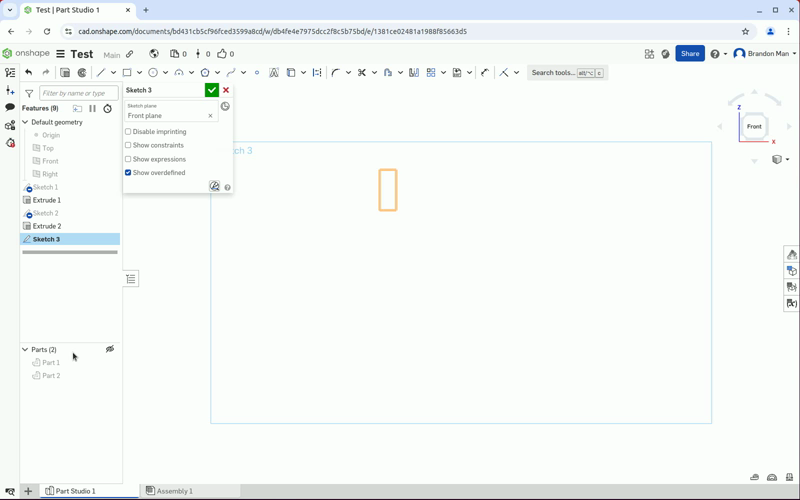
key_down(shift)
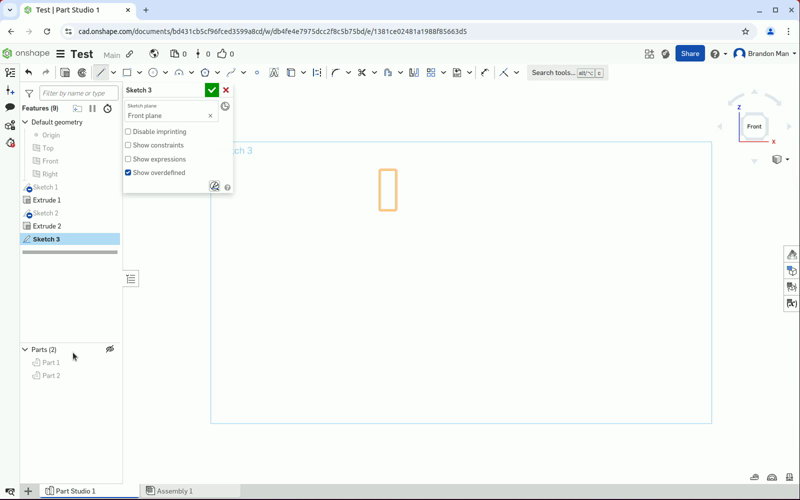
mouse_move(379, 226)
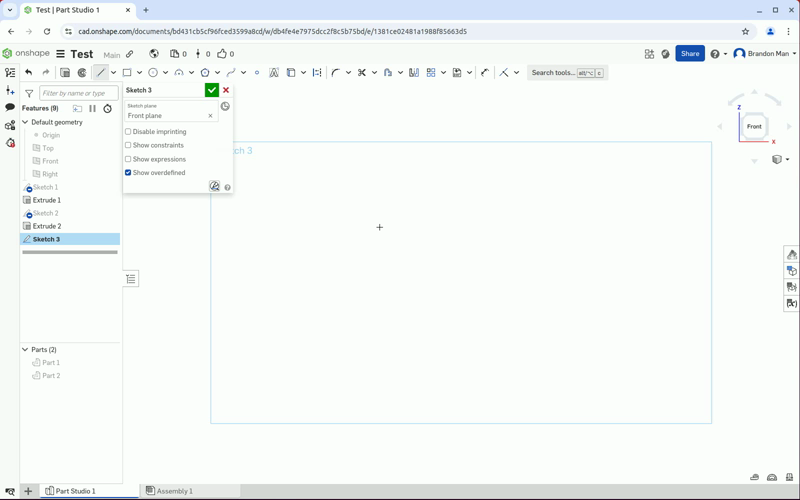
click(379, 226)
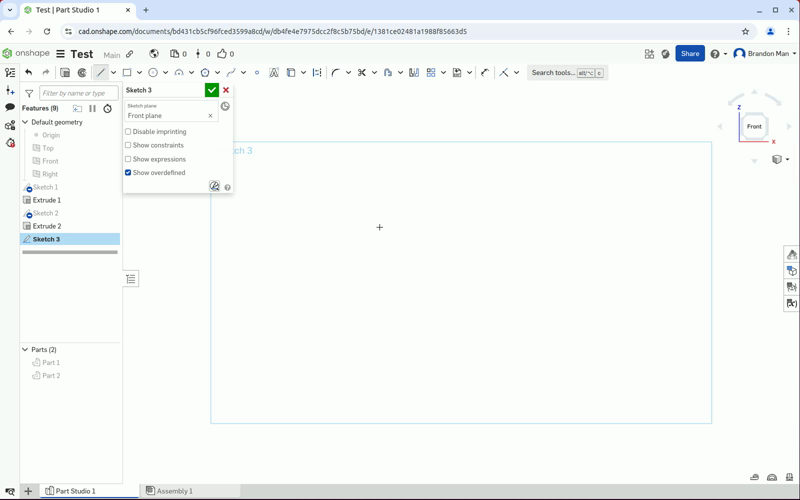
key_up(shift)
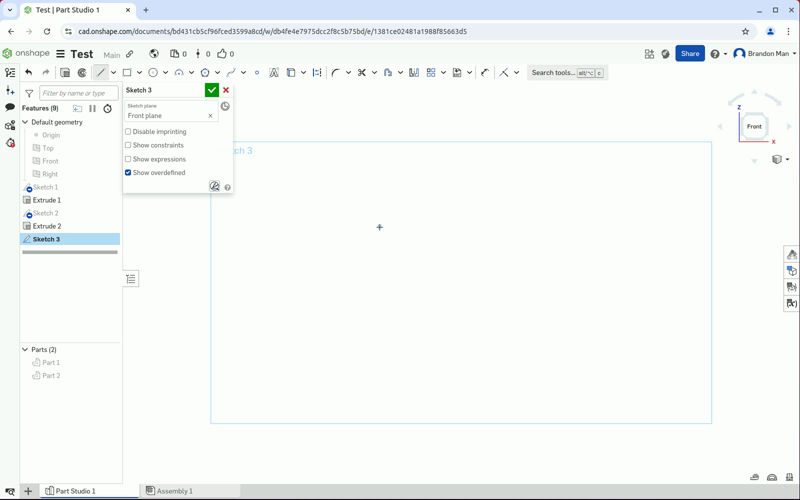
key_down(shift)
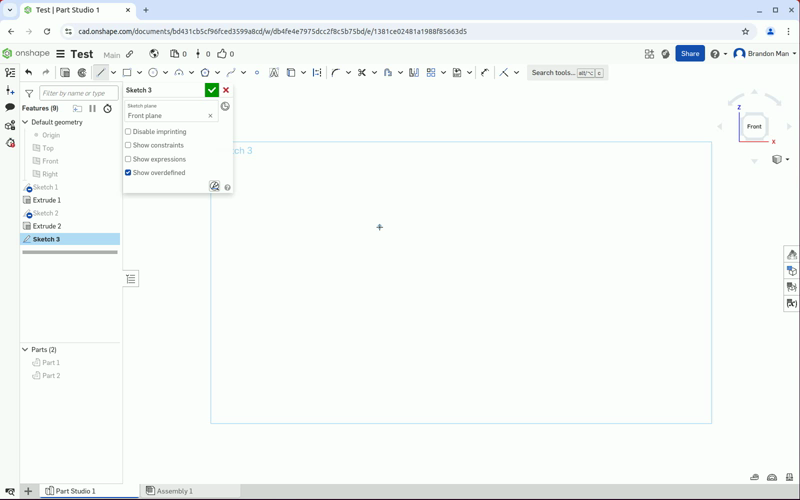
mouse_move(444, 226)
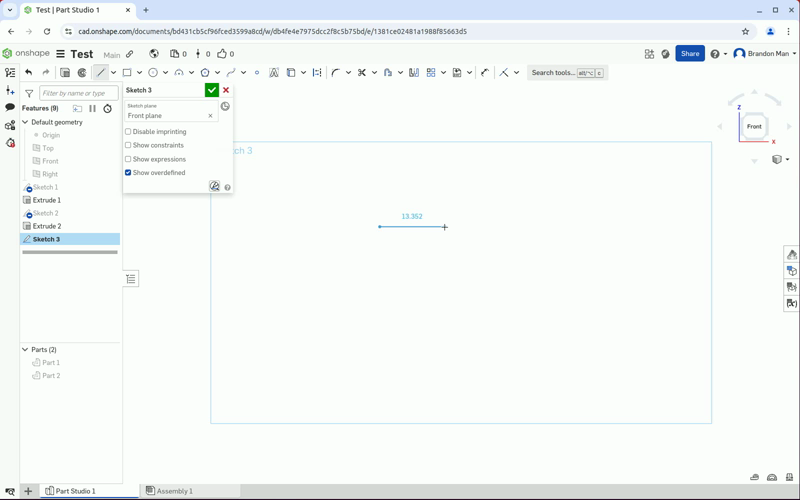
click(444, 226)
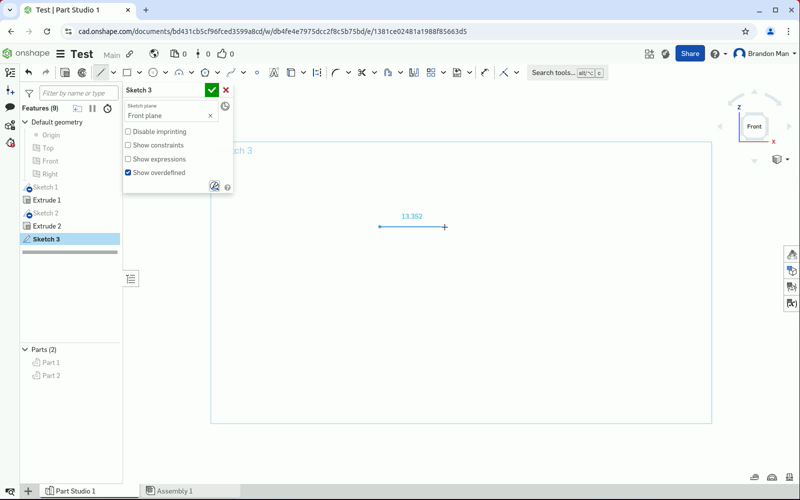
key_up(shift)
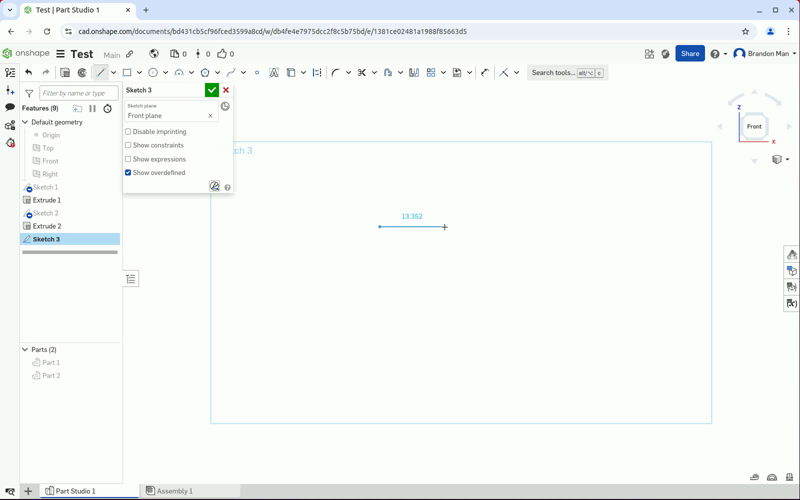
key_down(shift)
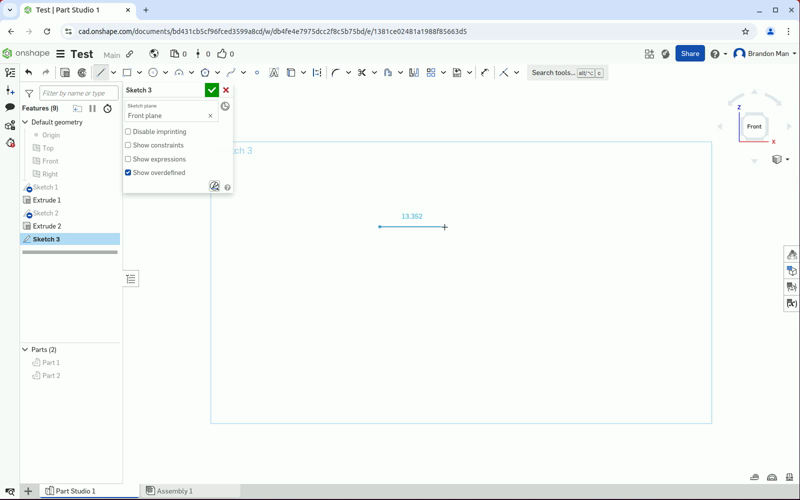
mouse_move(474, 226)
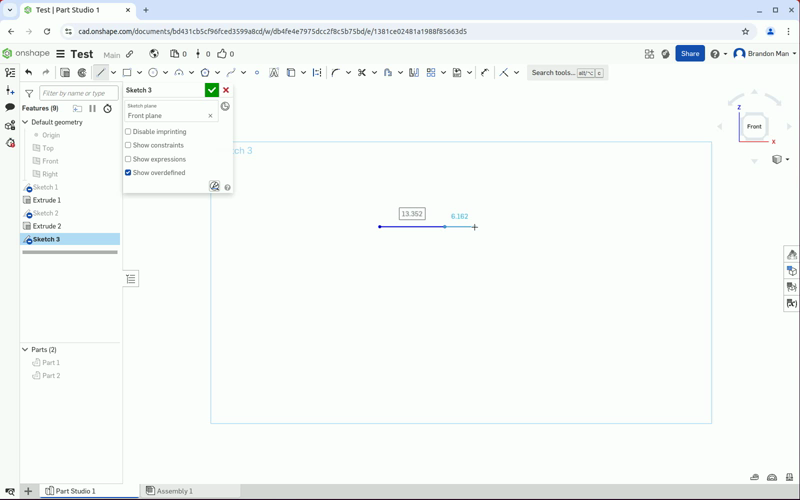
mouse_move(444, 210)
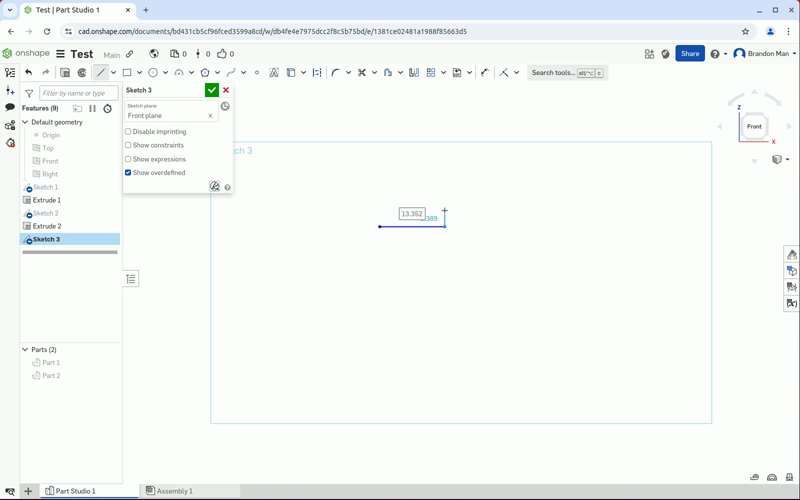
click(444, 210)
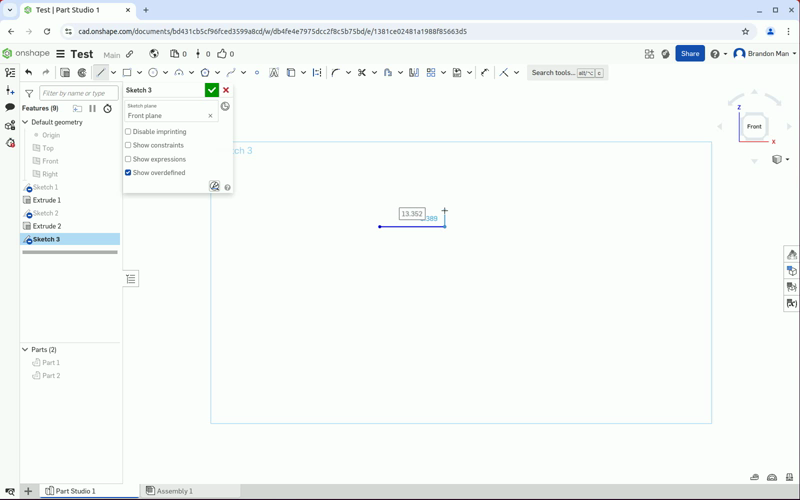
key_up(shift)
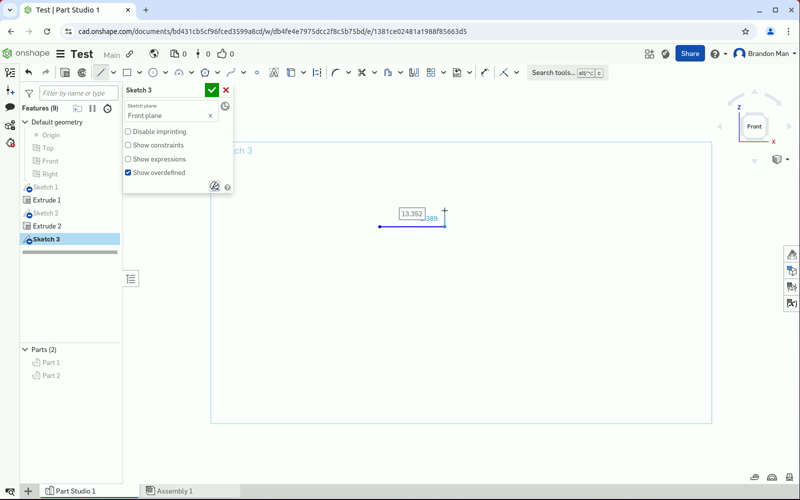
key_down(shift)
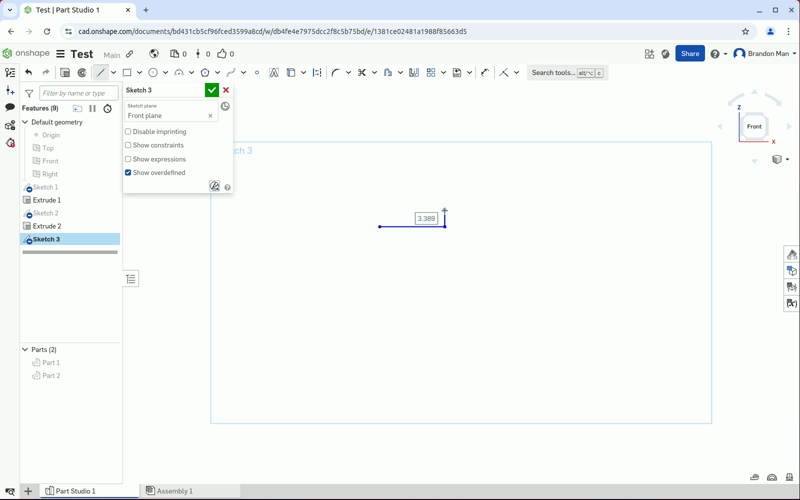
mouse_move(474, 210)
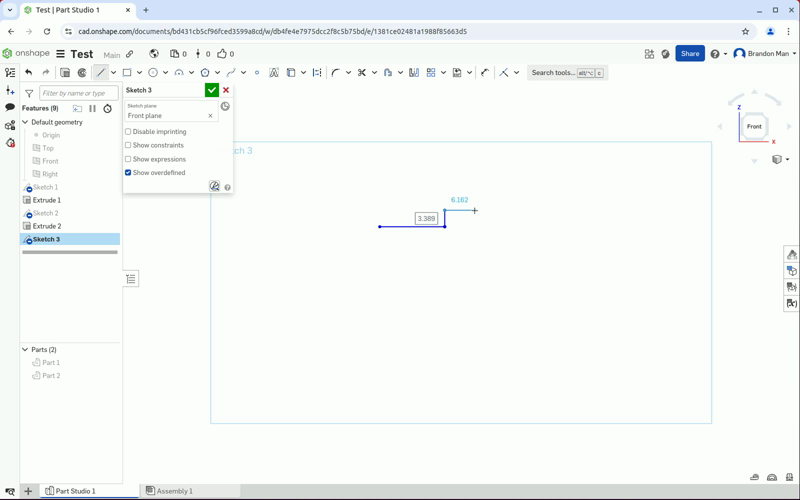
mouse_move(396, 210)
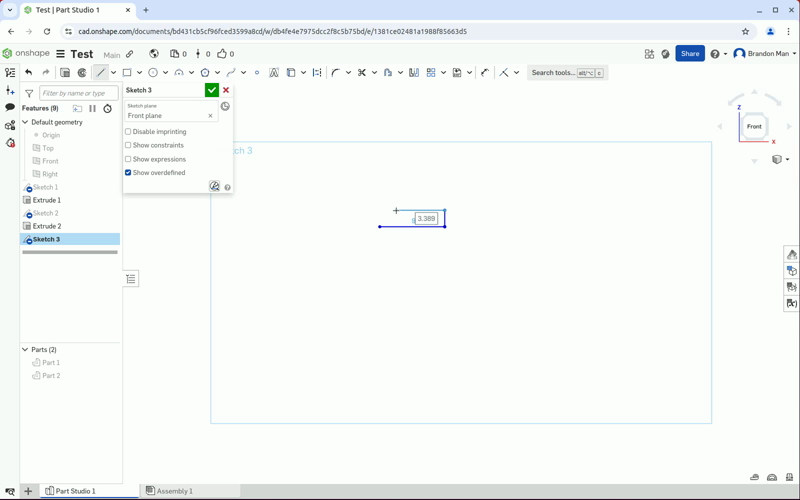
click(396, 210)
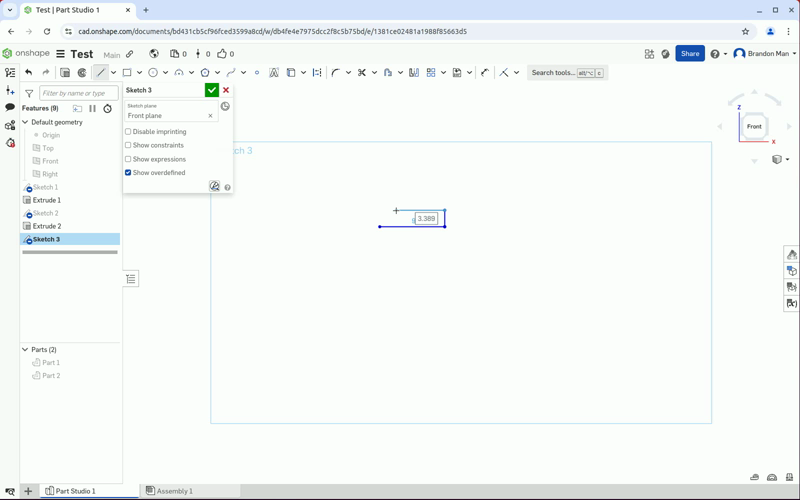
key_up(shift)
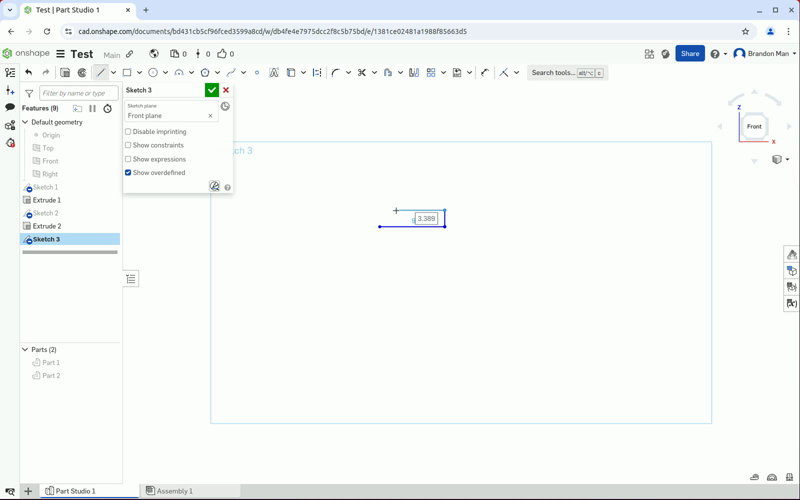
key_down(shift)
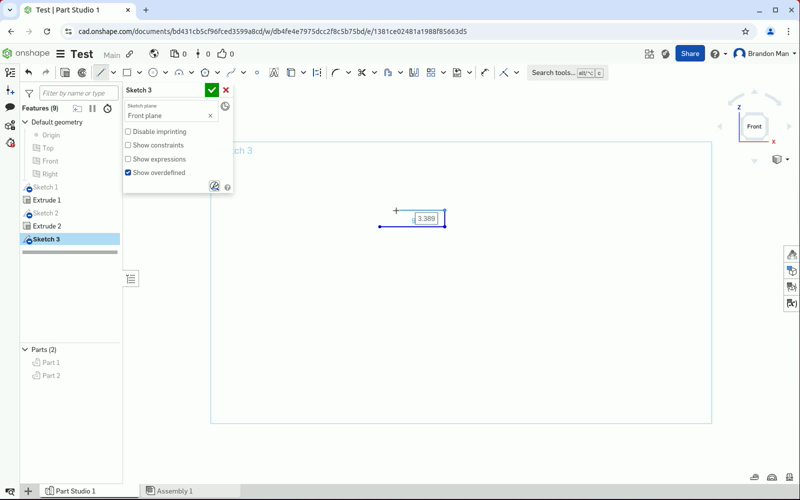
mouse_move(426, 210)
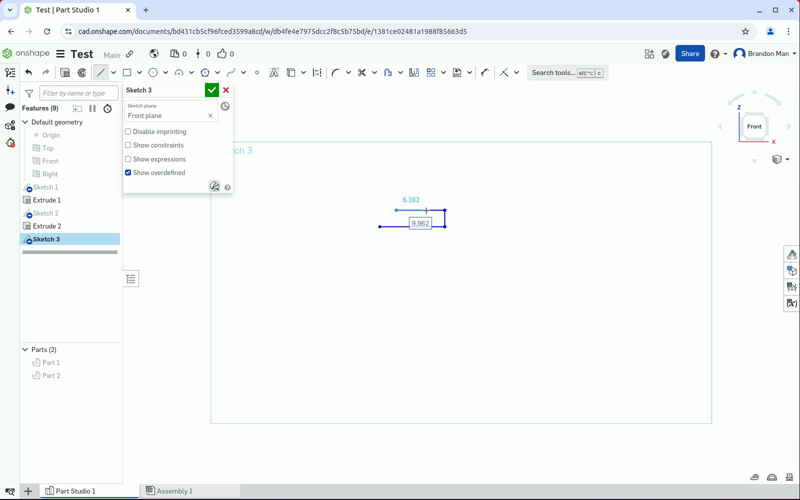
mouse_move(379, 210)
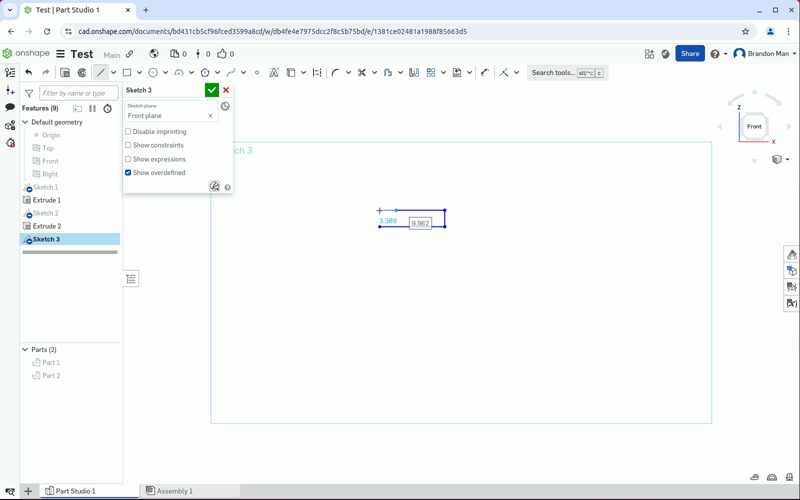
click(379, 210)
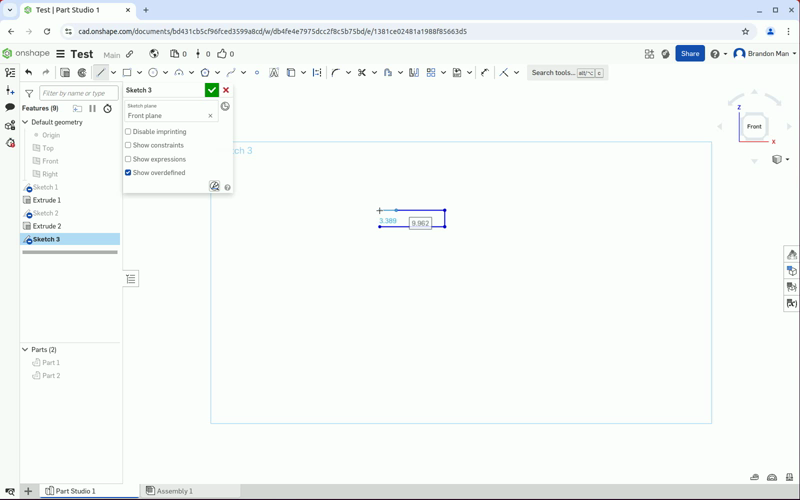
key_up(shift)
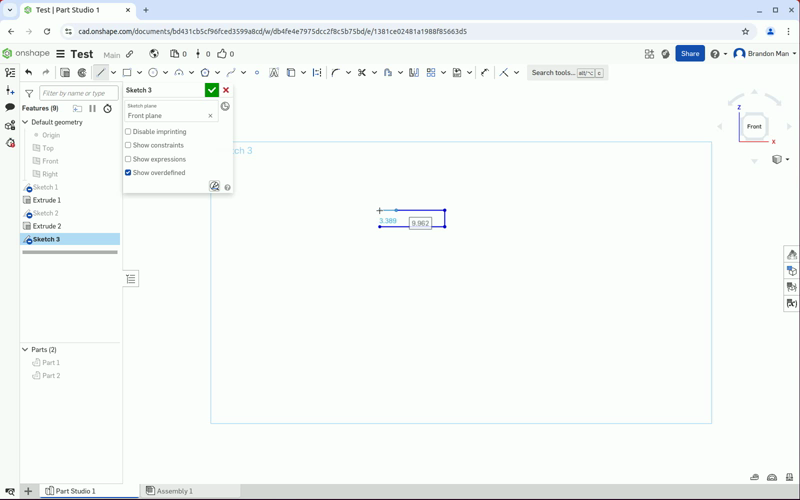
mouse_move(409, 210)
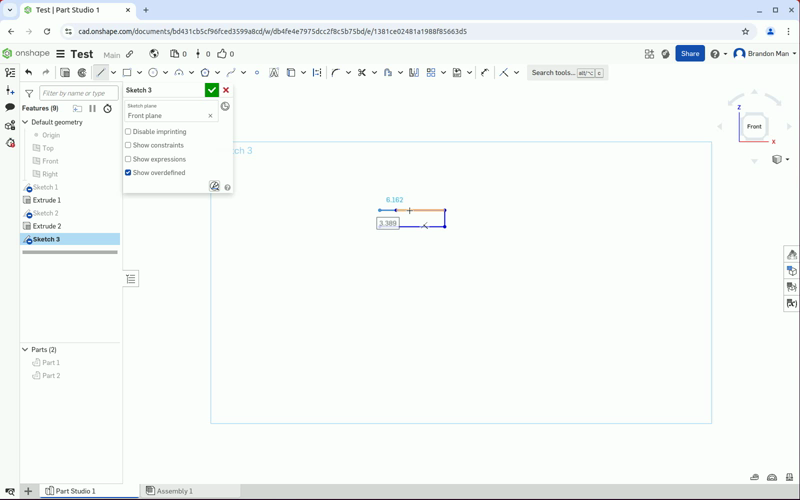
key_down(shift)
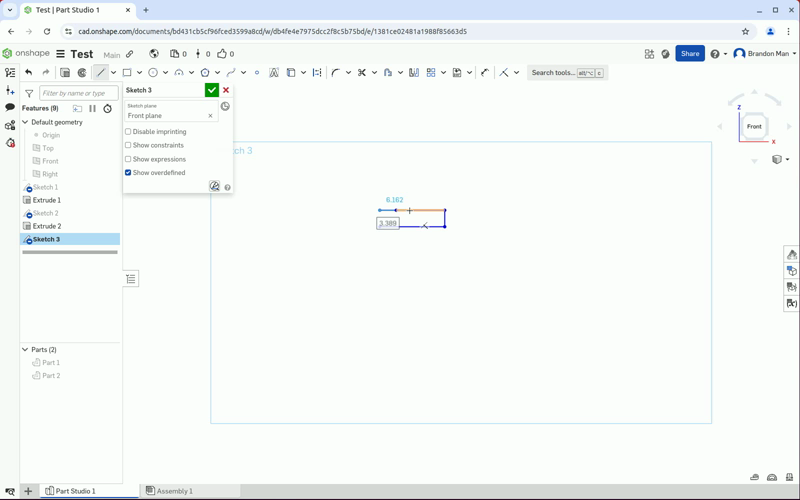
mouse_move(379, 226)
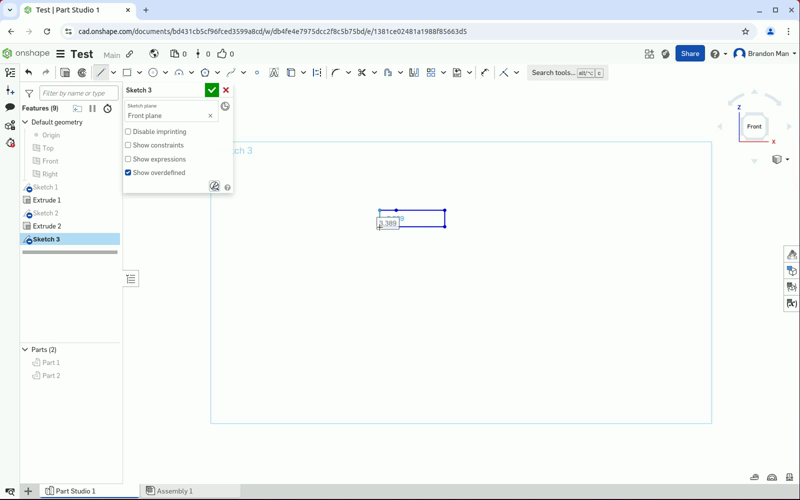
key_up(shift)
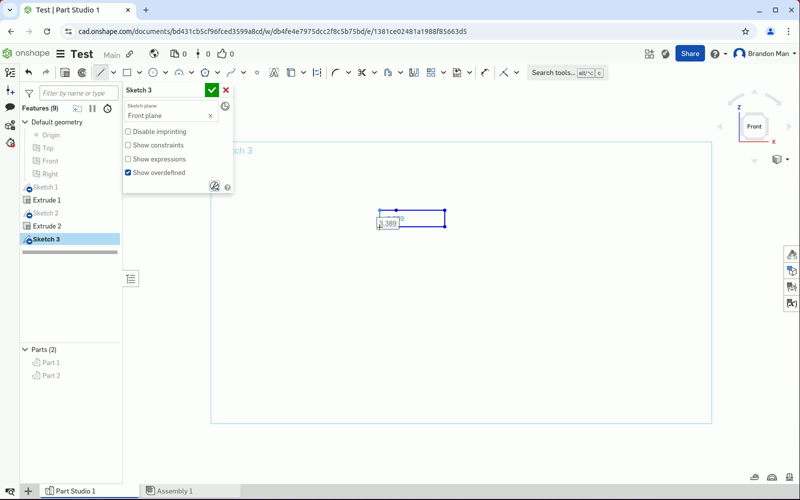
click(379, 226)
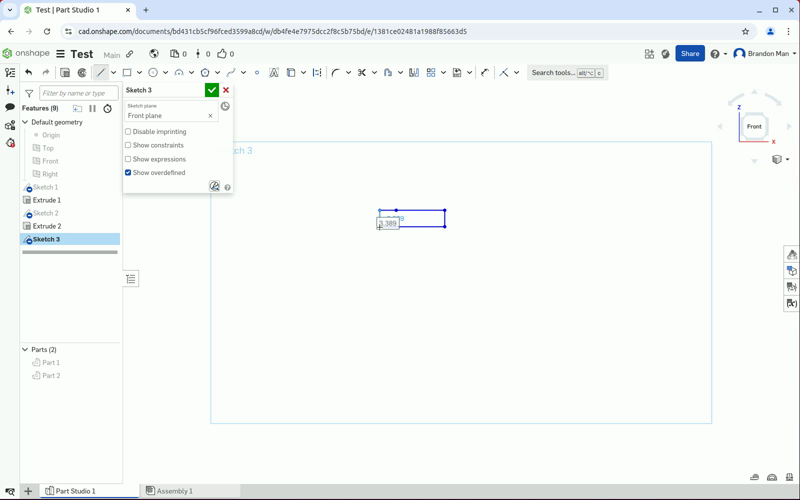
key(esc)
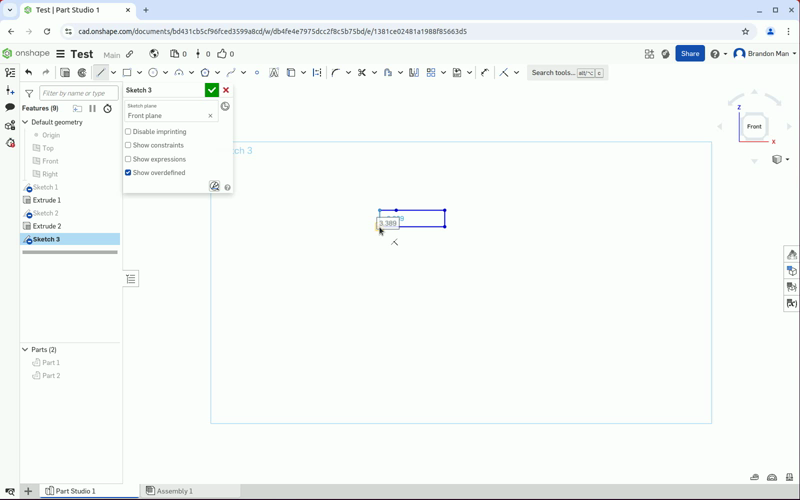
mouse_move(416, 221)
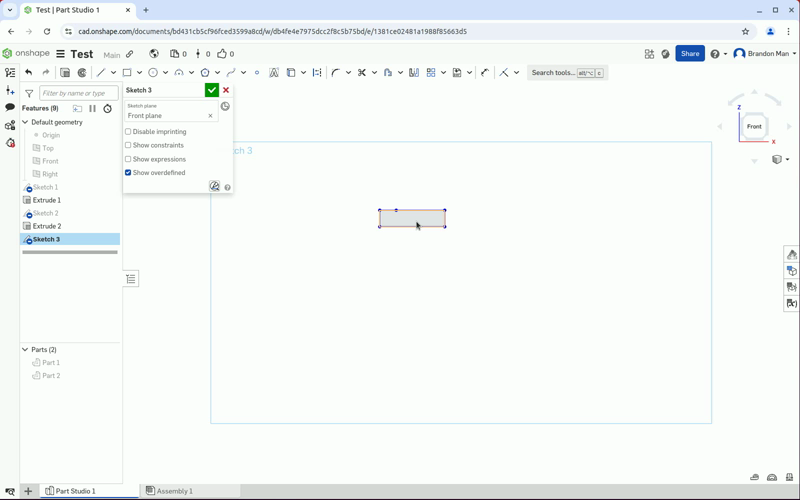
scroll(6)
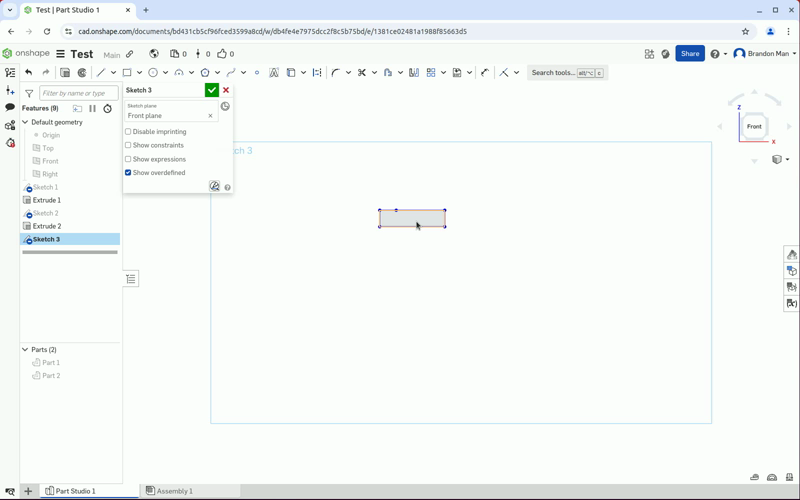
scroll(6)
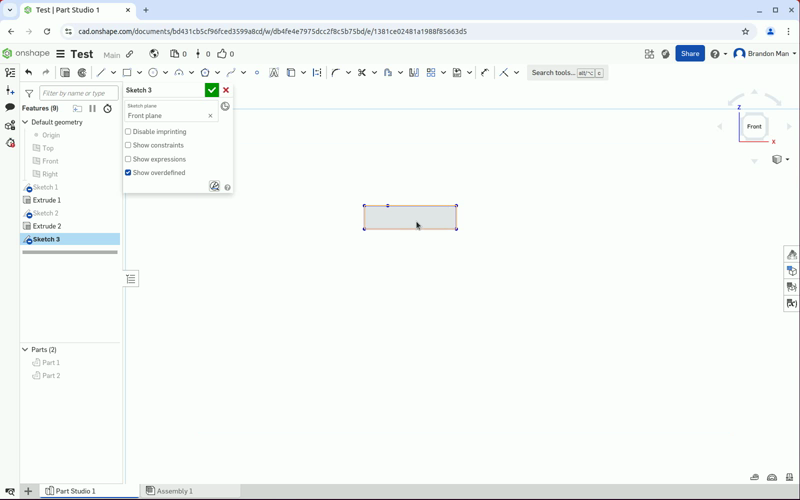
scroll(6)
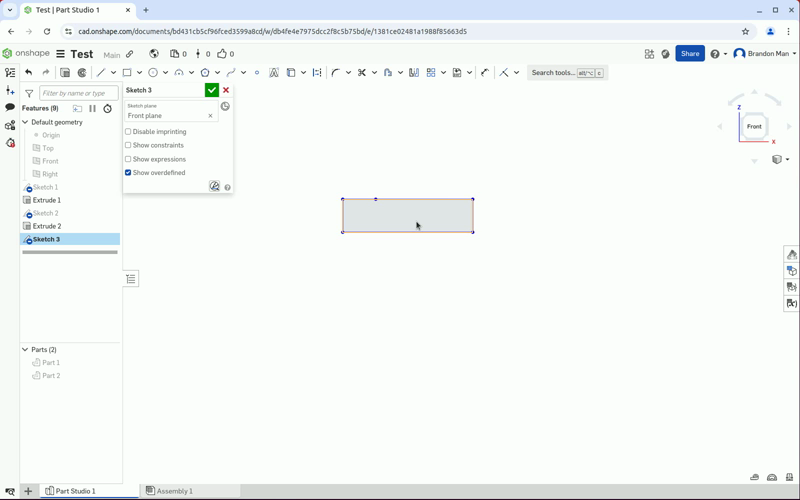
scroll(6)
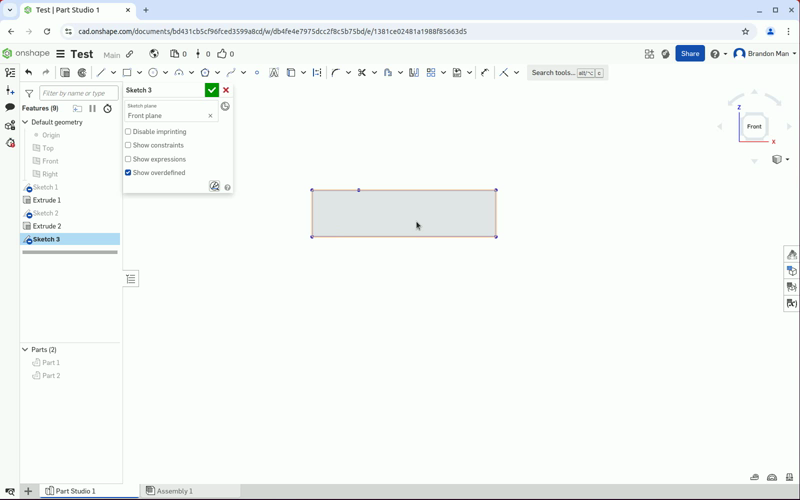
scroll(6)
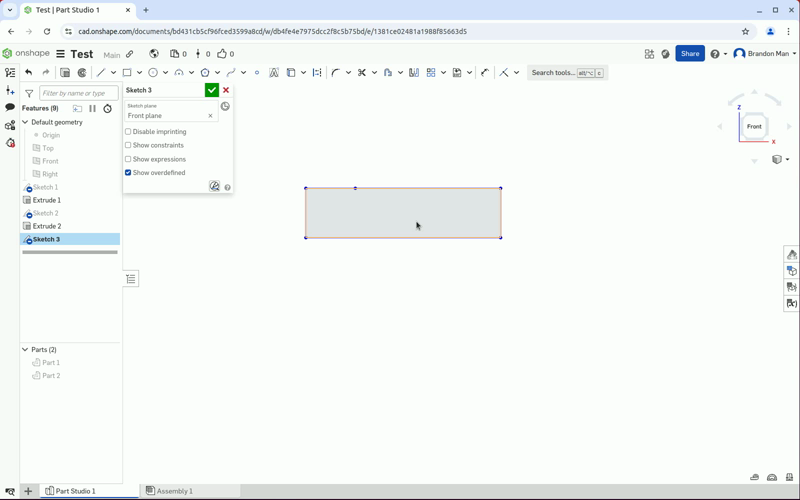
scroll(6)
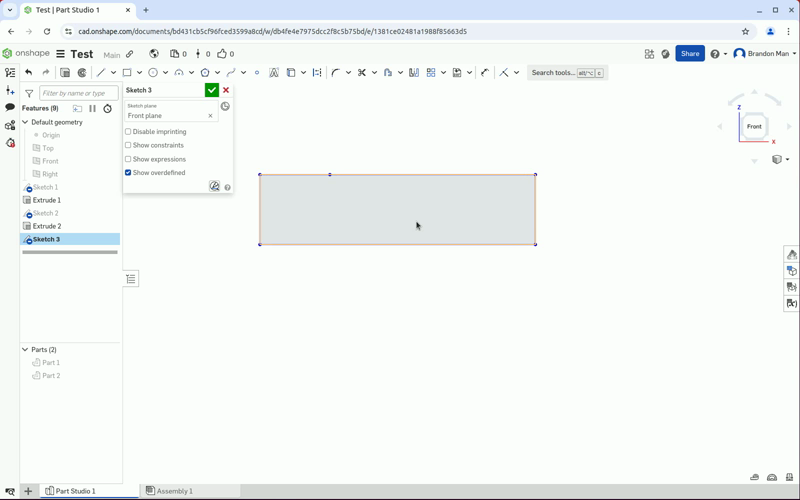
scroll(6)
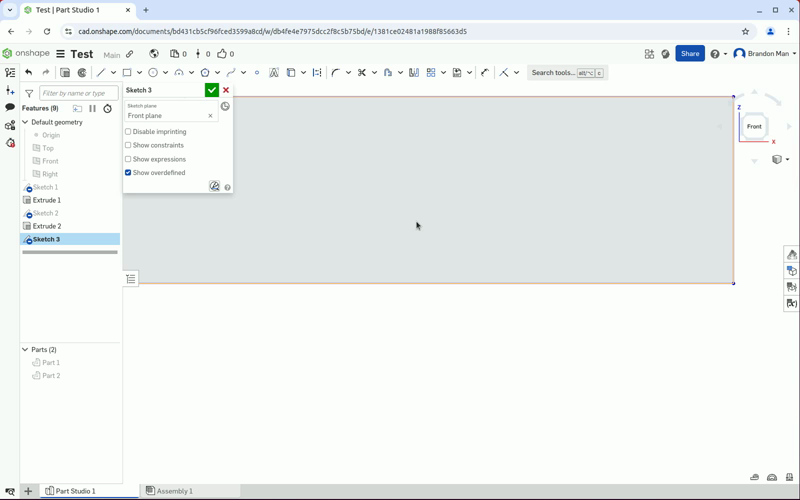
click(416, 221)
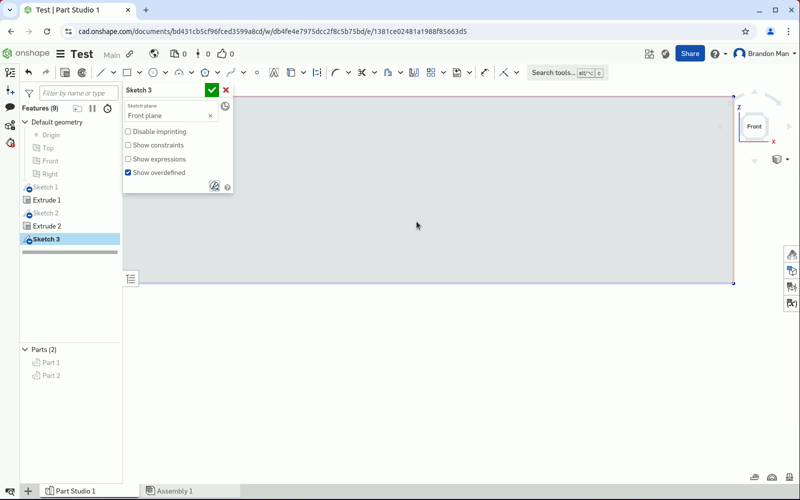
scroll(-6)
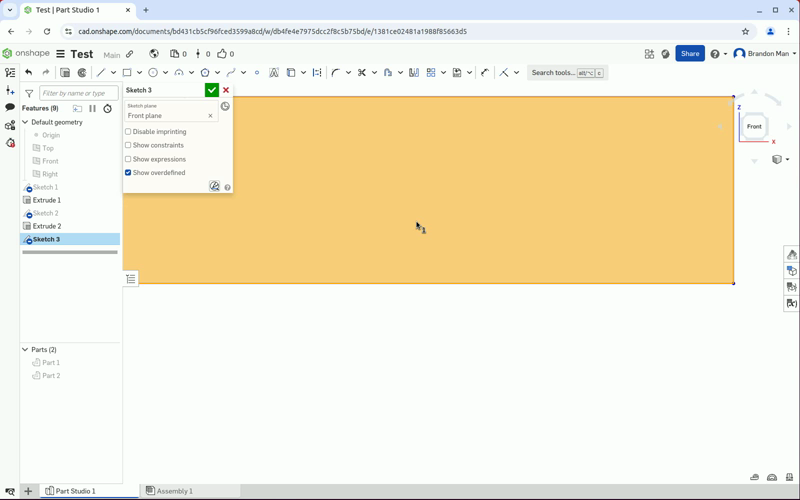
scroll(-6)
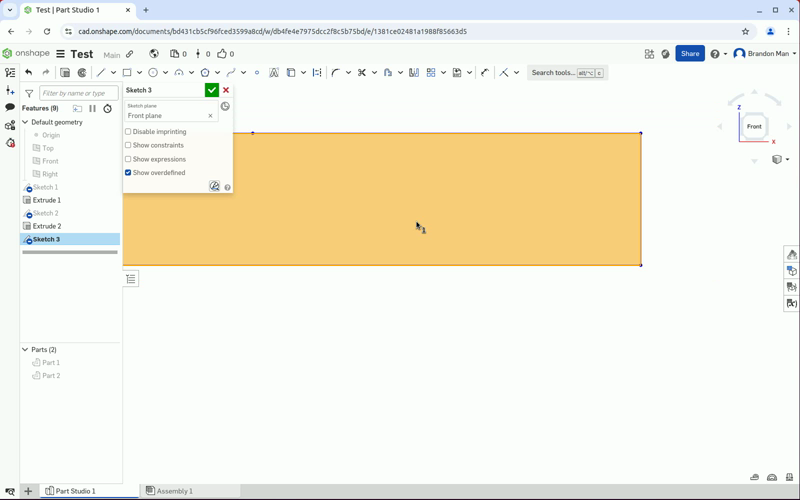
scroll(-6)
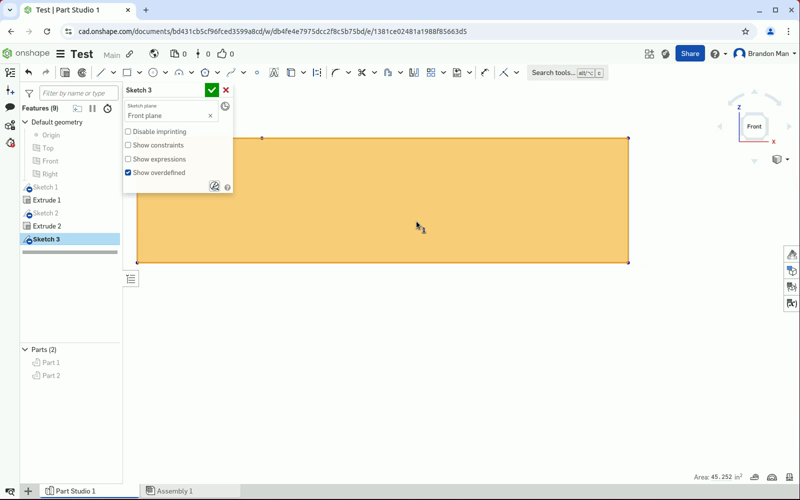
scroll(-6)
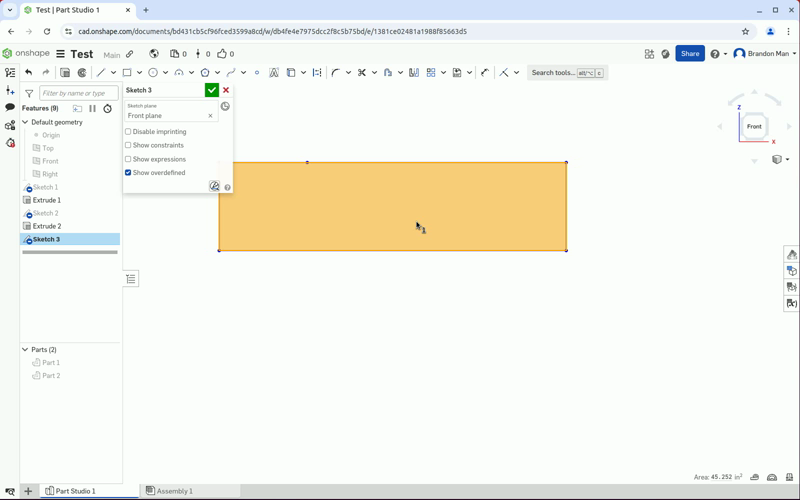
scroll(-6)
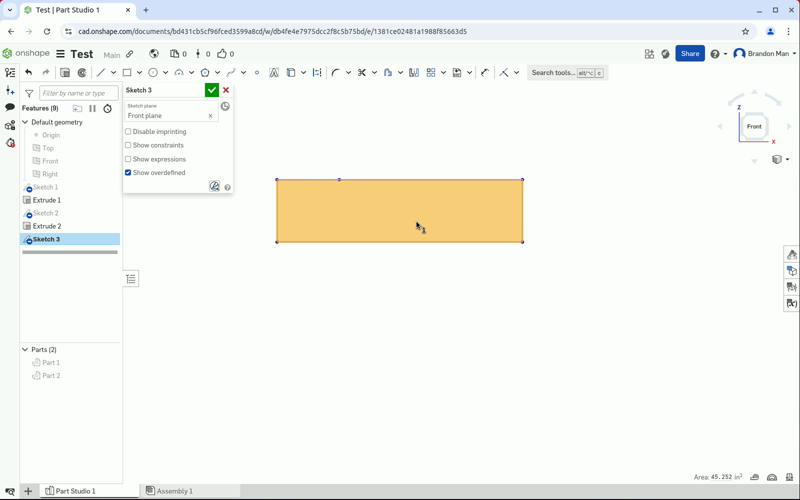
scroll(-6)
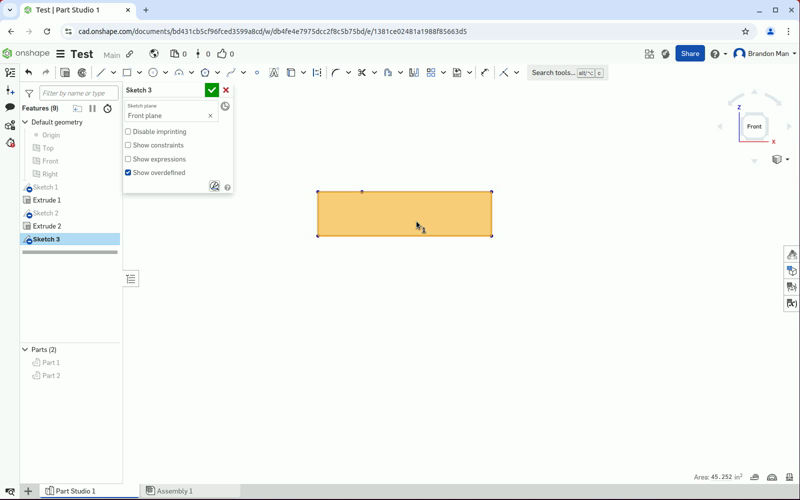
scroll(-6)
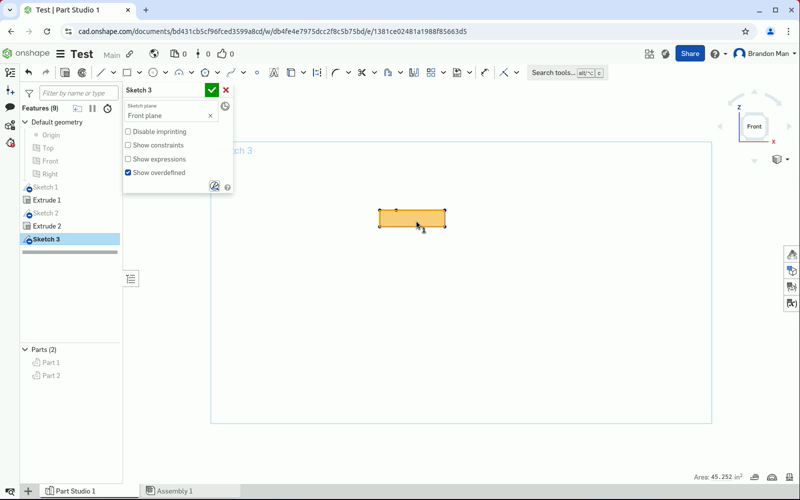
mouse_move(73, 352)
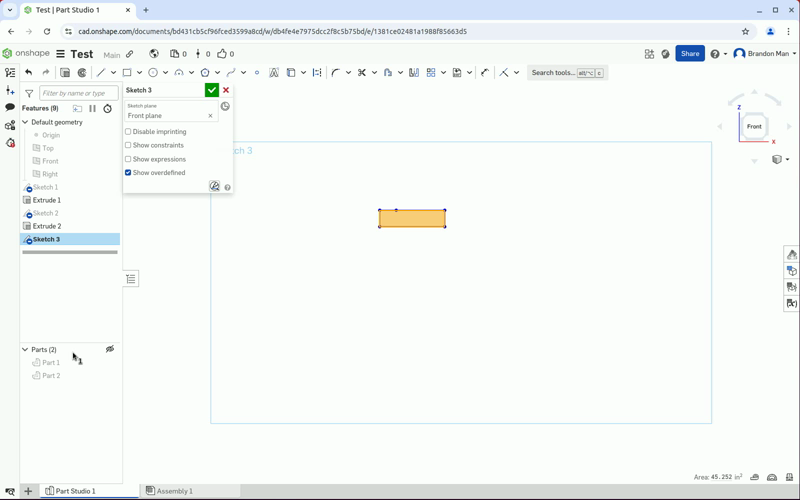
key(shift+y)
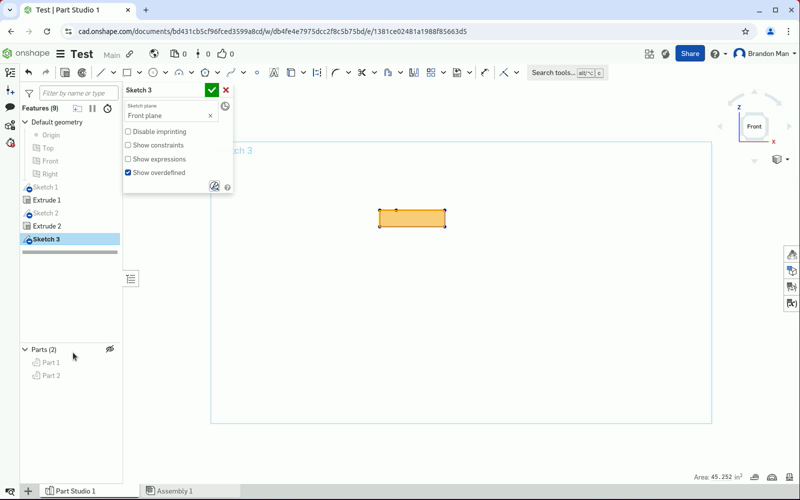
key(shift+e)
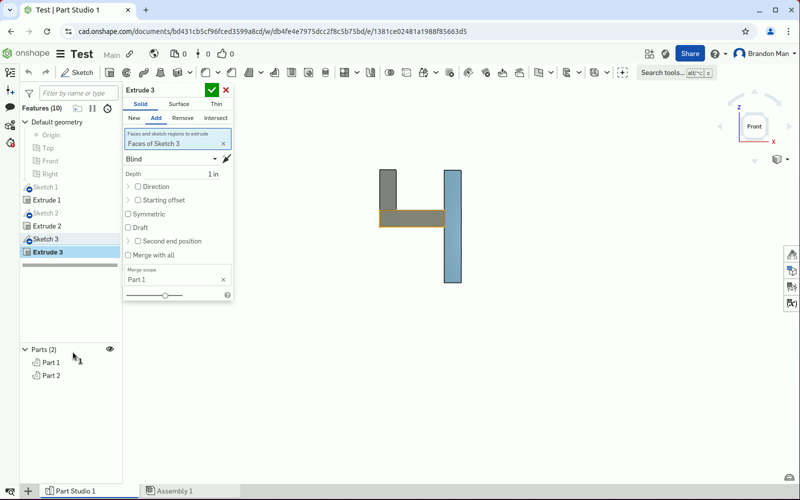
mouse_move(143, 106)
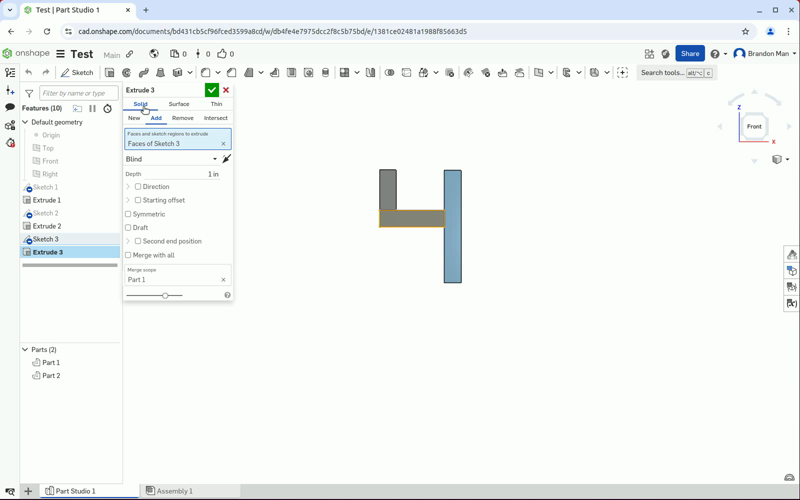
click(143, 106)
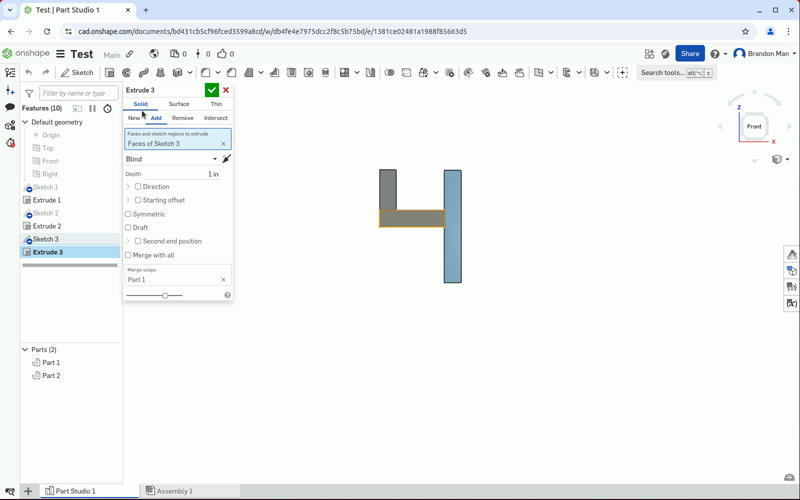
mouse_move(137, 120)
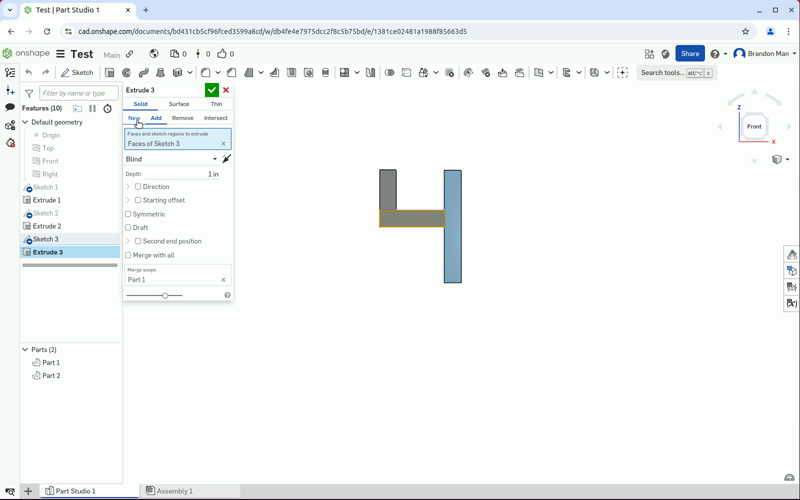
click(137, 120)
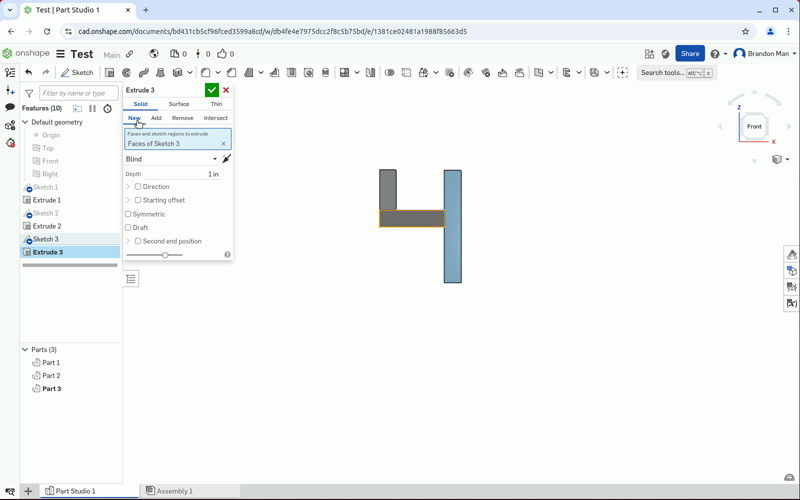
key(tab, 4)
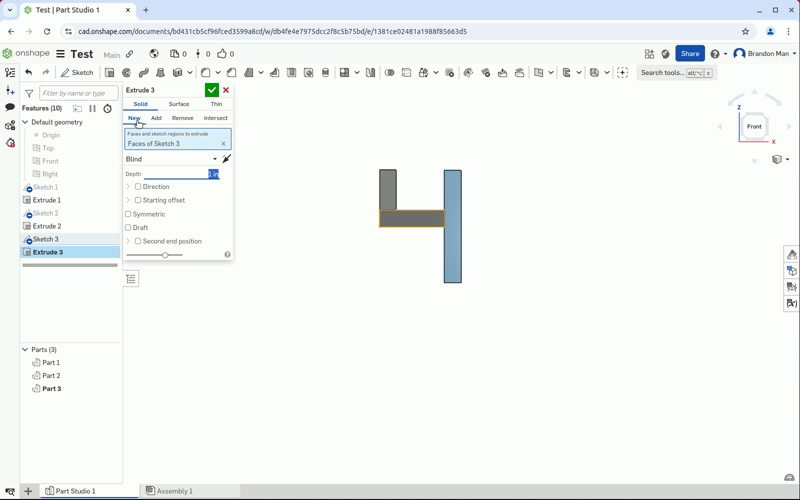
text(-0.241)
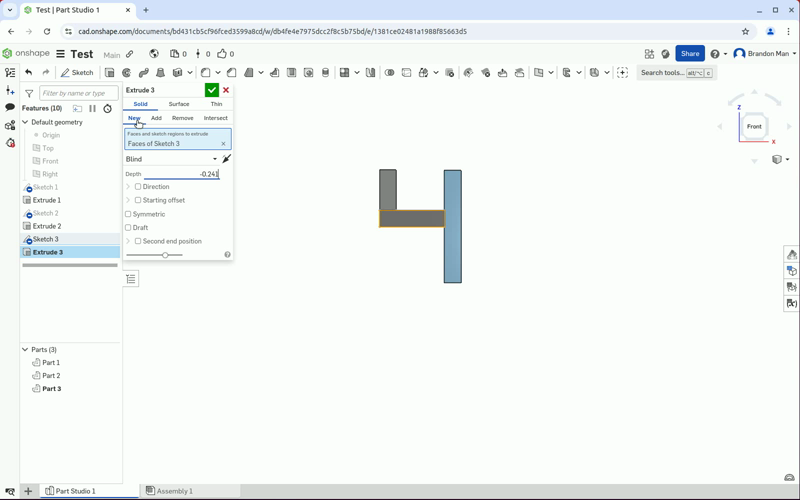
key(enter)
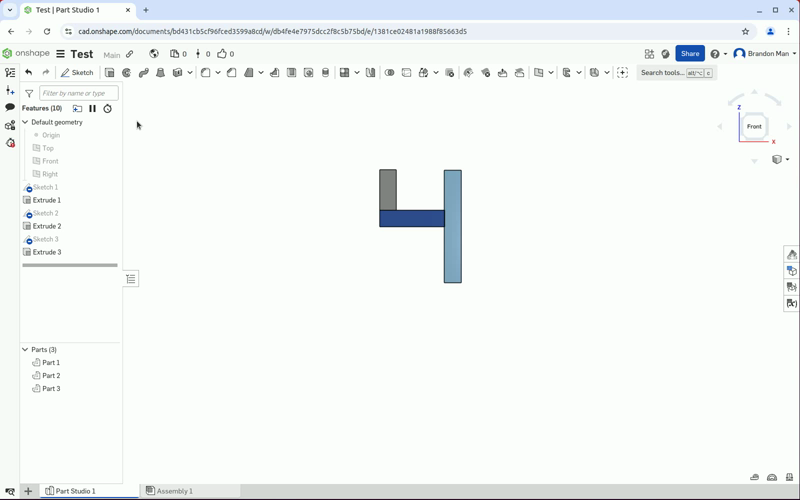
key(shift+h)
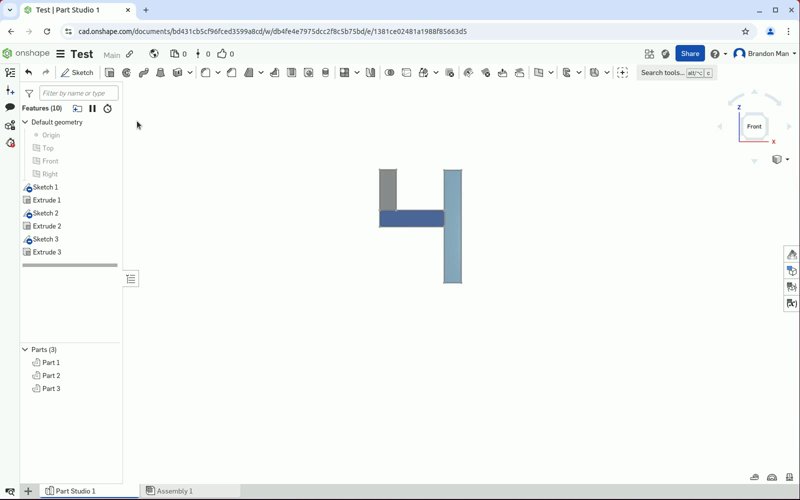
key(shift+h)
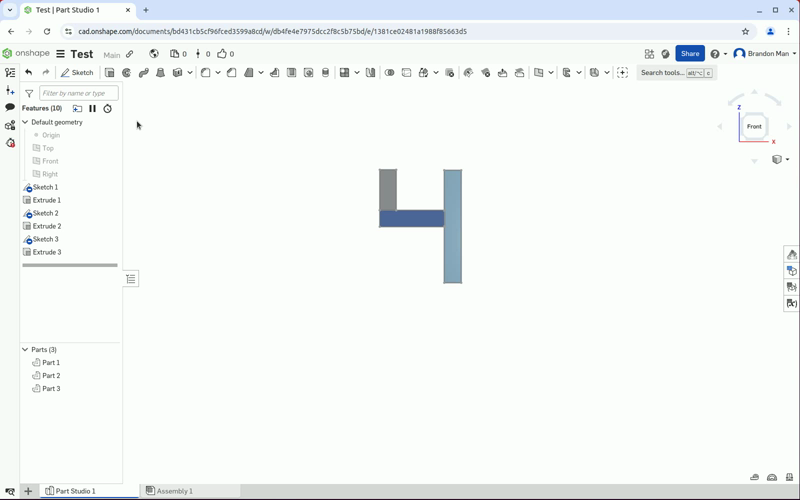
key(shift+7)
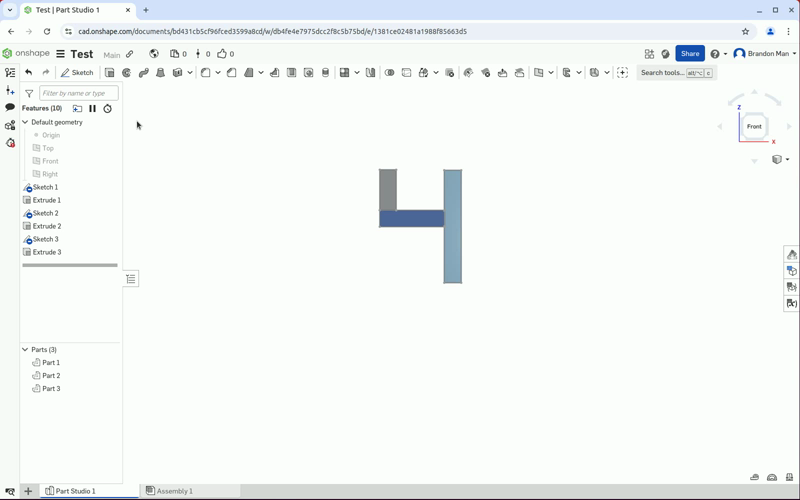
key(left, 2)
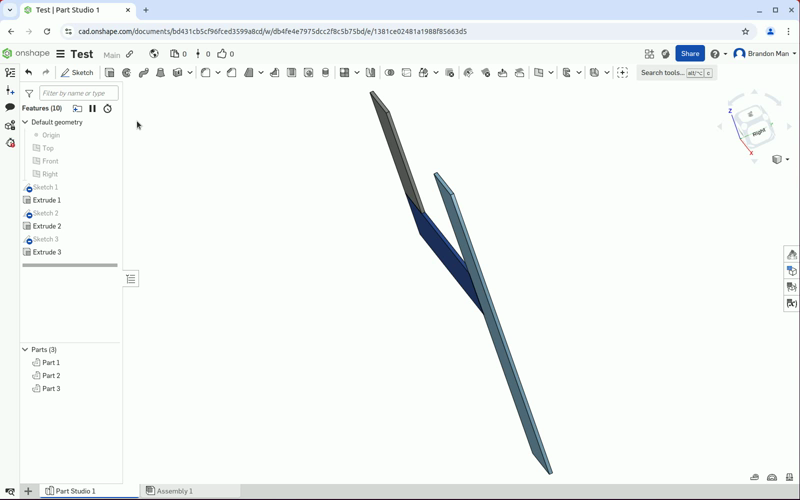
key(down, 2)
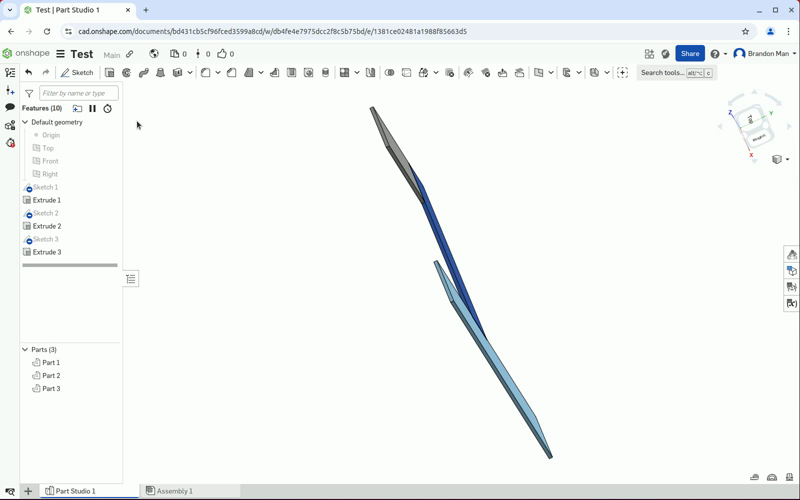
key(up, 2)
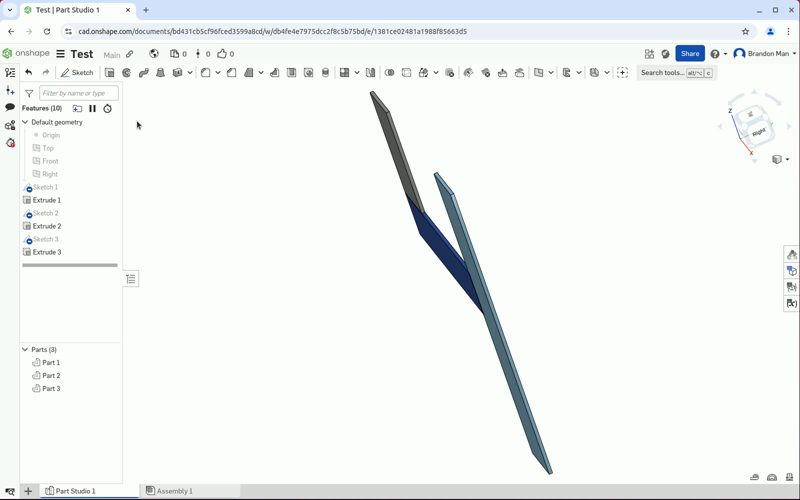
key(right, 2)
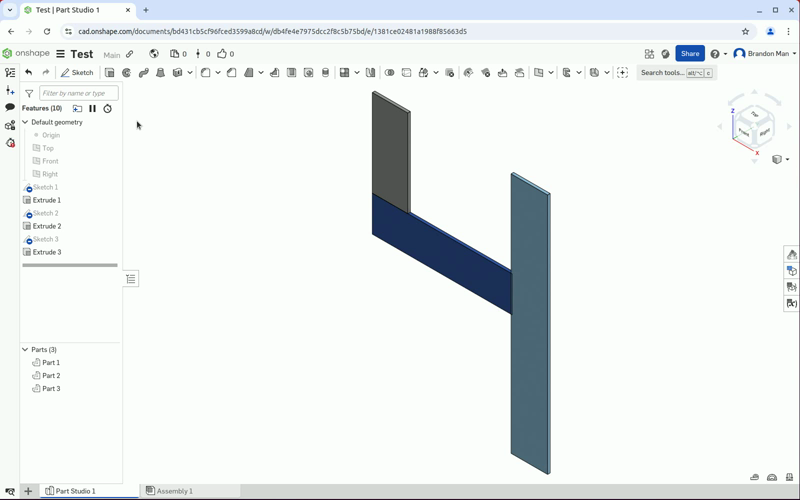
mouse_move(73, 189)
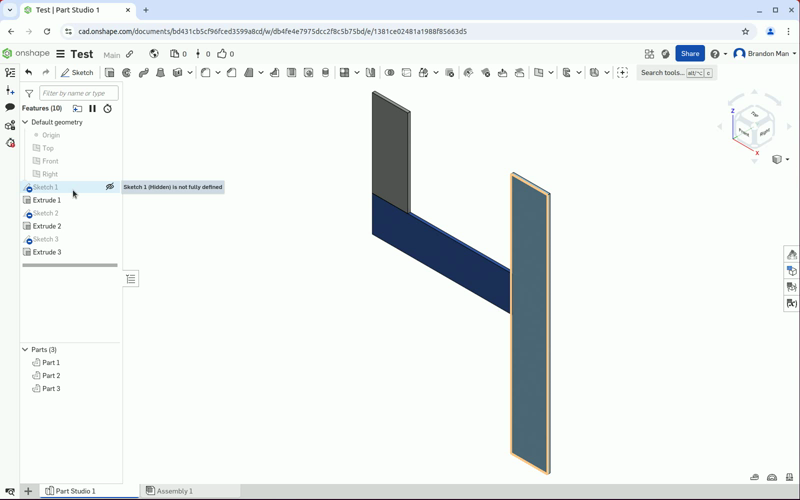
click(73, 189)